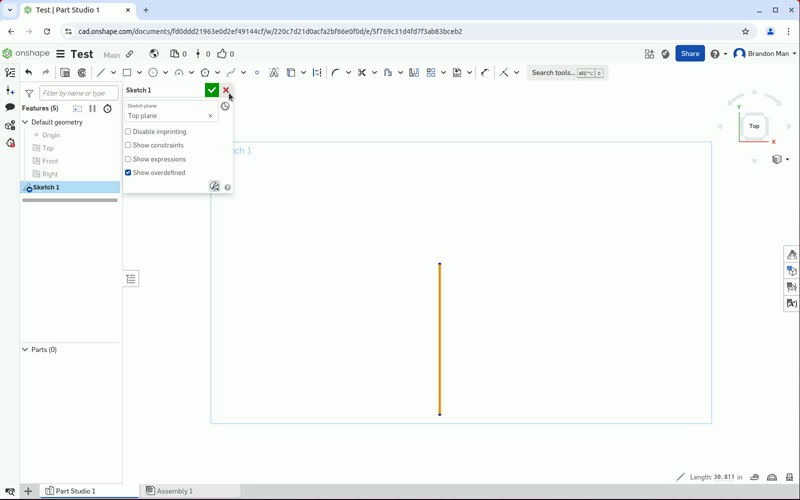
key(shift+h)
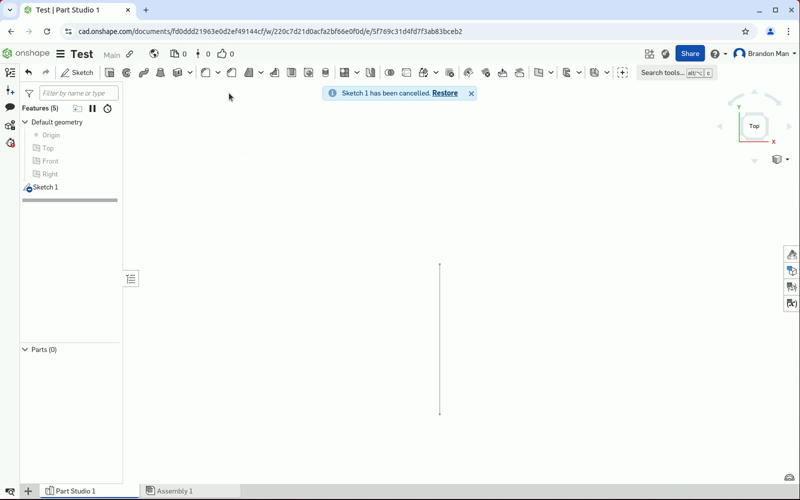
key(shift+s)
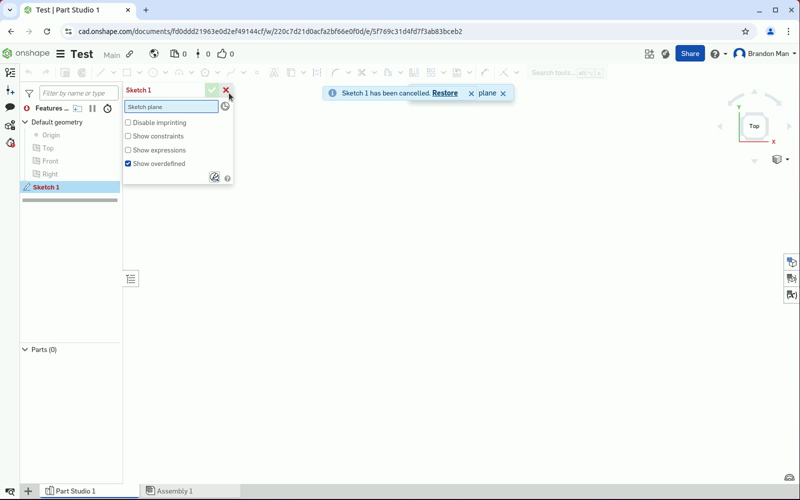
mouse_move(73, 150)
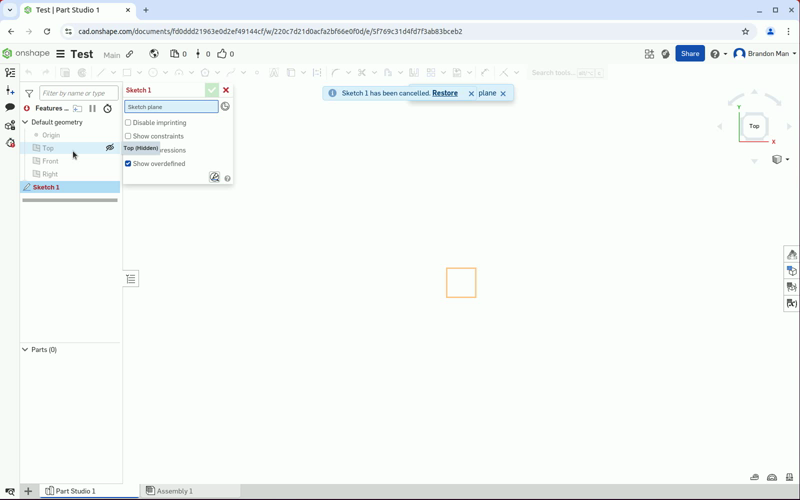
click(73, 150)
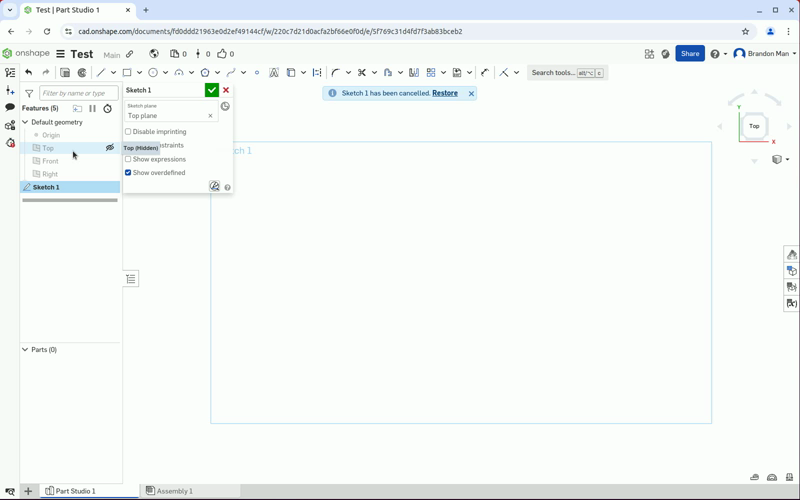
mouse_move(73, 352)
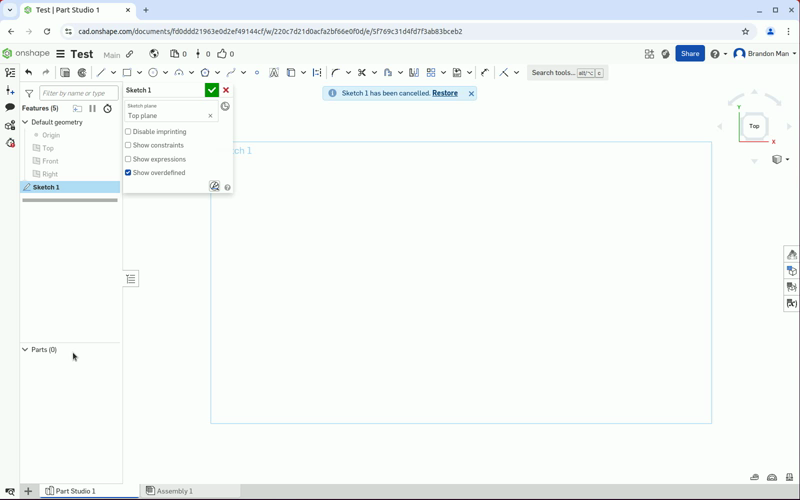
key(y)
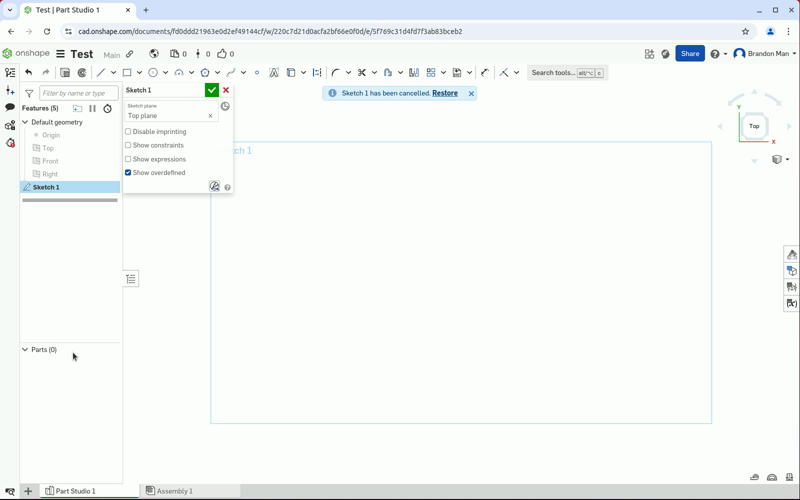
key(l)
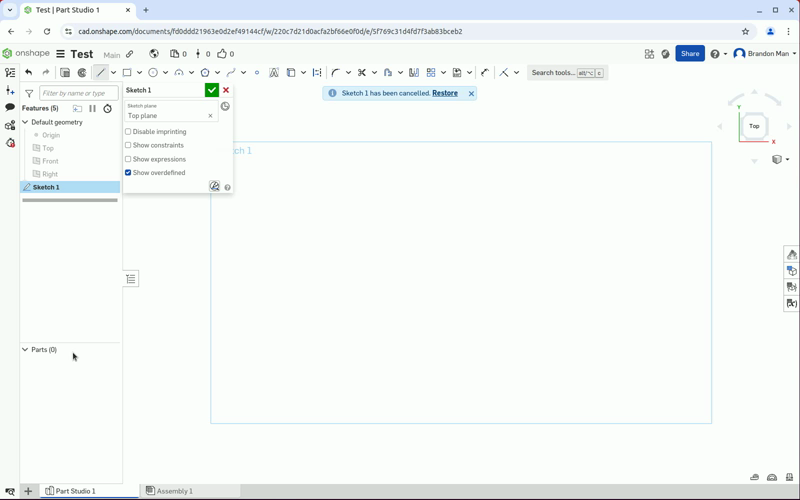
key_down(shift)
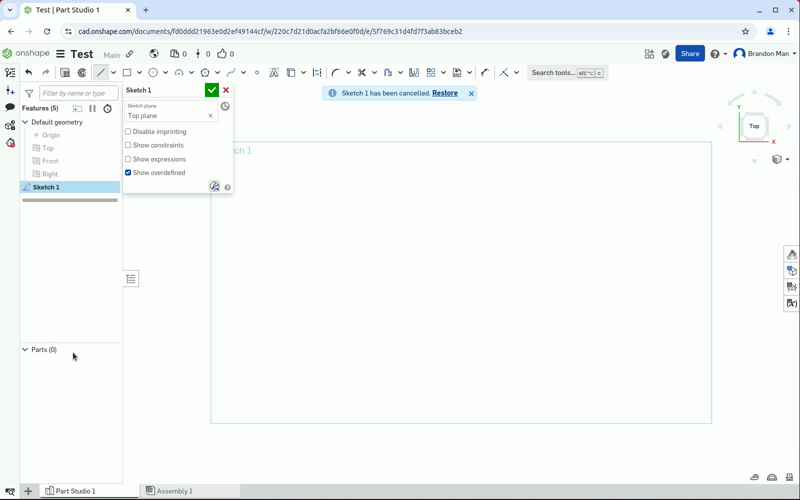
mouse_move(416, 301)
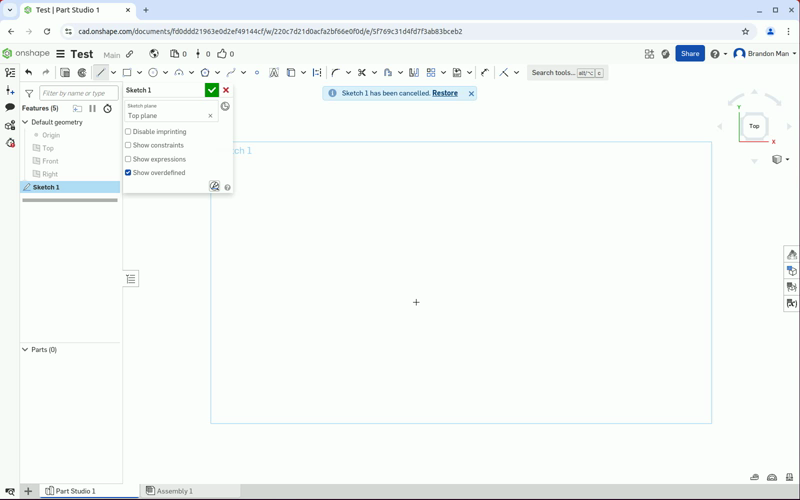
click(416, 301)
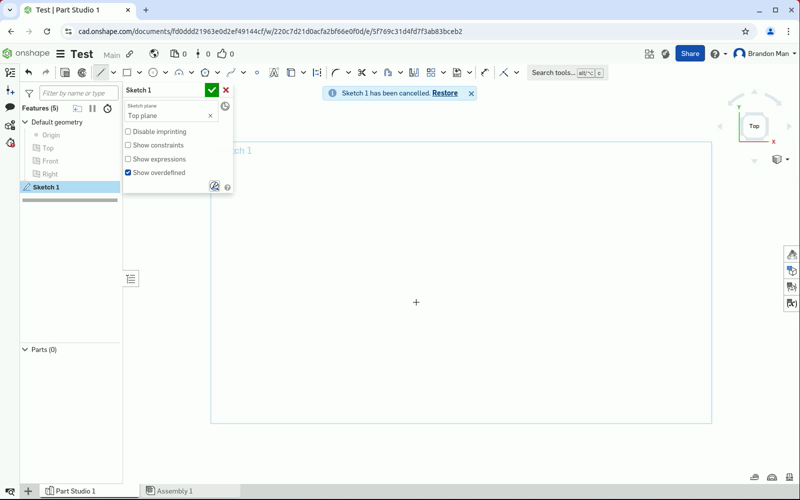
key_up(shift)
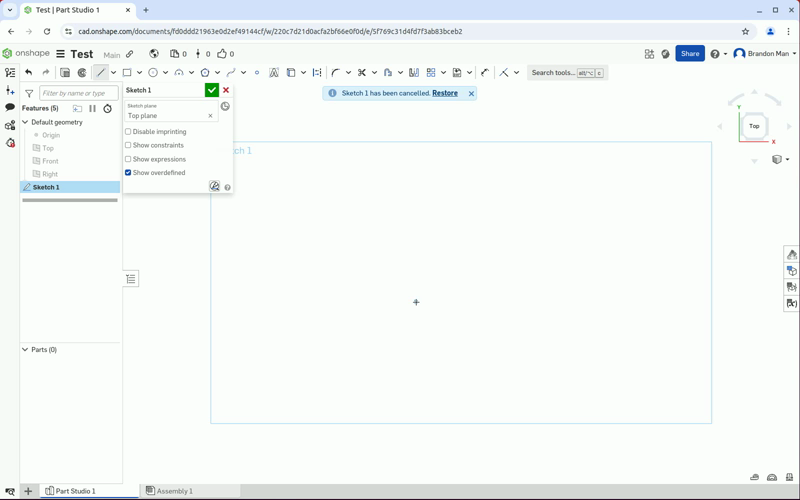
key_down(shift)
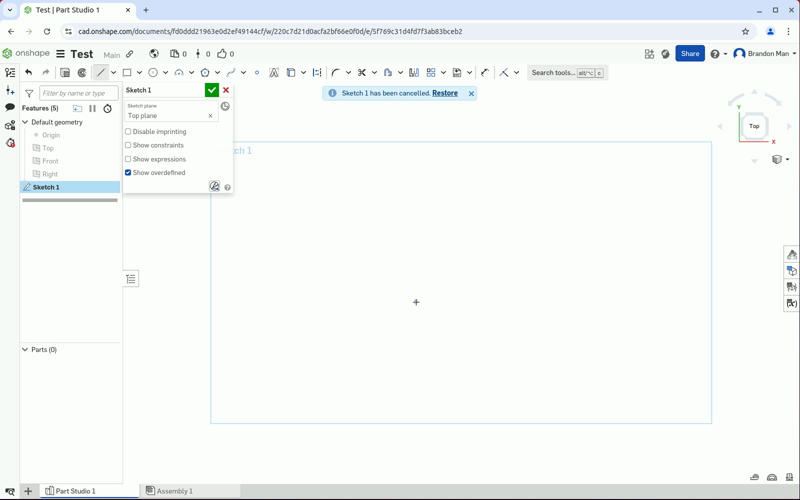
mouse_move(506, 301)
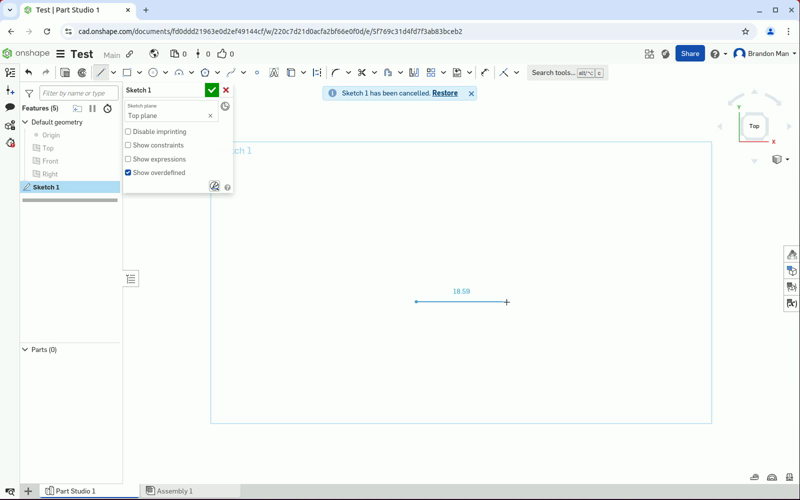
click(506, 301)
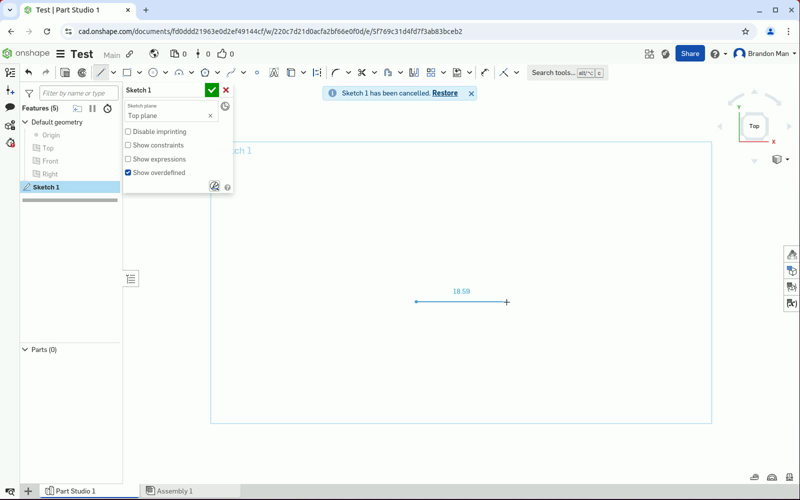
key_up(shift)
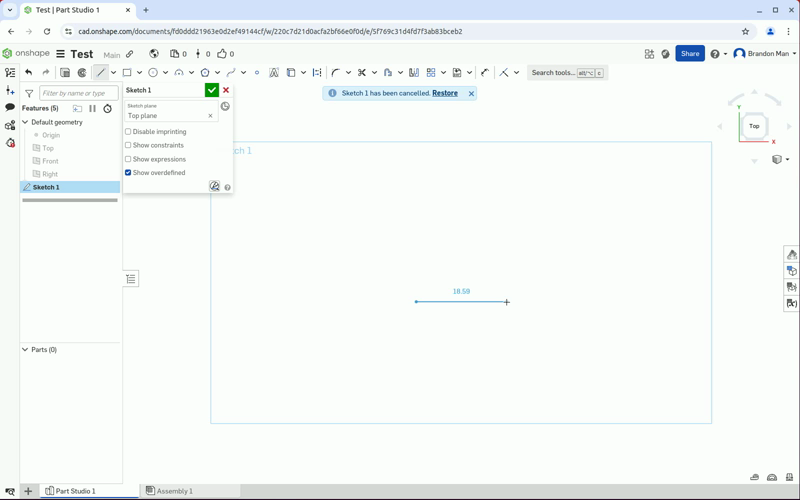
key_down(shift)
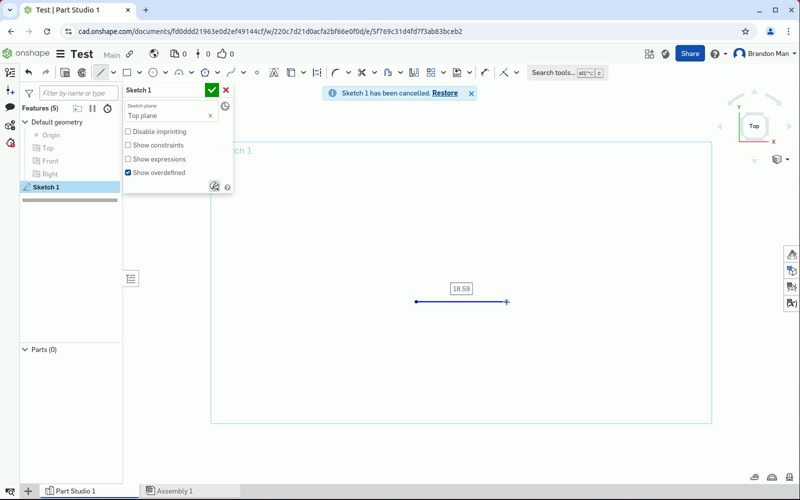
mouse_move(536, 301)
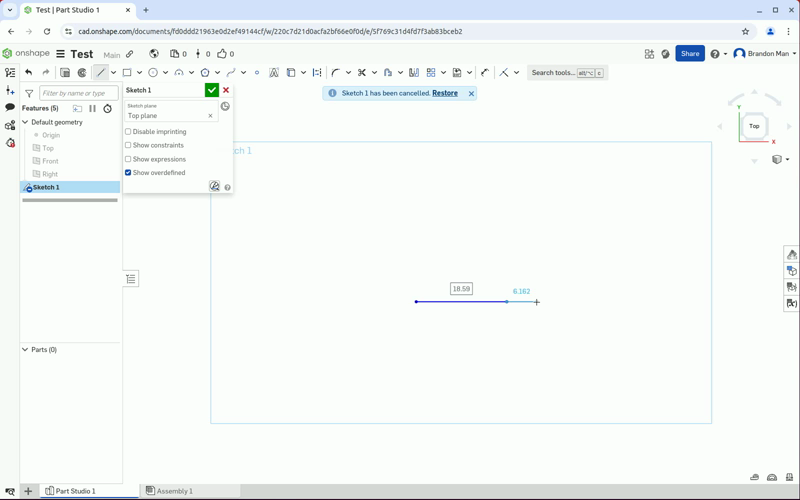
mouse_move(506, 263)
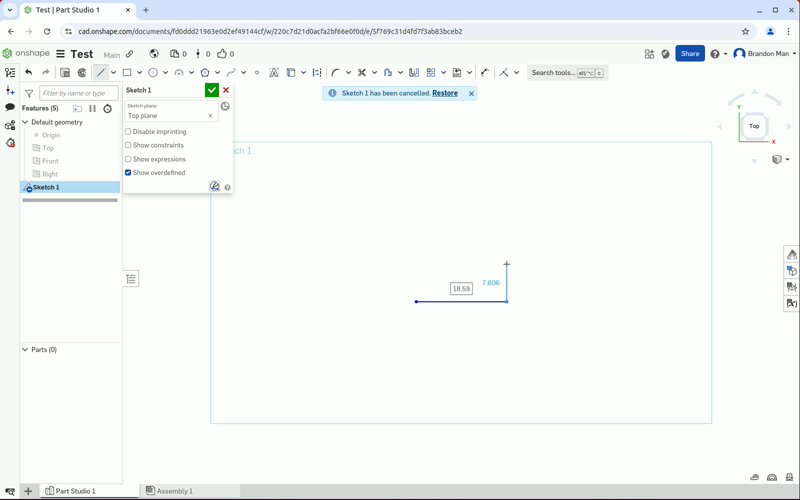
click(506, 263)
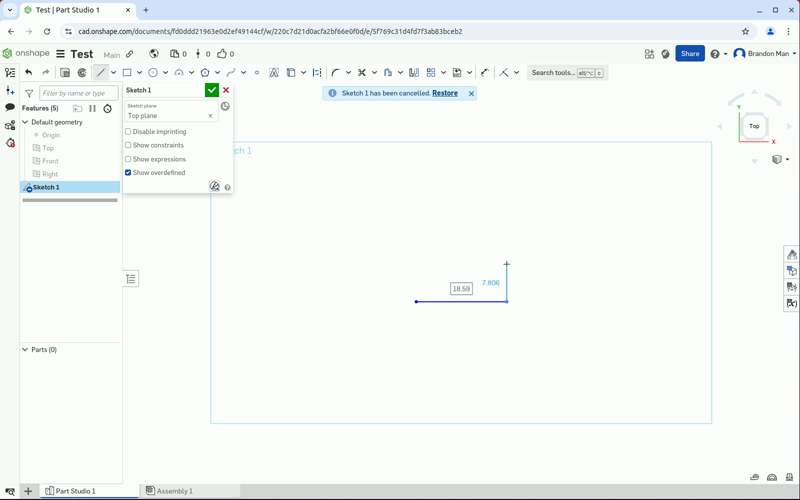
key_up(shift)
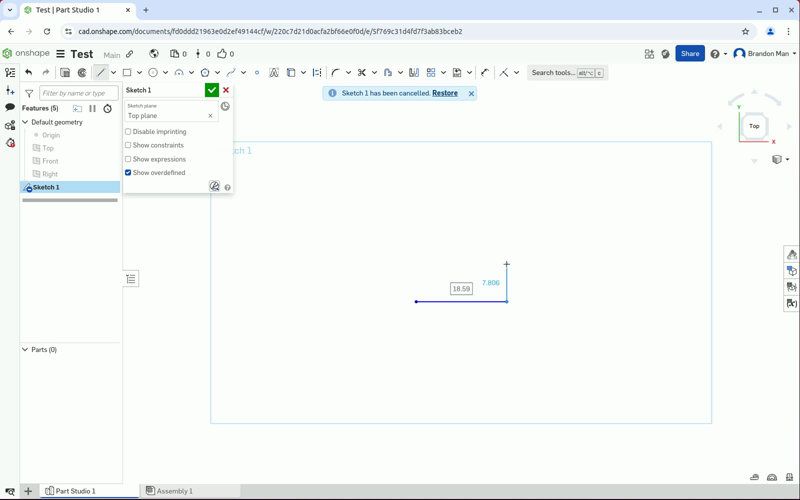
key_down(shift)
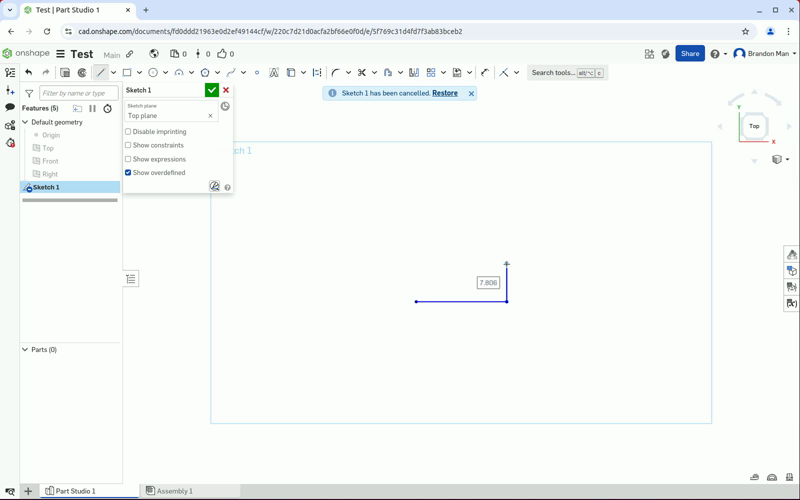
mouse_move(416, 263)
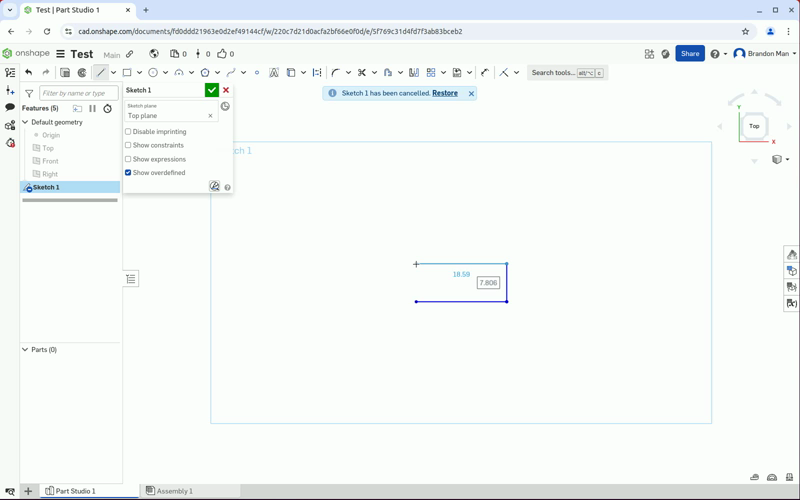
click(416, 263)
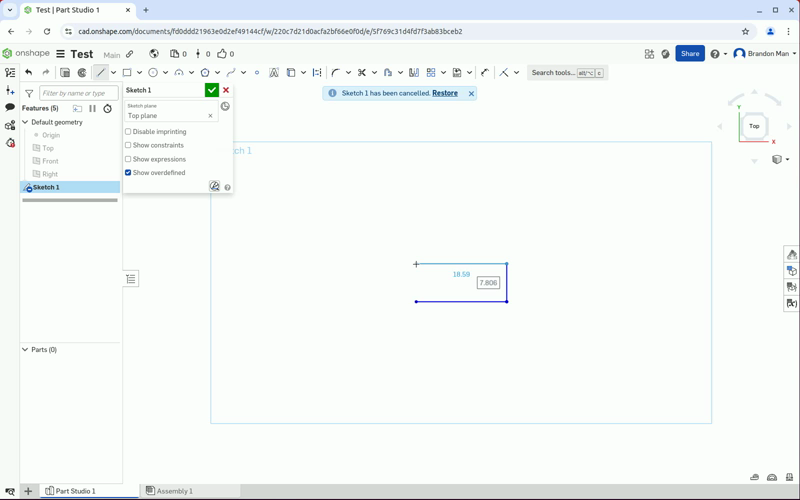
key_up(shift)
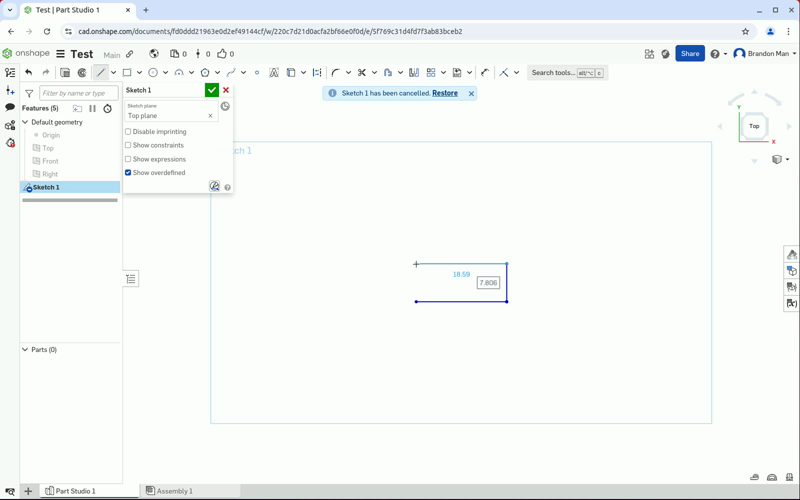
mouse_move(446, 263)
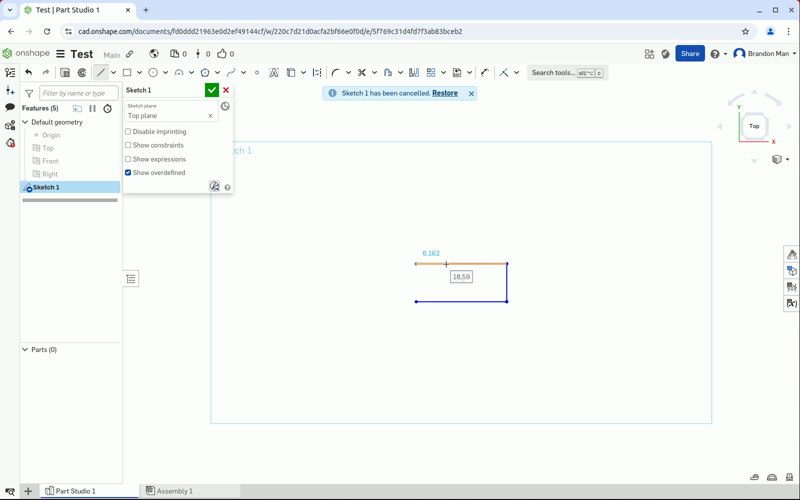
key_down(shift)
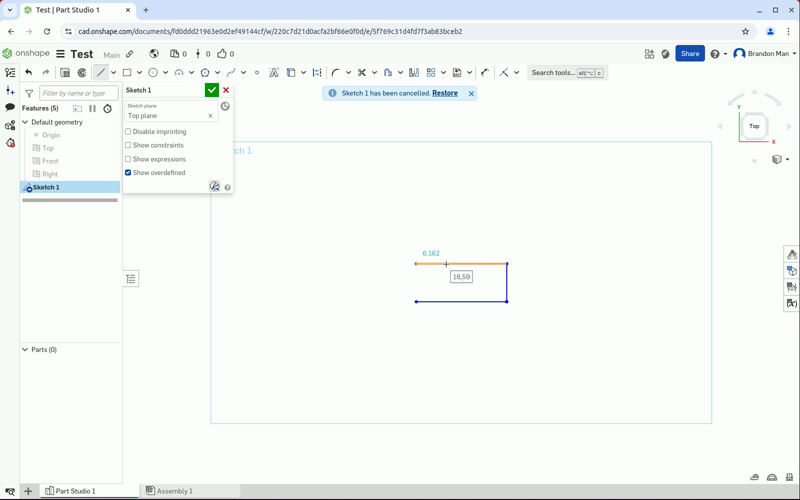
mouse_move(416, 301)
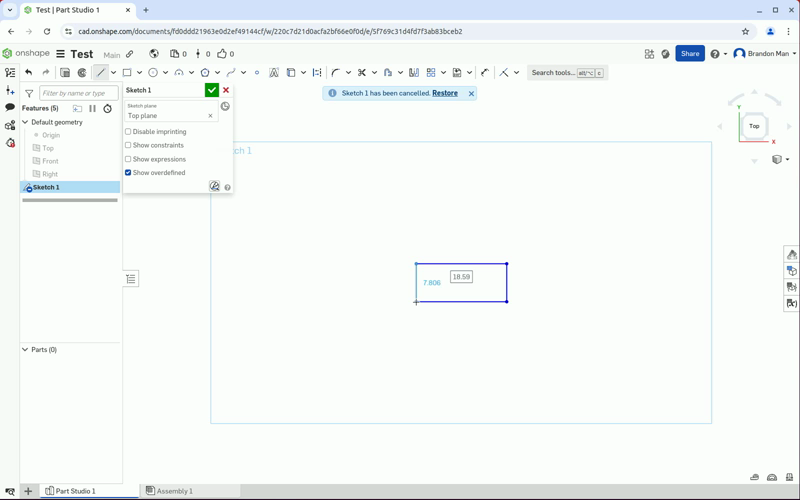
key_up(shift)
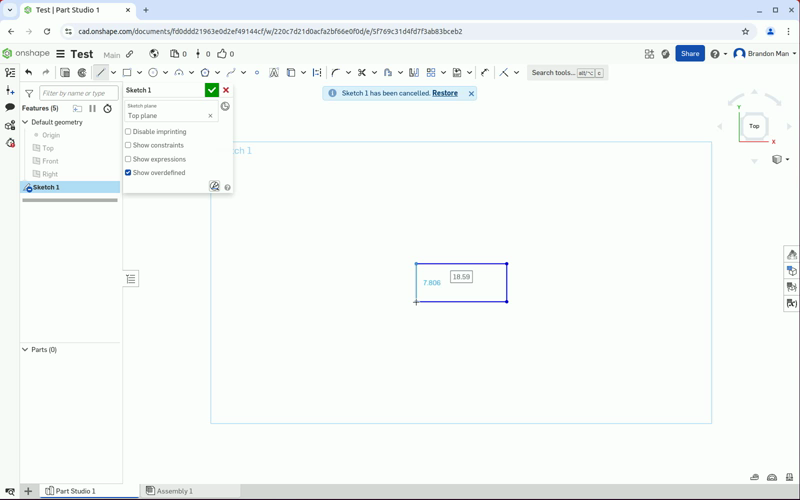
click(416, 301)
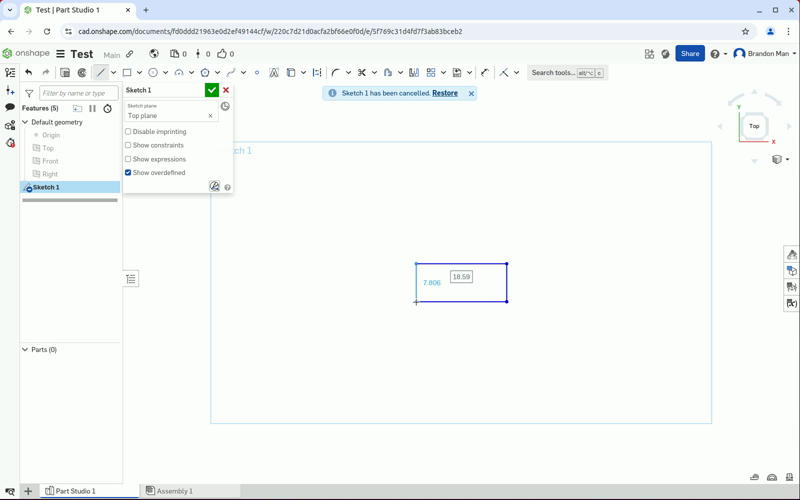
key(esc)
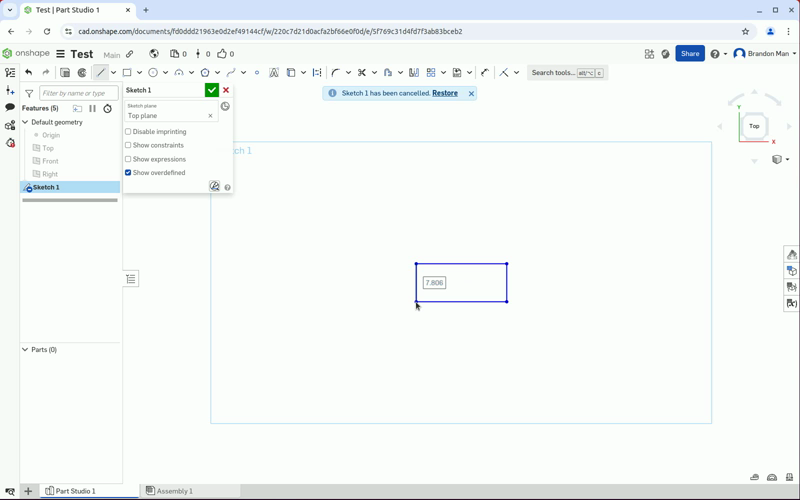
mouse_move(471, 276)
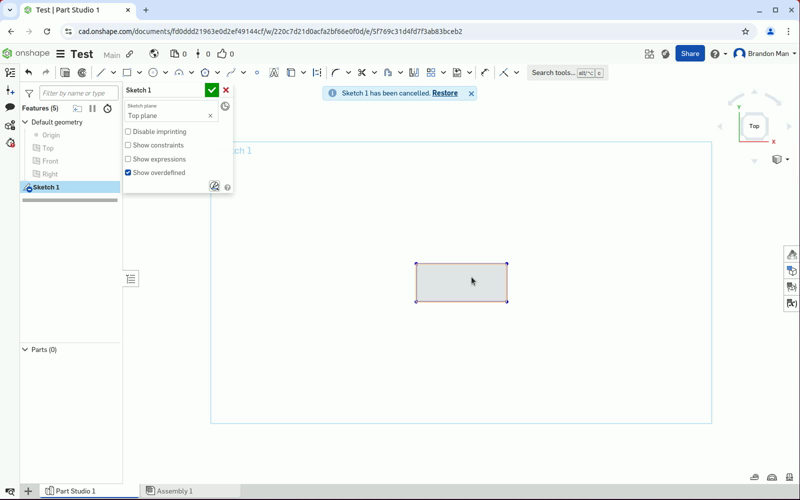
click(471, 276)
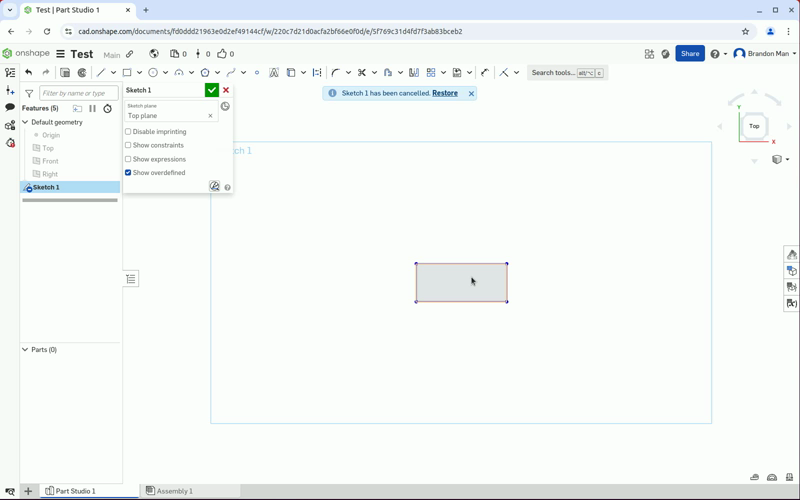
mouse_move(73, 352)
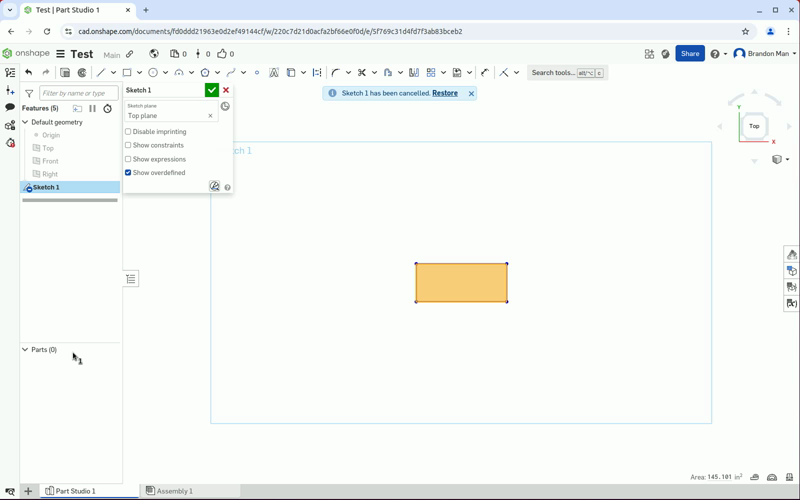
key(shift+y)
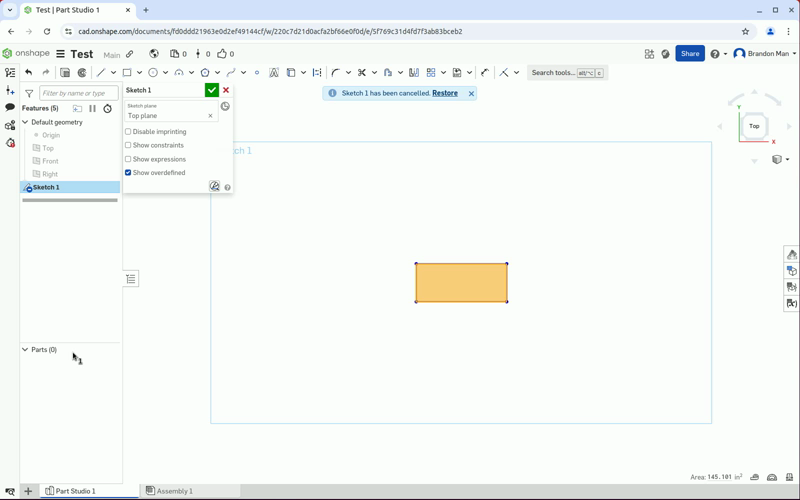
key(shift+e)
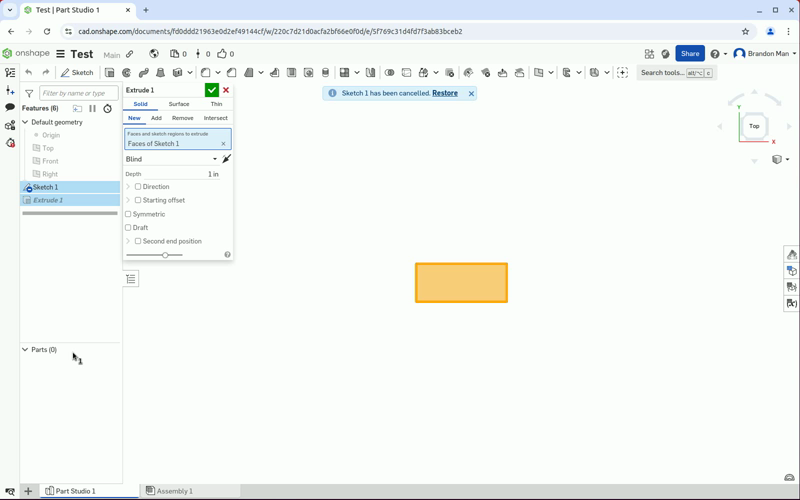
mouse_move(143, 106)
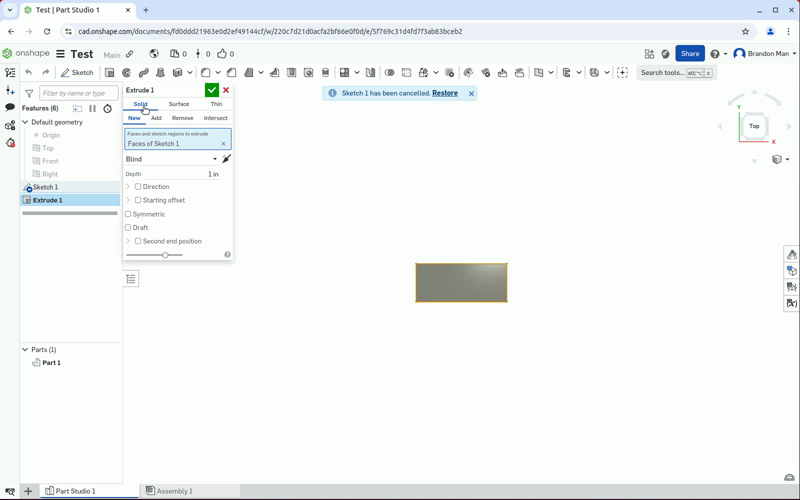
click(143, 106)
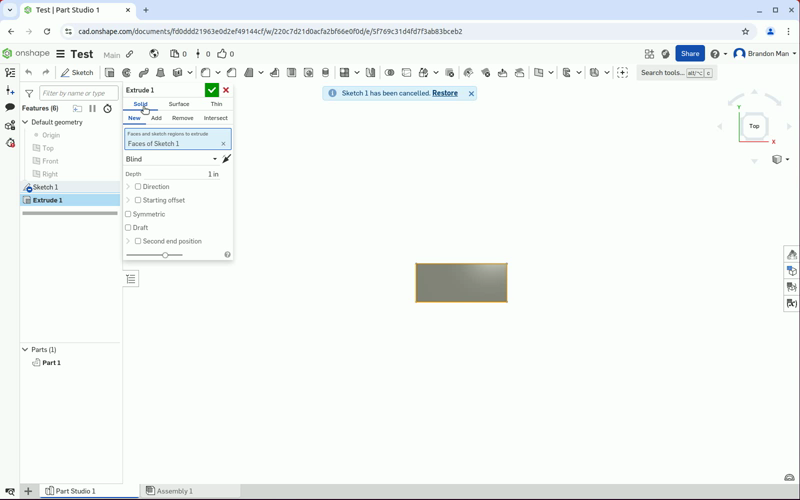
mouse_move(137, 120)
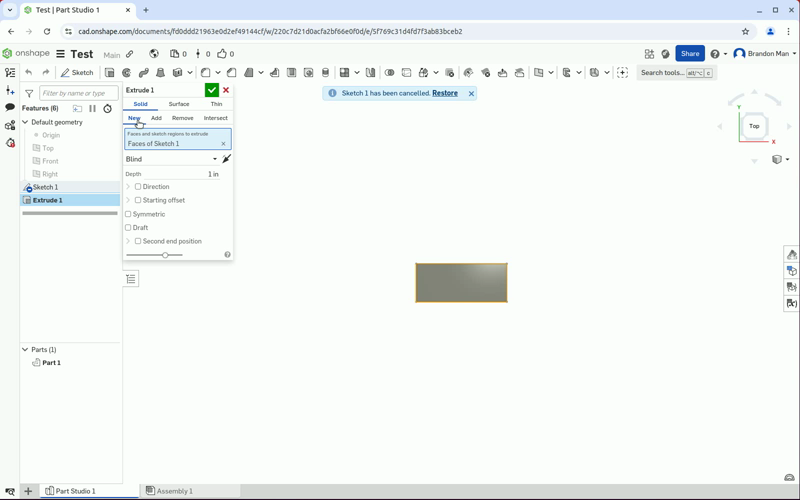
click(137, 120)
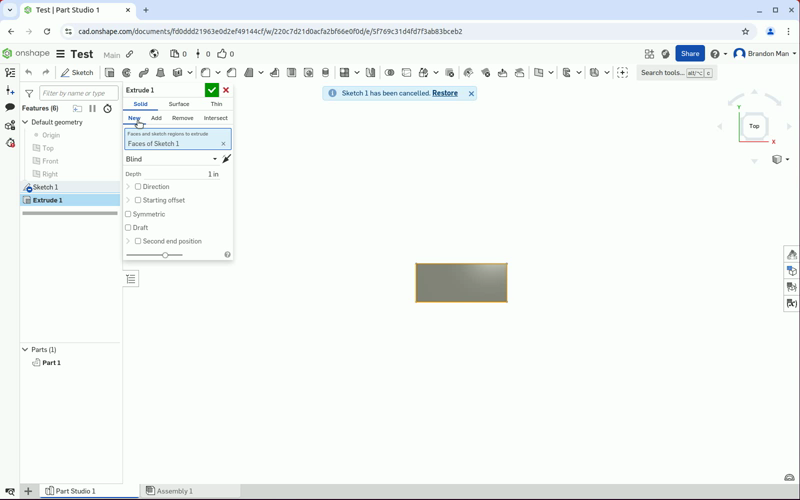
key(tab, 4)
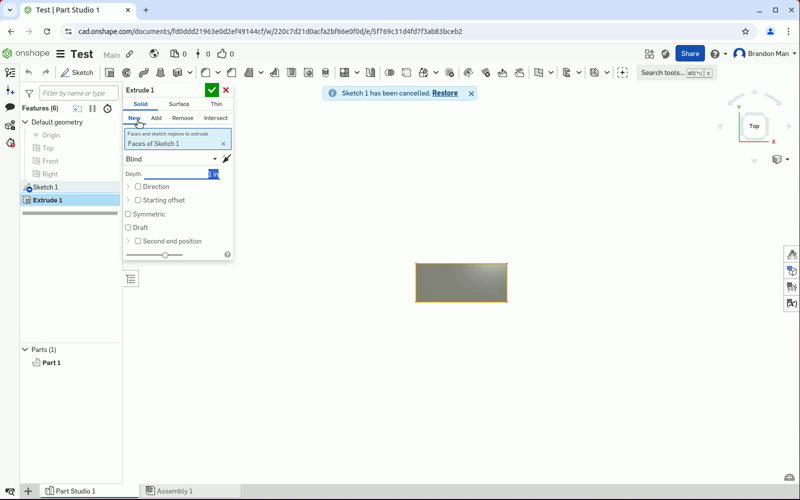
text(7.703)
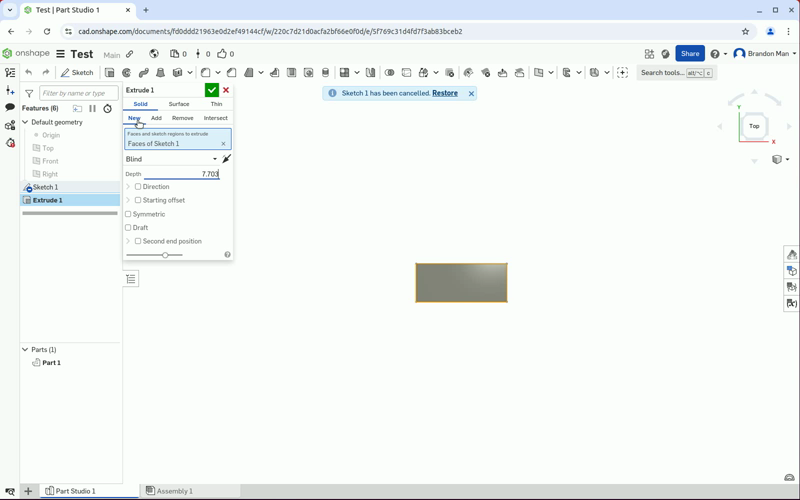
key(enter)
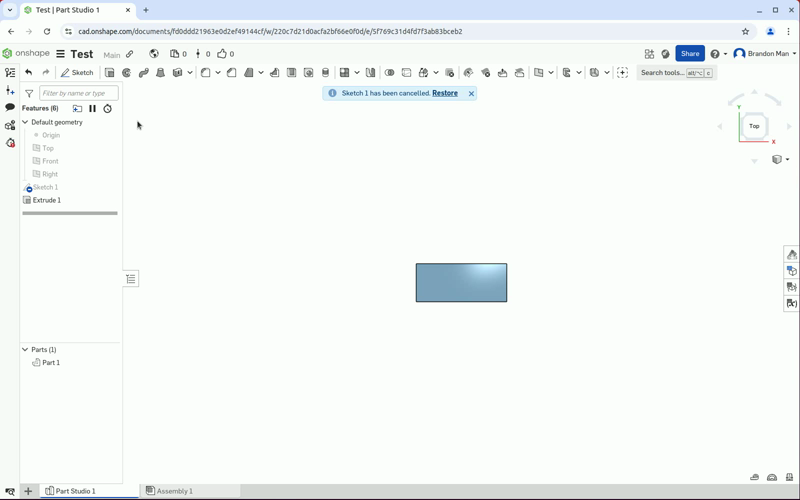
key(shift+h)
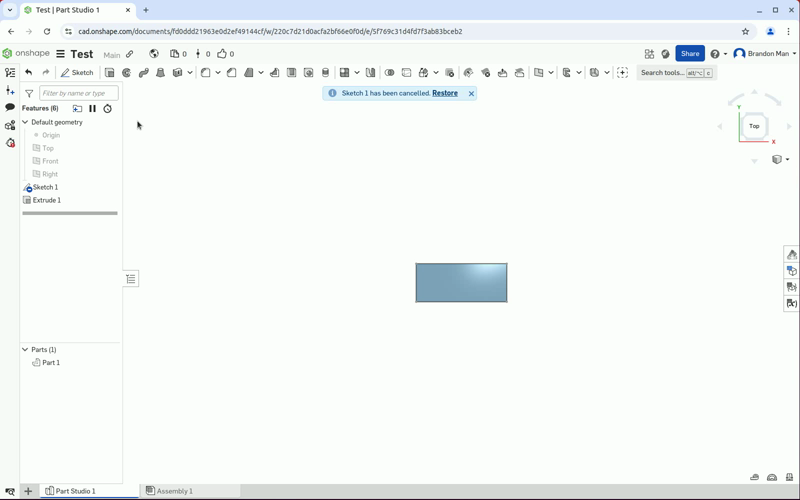
key(shift+h)
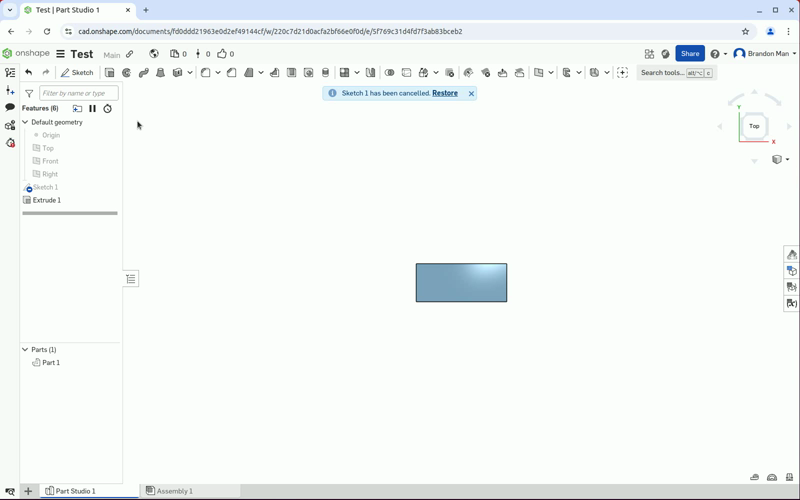
mouse_move(73, 189)
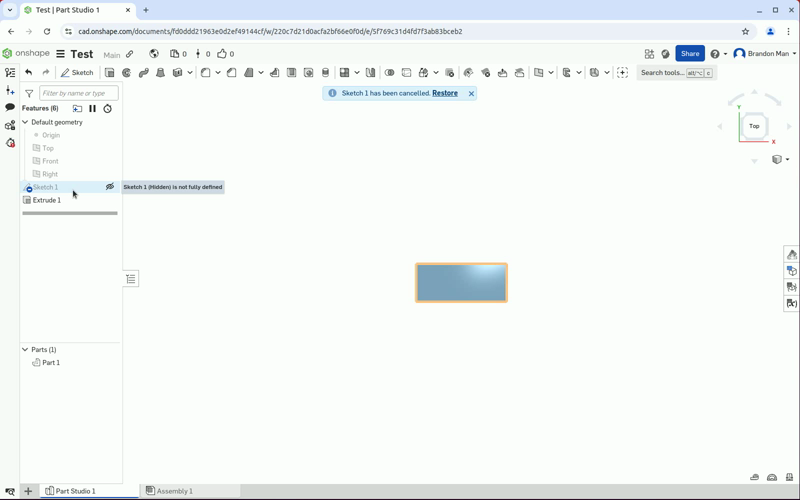
click(73, 189)
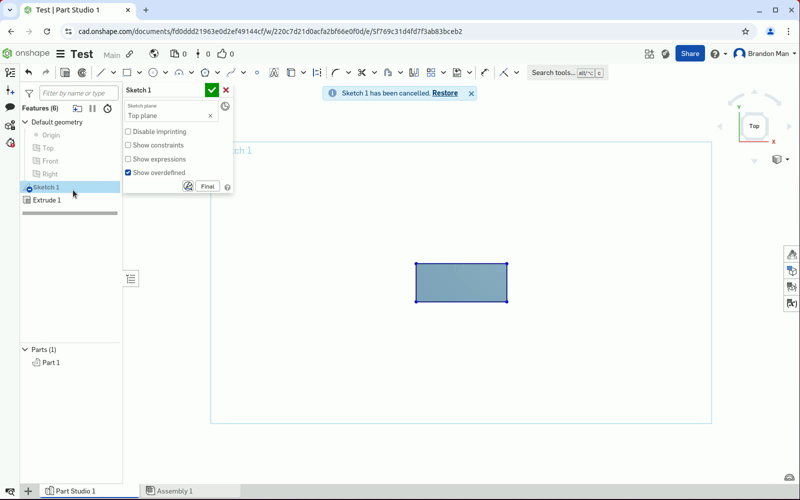
mouse_move(229, 92)
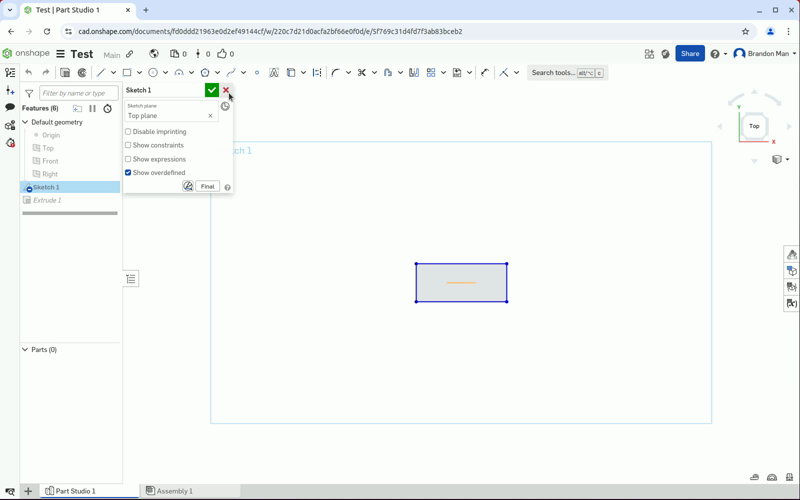
click(229, 92)
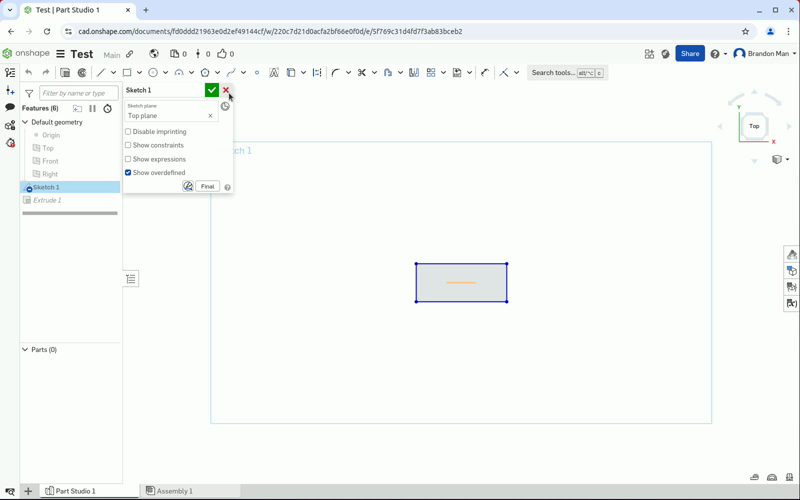
key(shift+s)
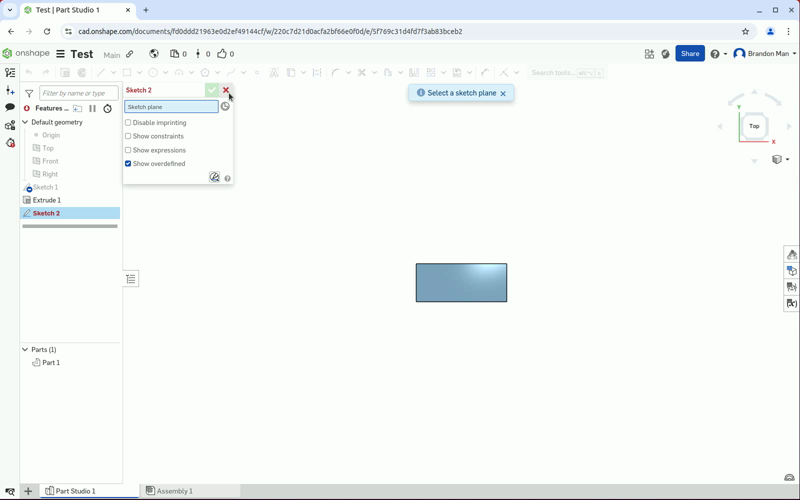
mouse_move(73, 150)
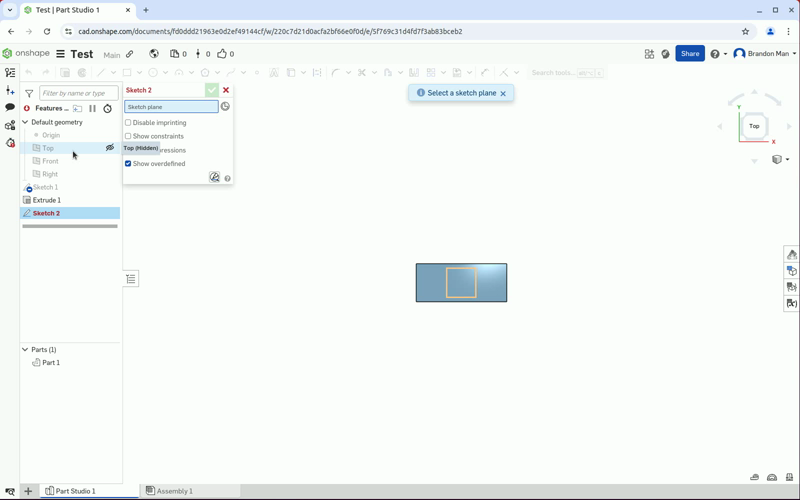
click(73, 150)
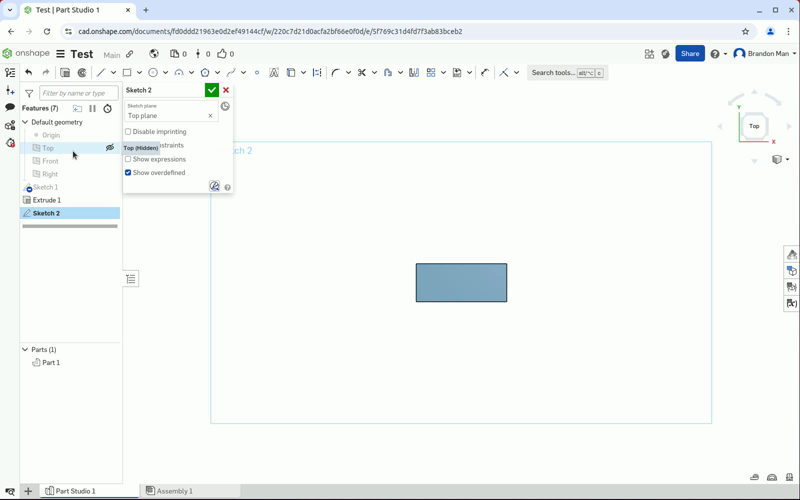
mouse_move(73, 352)
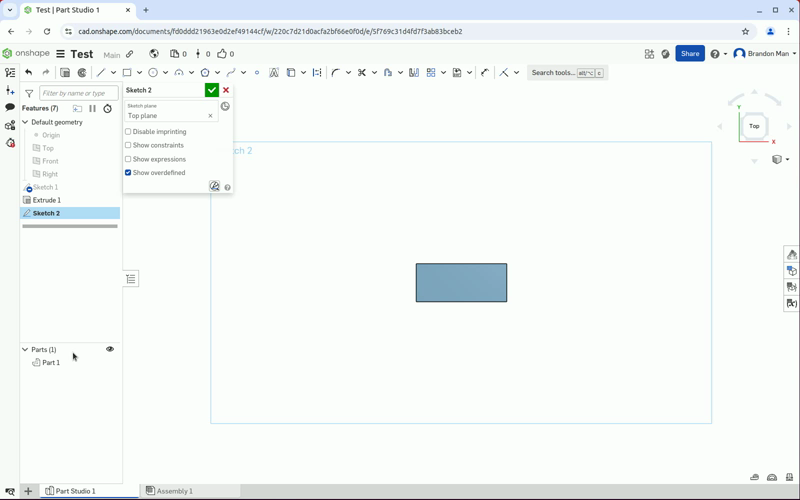
key(y)
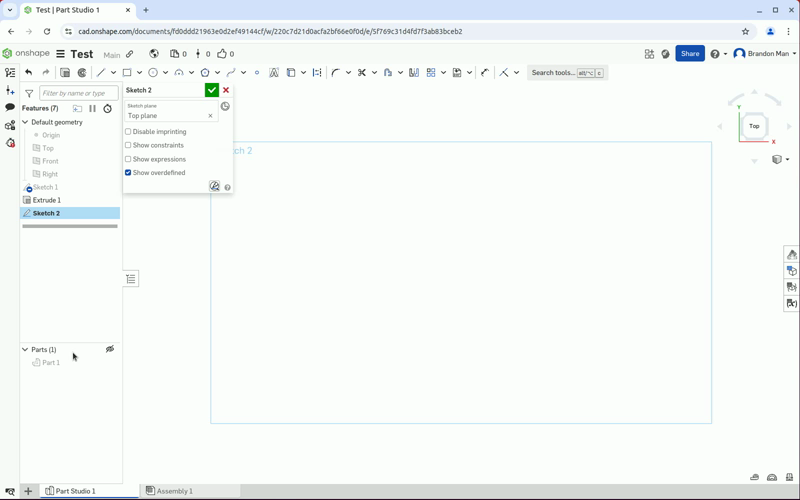
key(l)
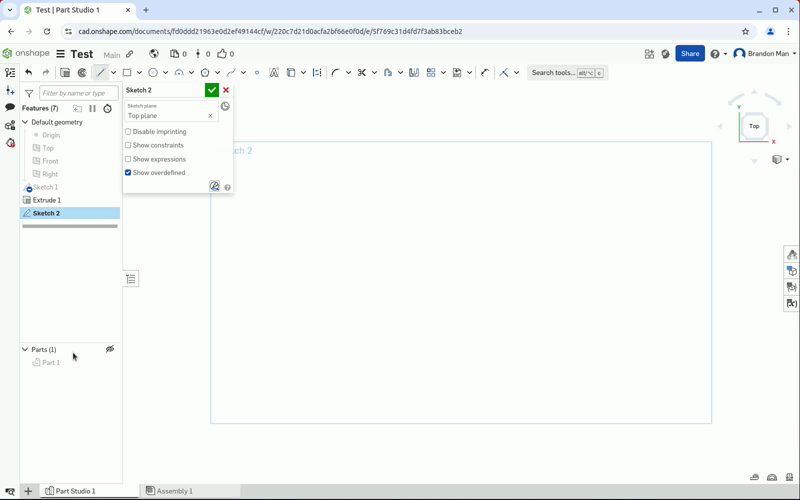
key_down(shift)
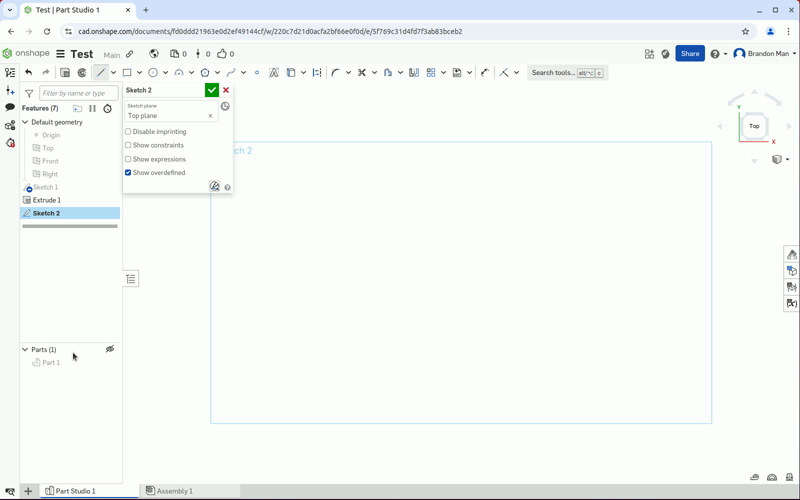
mouse_move(416, 301)
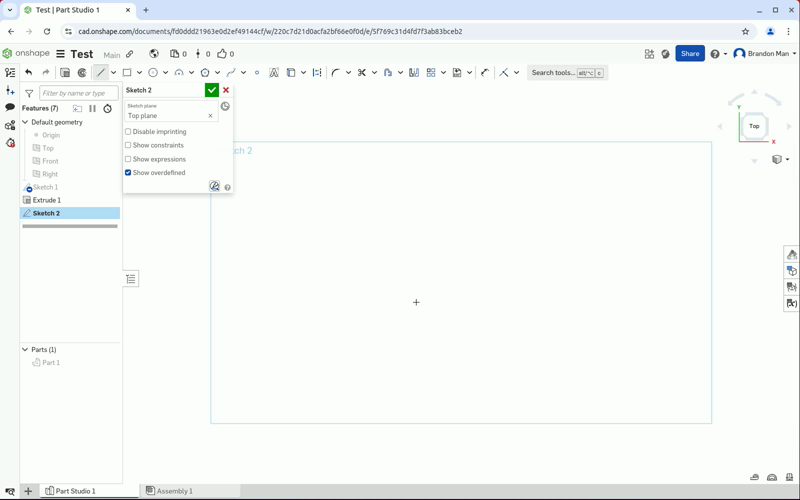
click(416, 301)
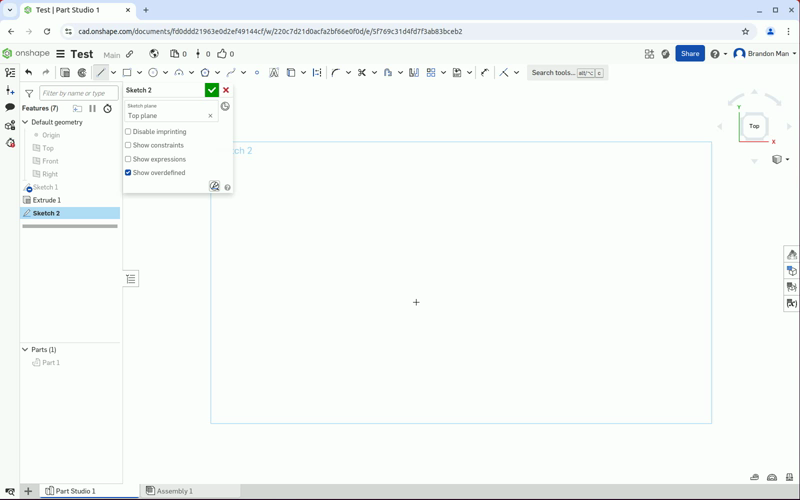
key_up(shift)
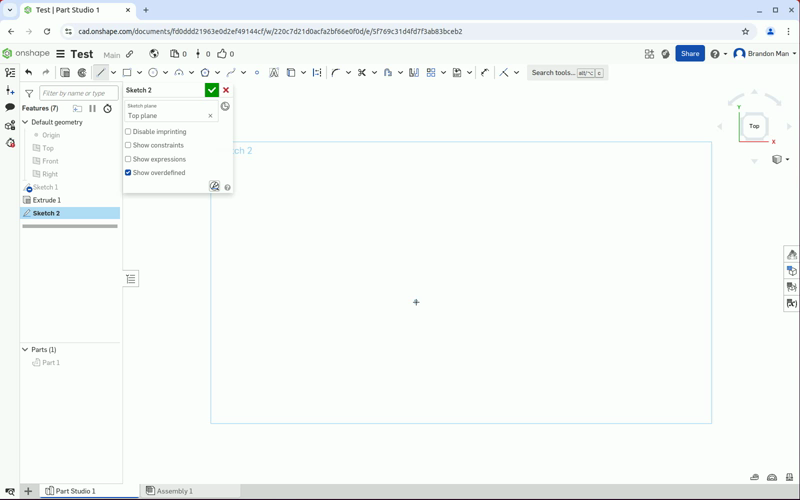
key_down(shift)
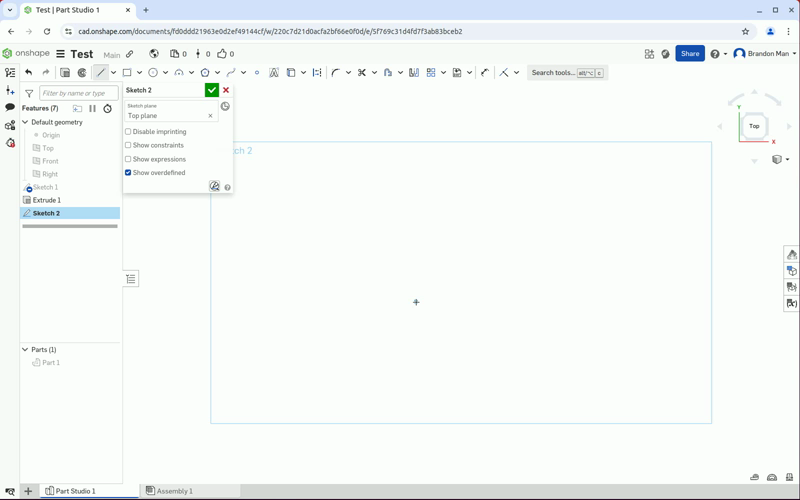
mouse_move(506, 301)
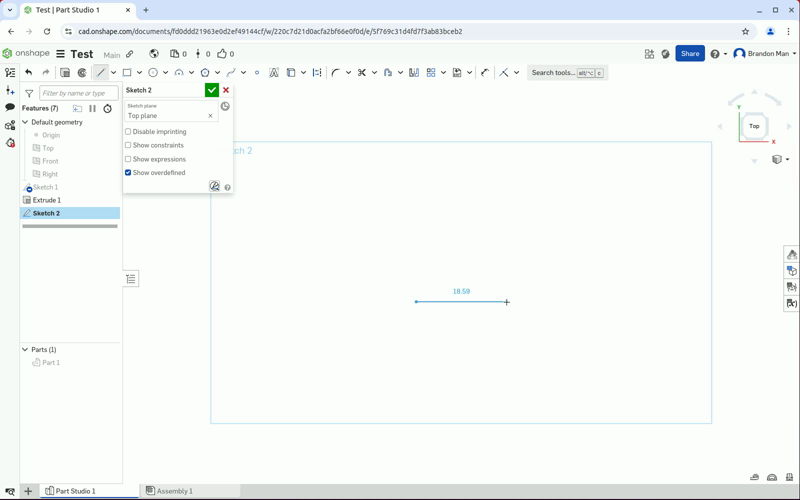
click(506, 301)
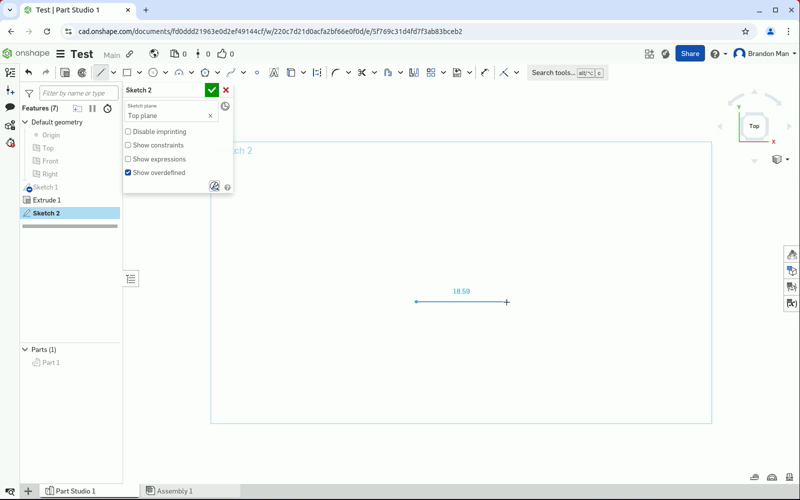
key_up(shift)
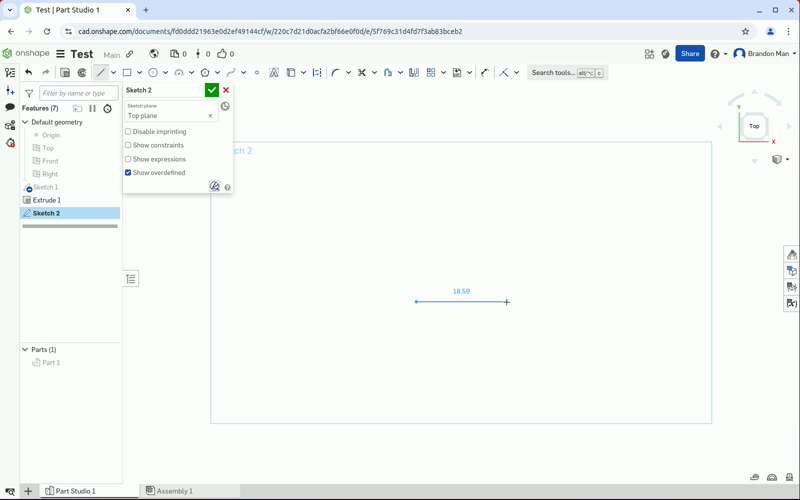
key_down(shift)
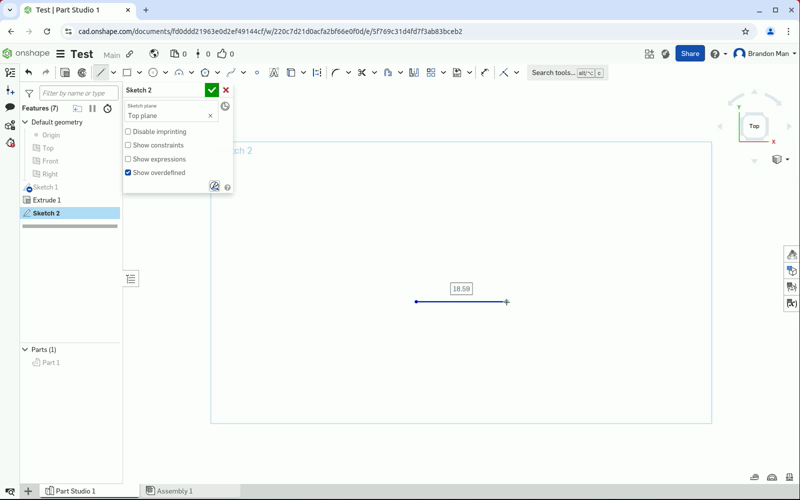
mouse_move(536, 301)
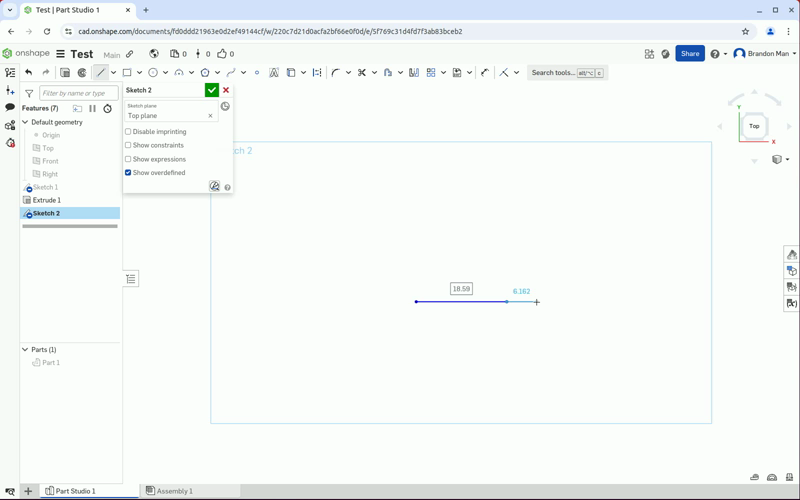
mouse_move(506, 263)
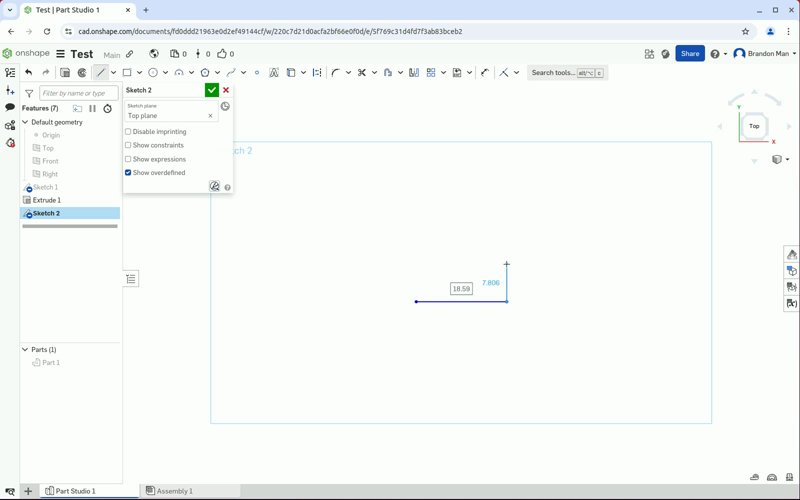
click(506, 263)
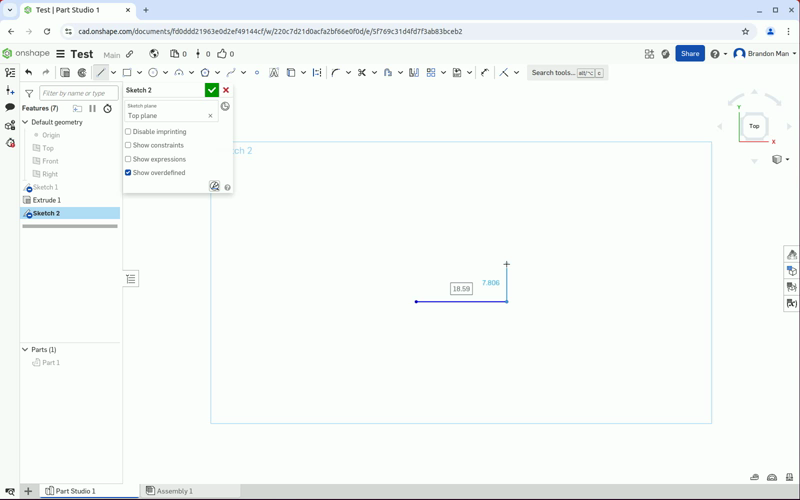
key_up(shift)
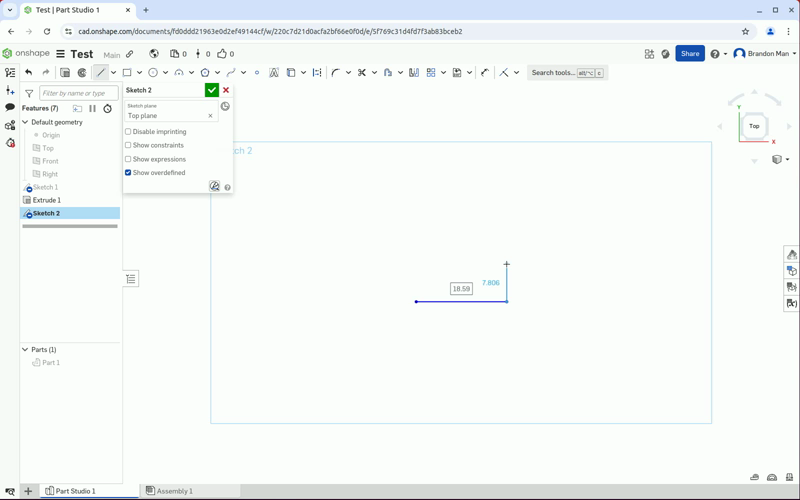
key_down(shift)
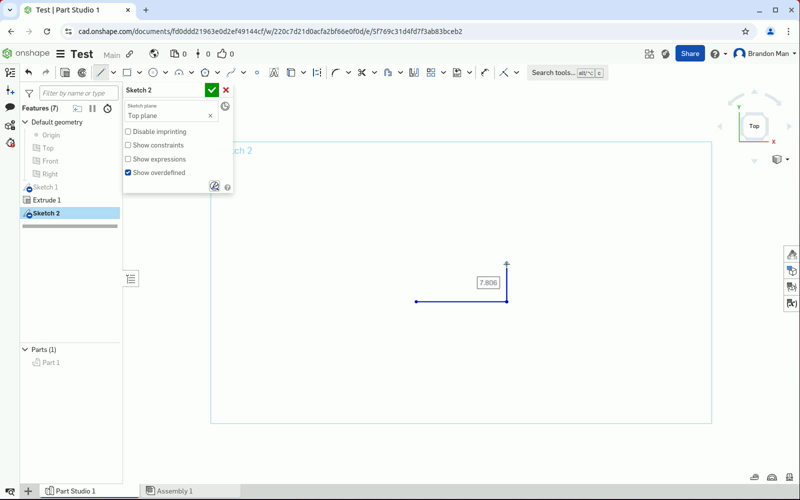
mouse_move(416, 263)
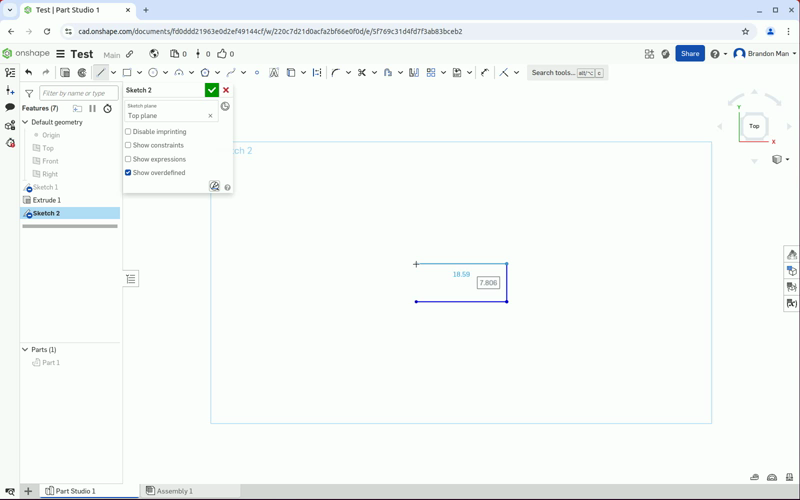
click(416, 263)
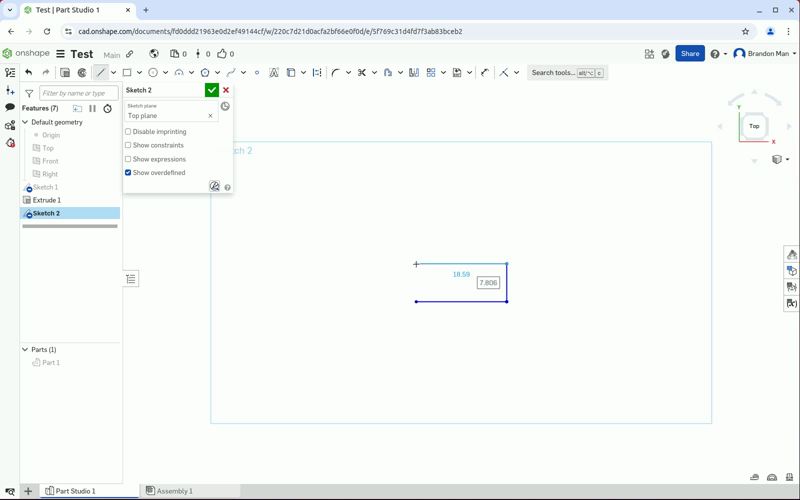
key_up(shift)
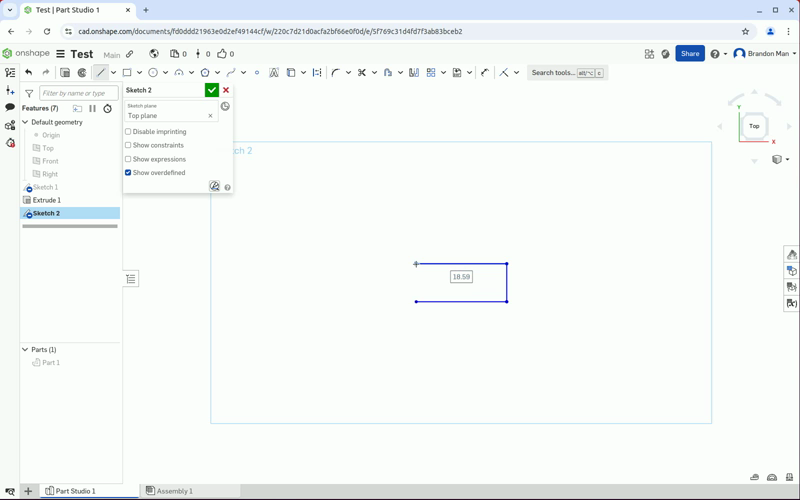
mouse_move(446, 263)
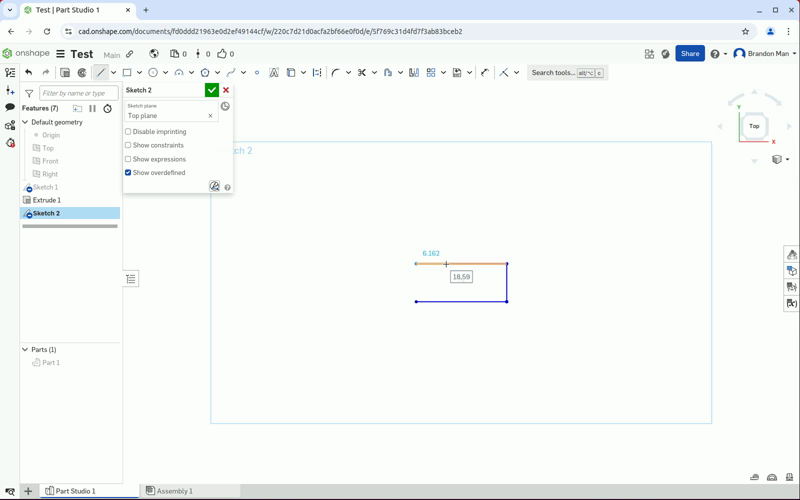
key_down(shift)
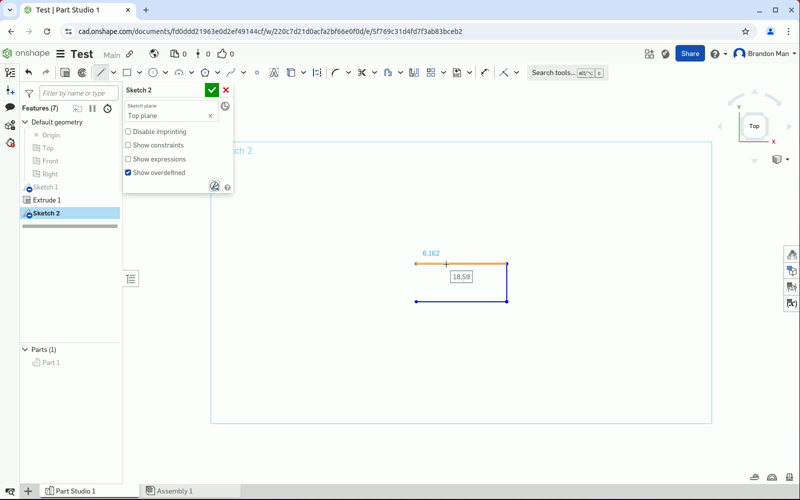
mouse_move(416, 301)
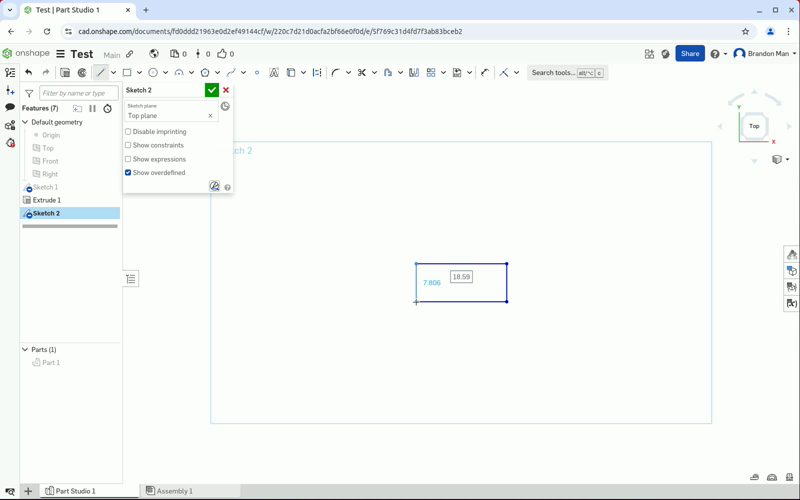
key_up(shift)
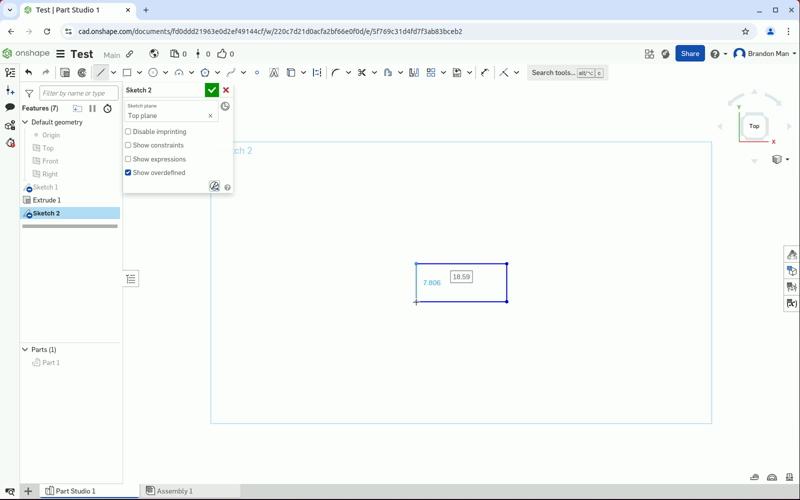
click(416, 301)
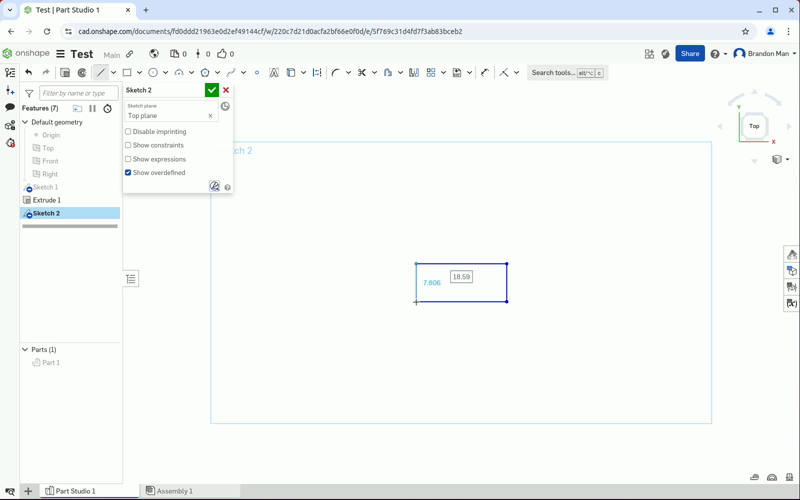
key(esc)
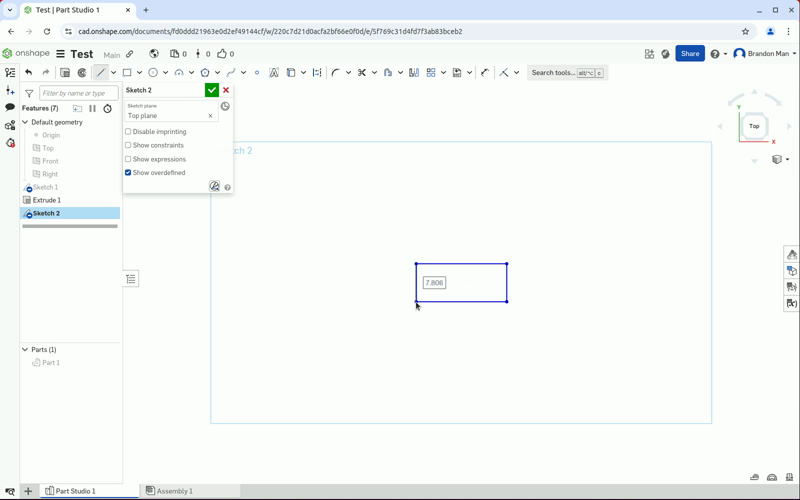
mouse_move(428, 288)
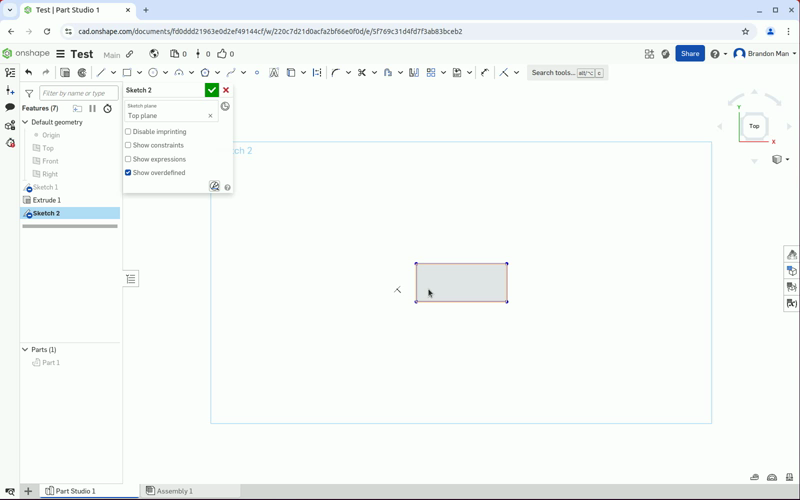
click(428, 288)
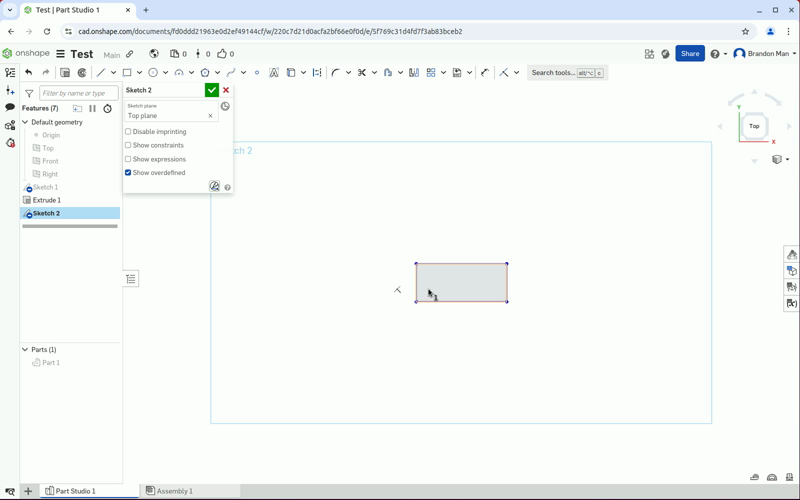
mouse_move(73, 352)
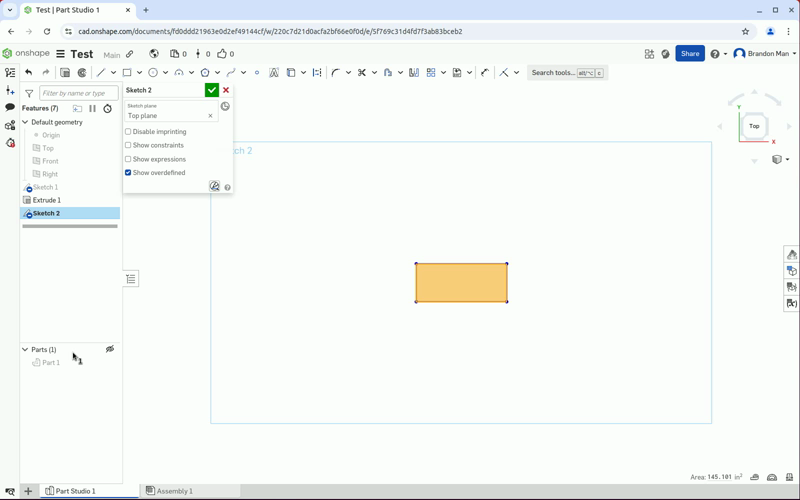
key(shift+y)
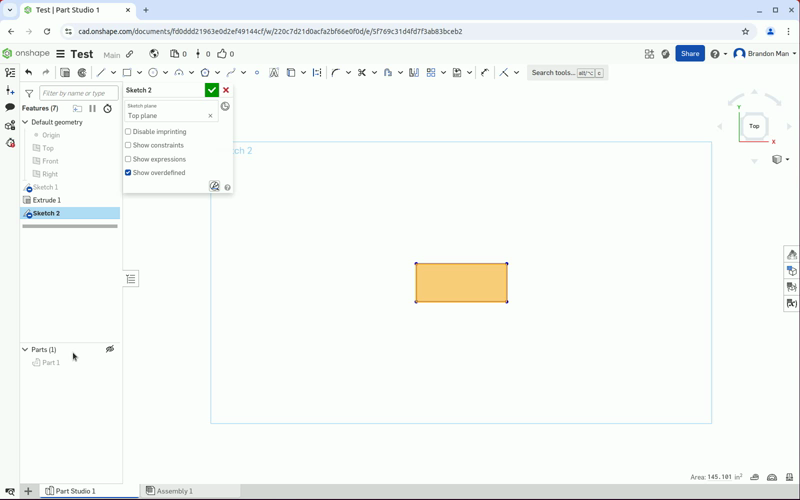
key(shift+e)
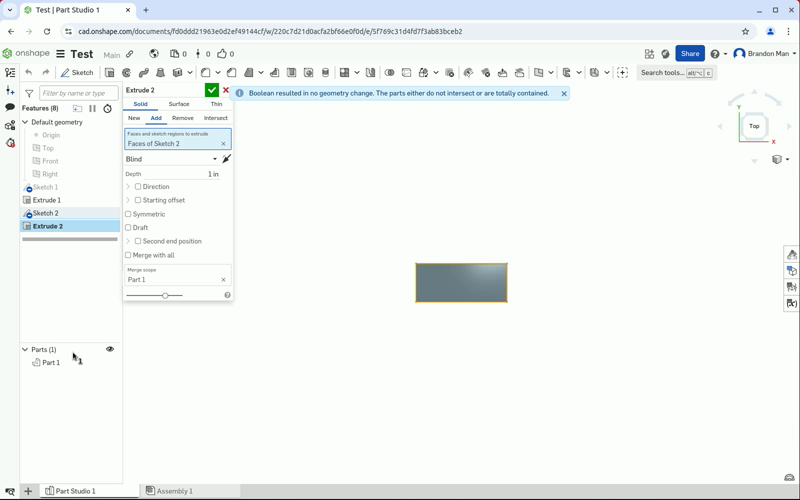
mouse_move(143, 106)
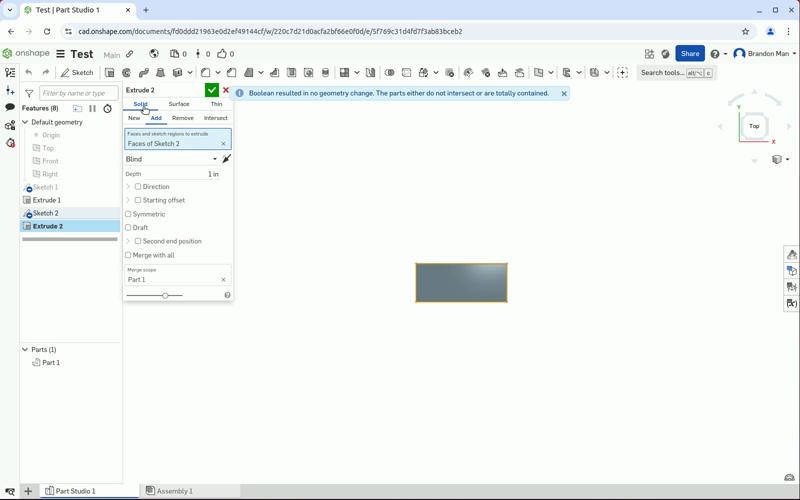
click(143, 106)
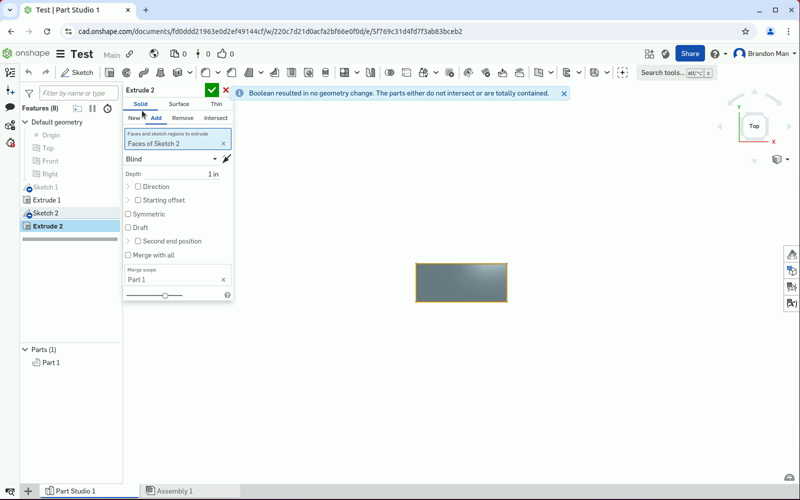
mouse_move(137, 120)
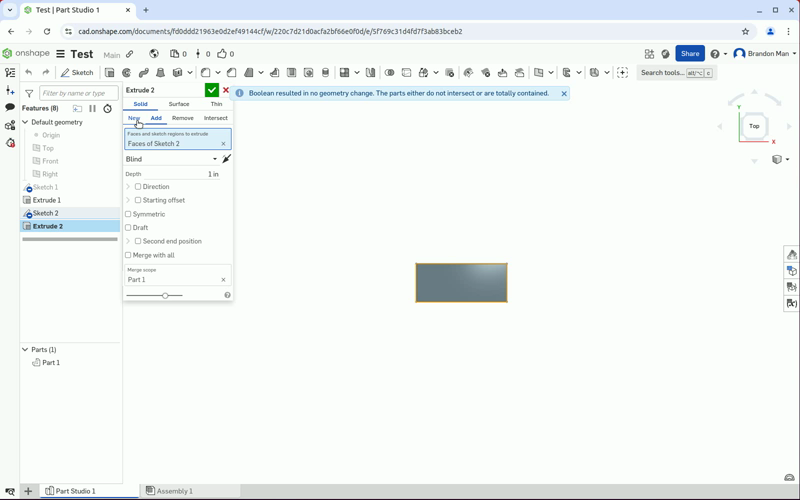
click(137, 120)
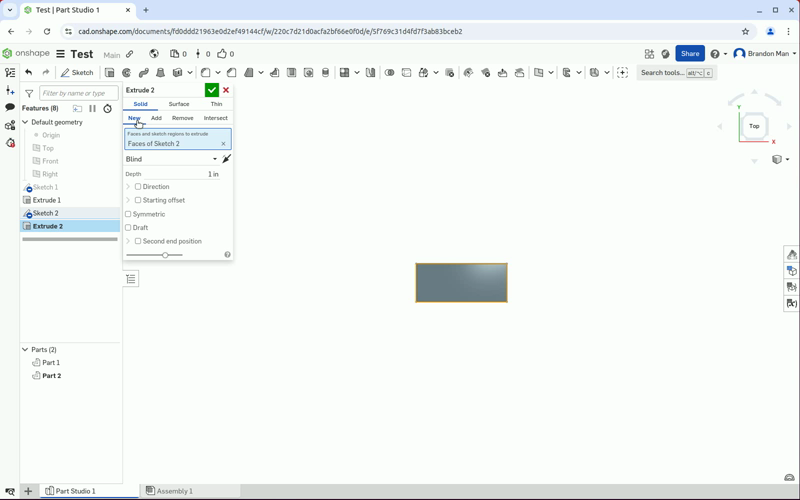
key(tab, 4)
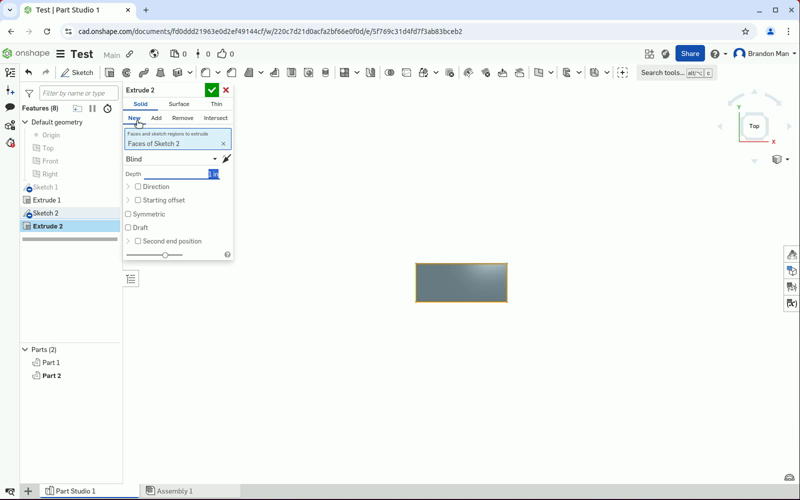
text(7.703)
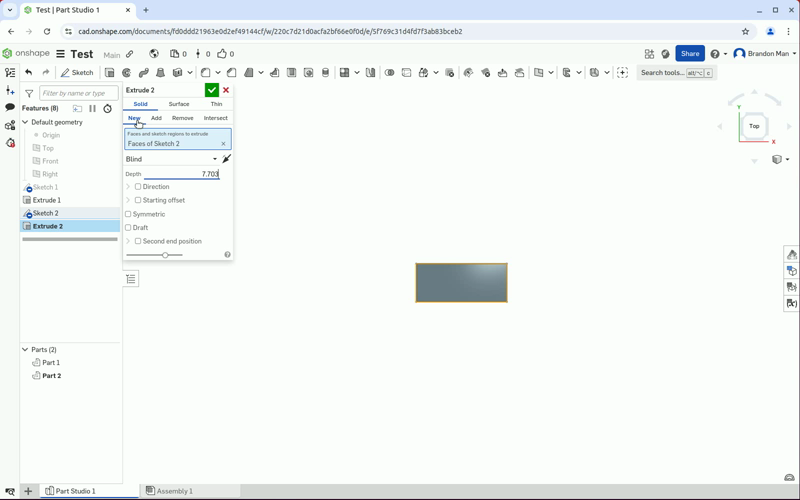
key(enter)
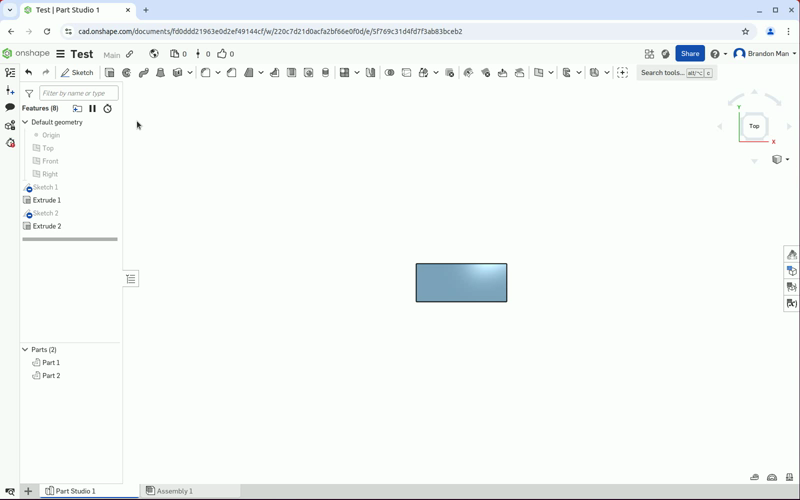
key(shift+h)
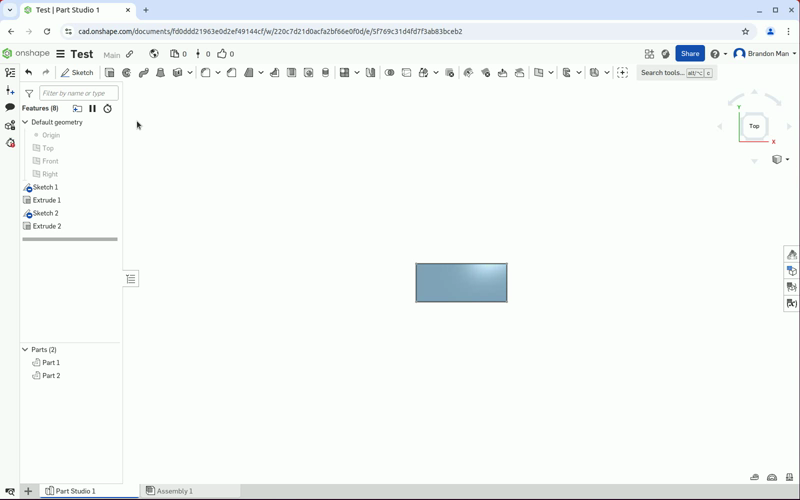
key(shift+h)
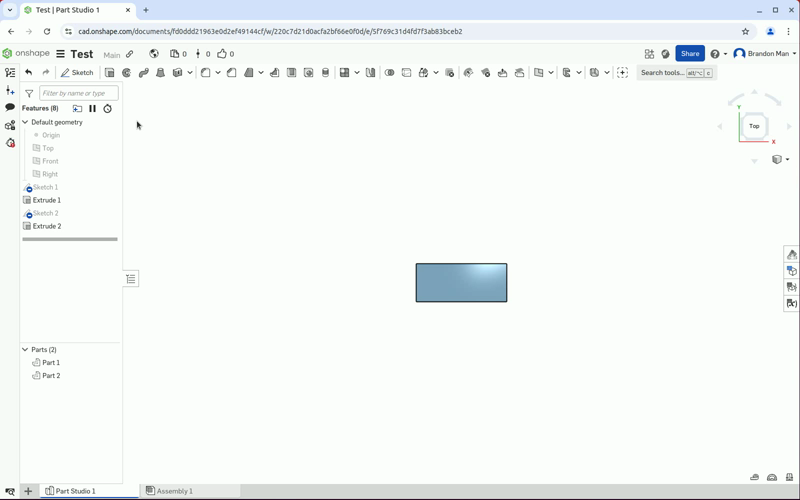
mouse_move(73, 189)
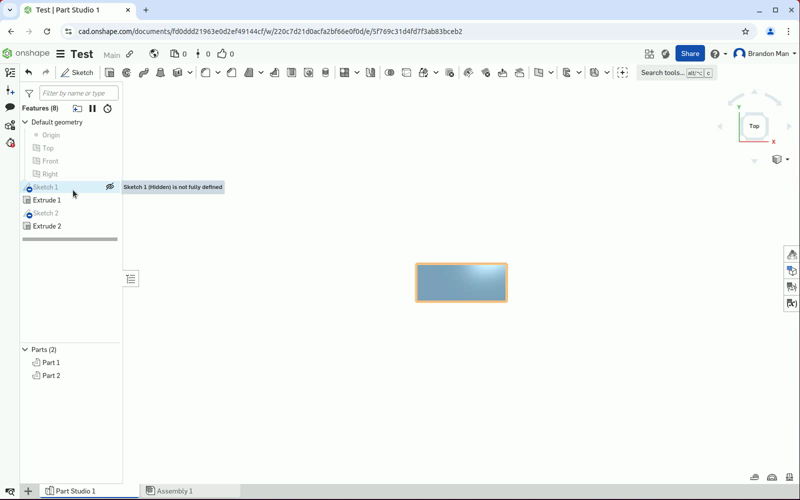
click(73, 189)
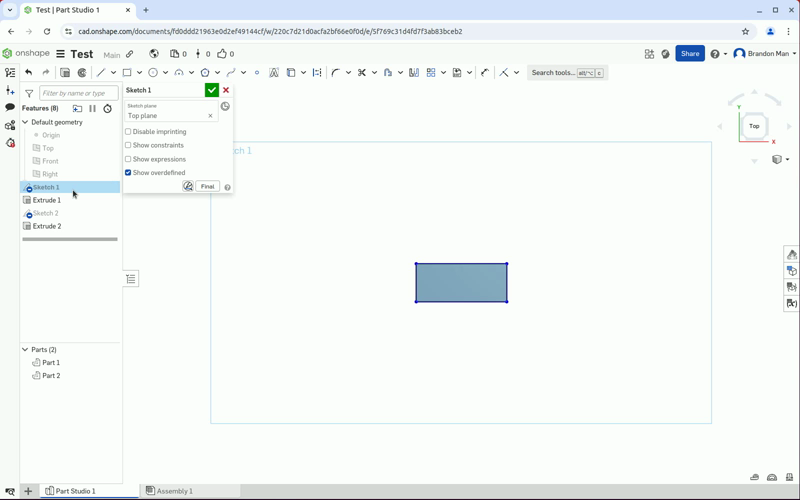
mouse_move(229, 92)
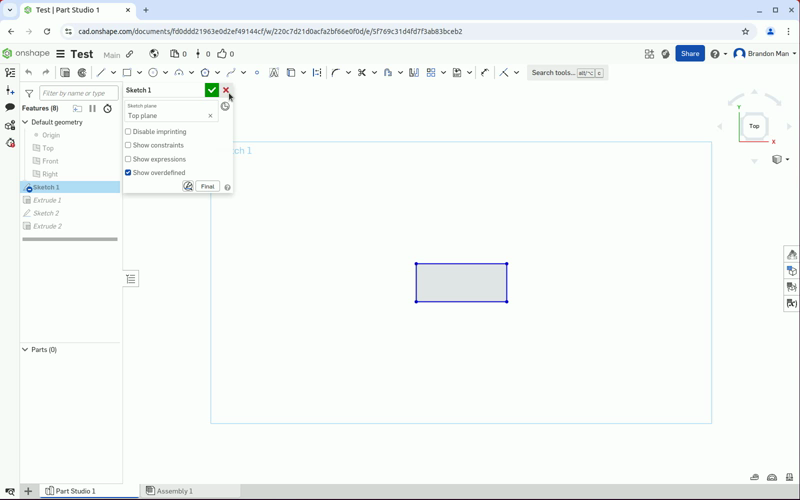
click(229, 92)
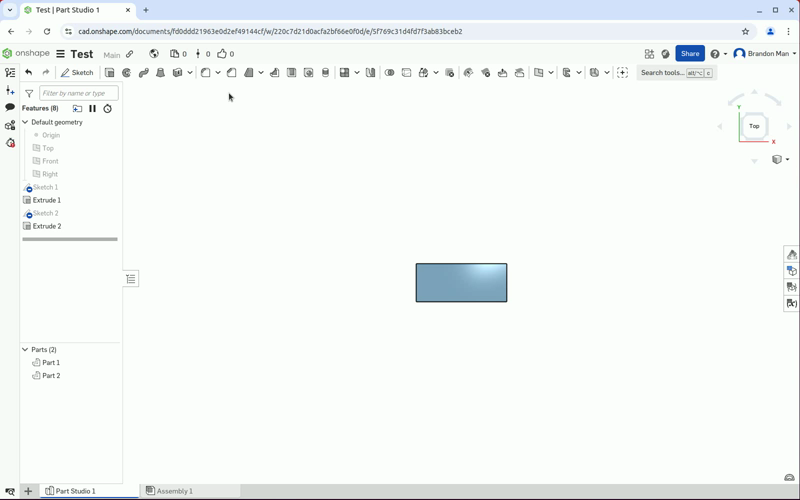
mouse_move(541, 75)
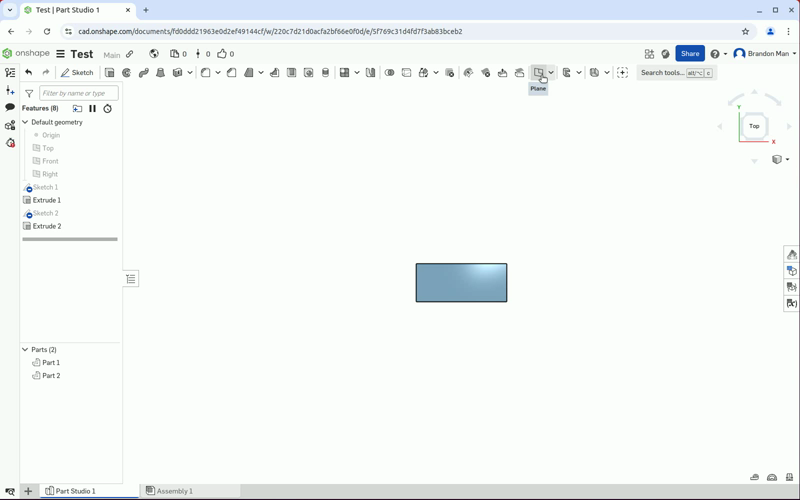
click(541, 75)
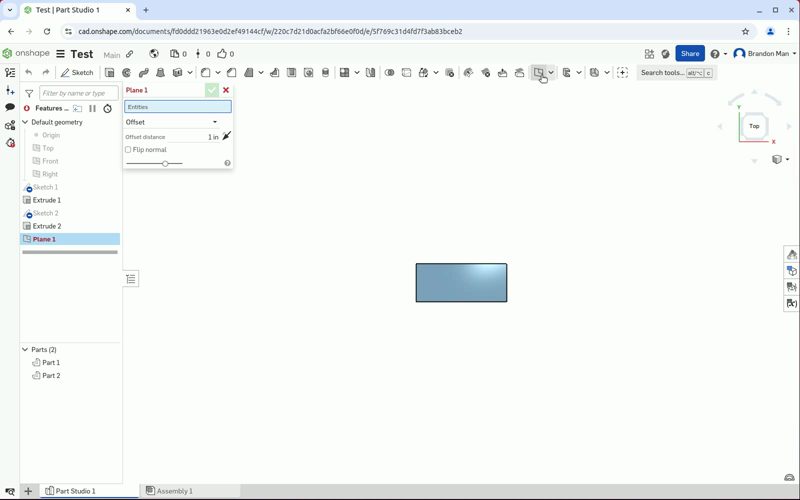
mouse_move(73, 150)
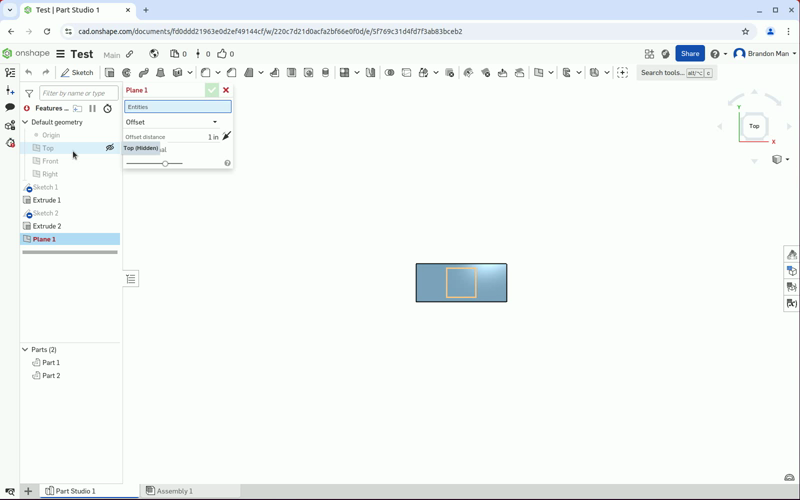
click(73, 150)
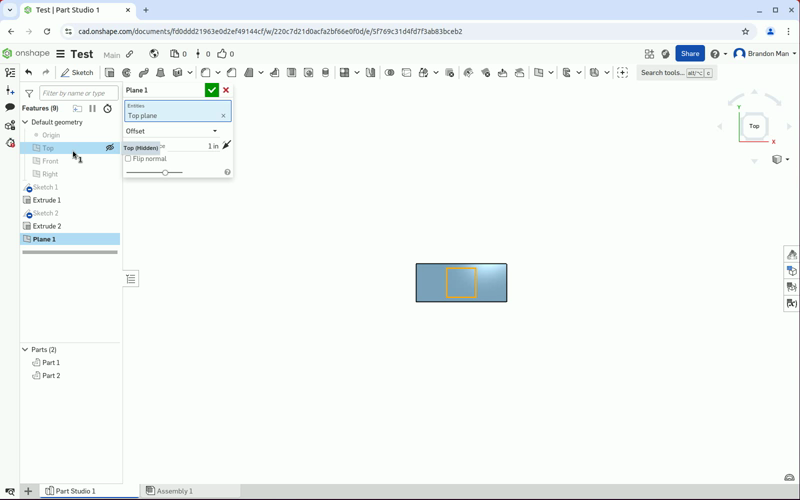
key(tab, 2)
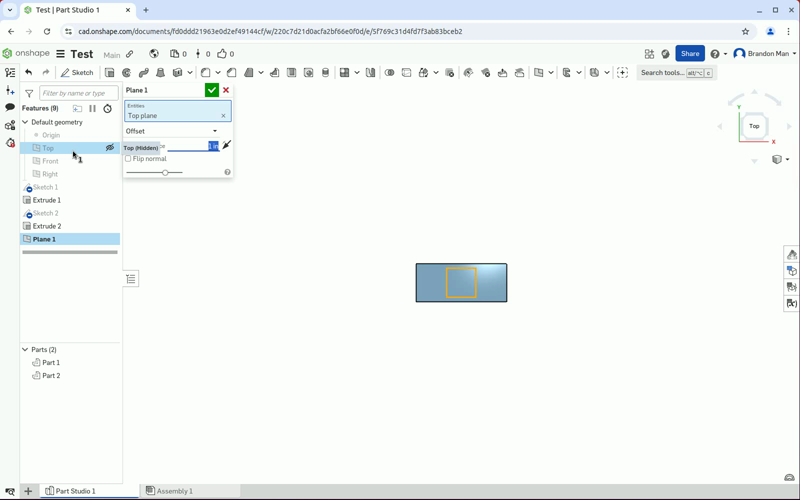
text(7.703)
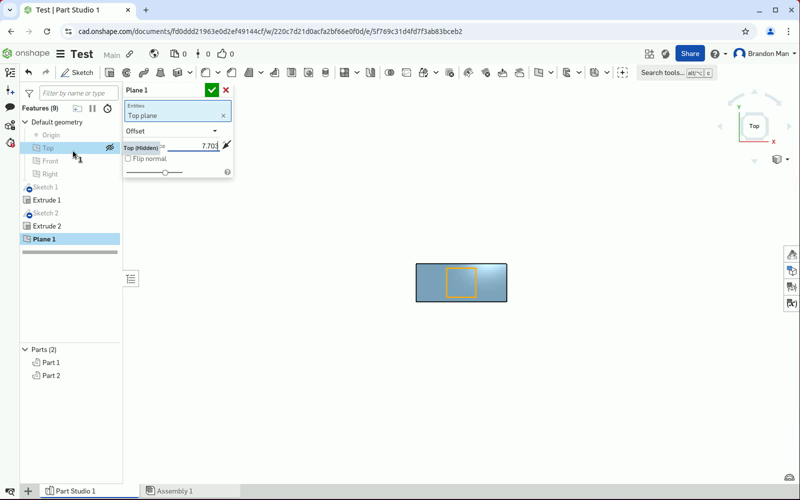
key(enter, 2)
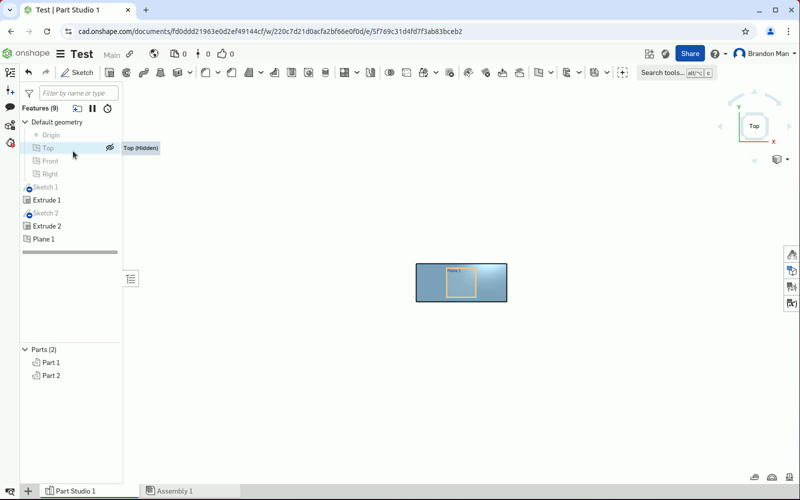
key(shift+s)
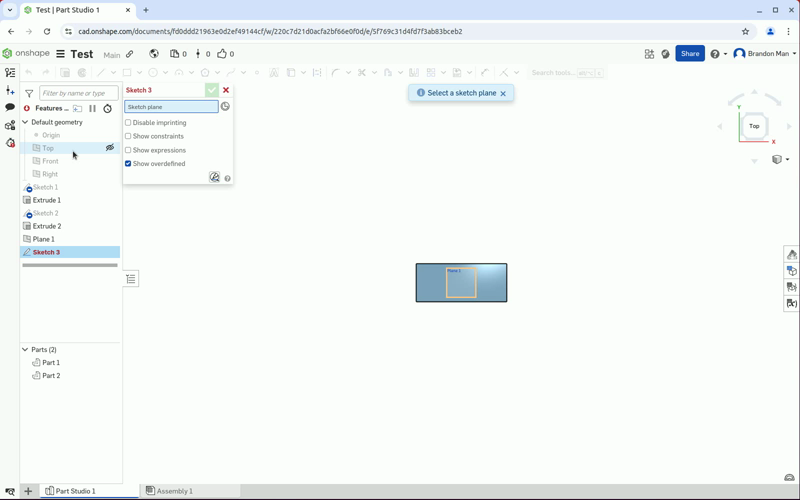
mouse_move(73, 241)
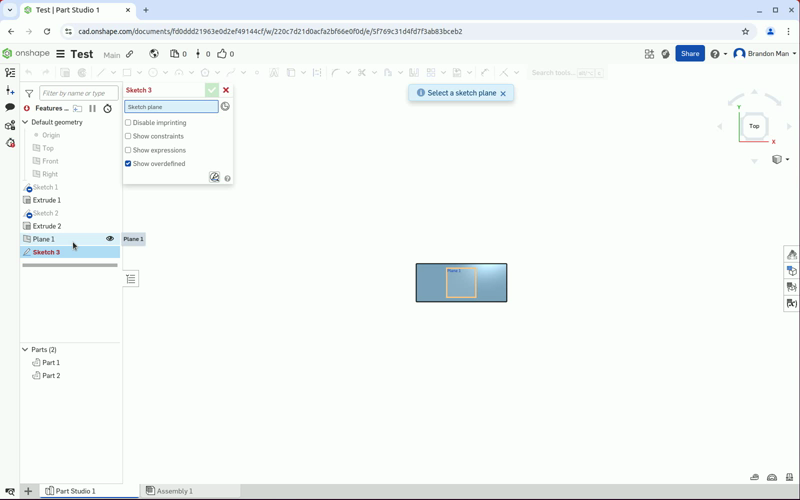
click(73, 241)
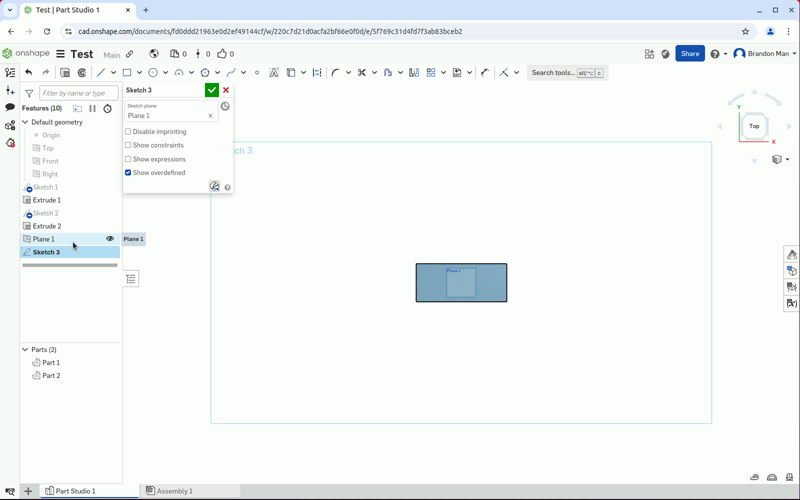
mouse_move(73, 352)
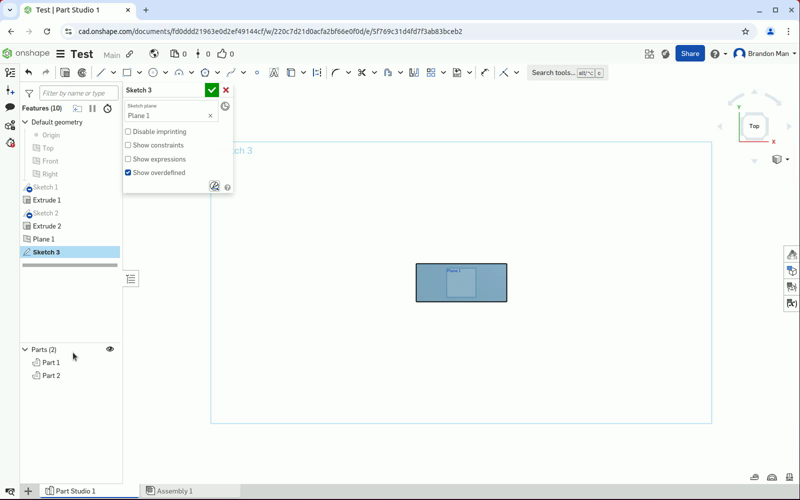
key(y)
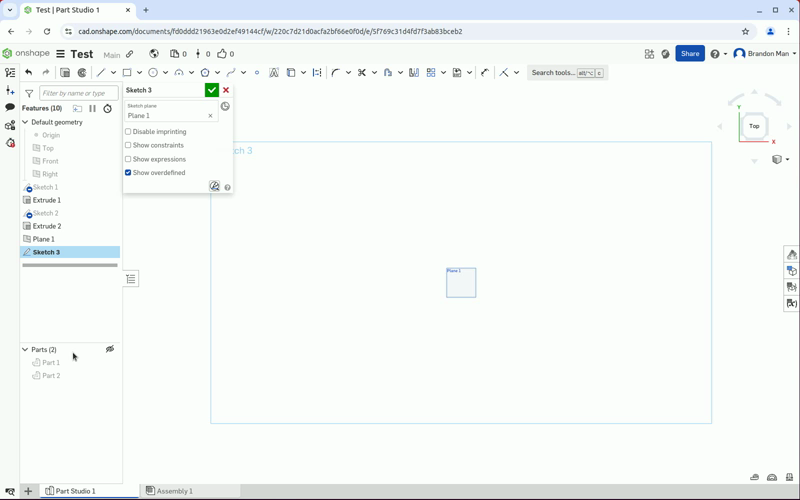
key(c)
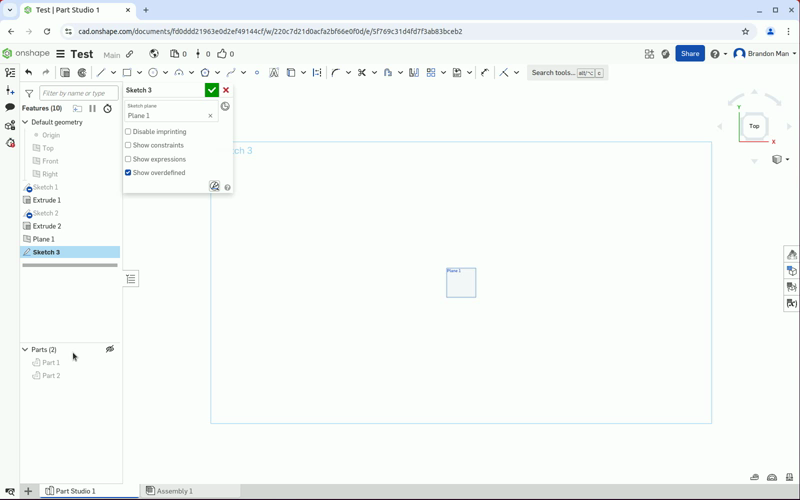
key_down(shift)
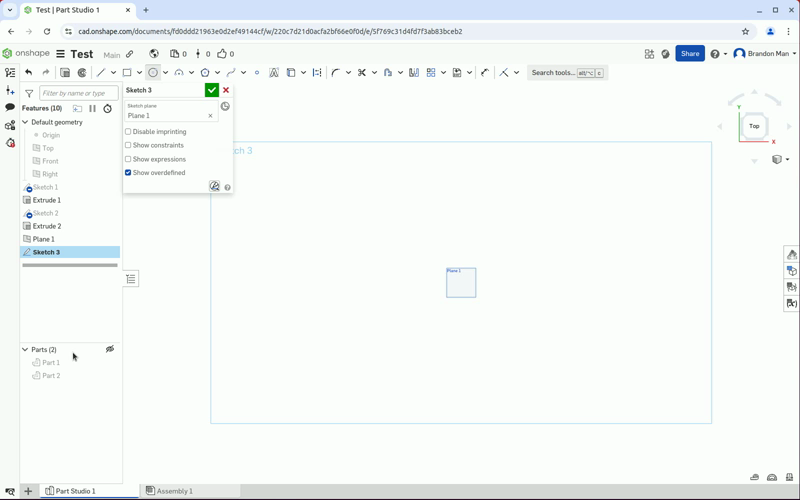
mouse_move(491, 282)
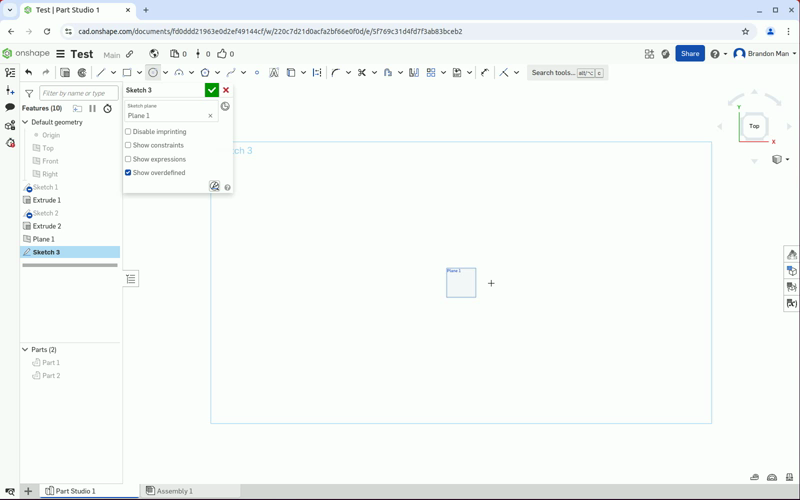
click(491, 282)
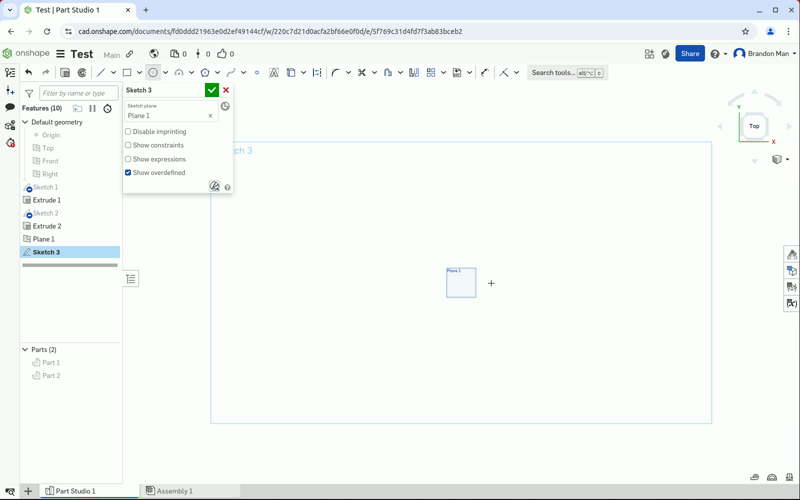
key_up(shift)
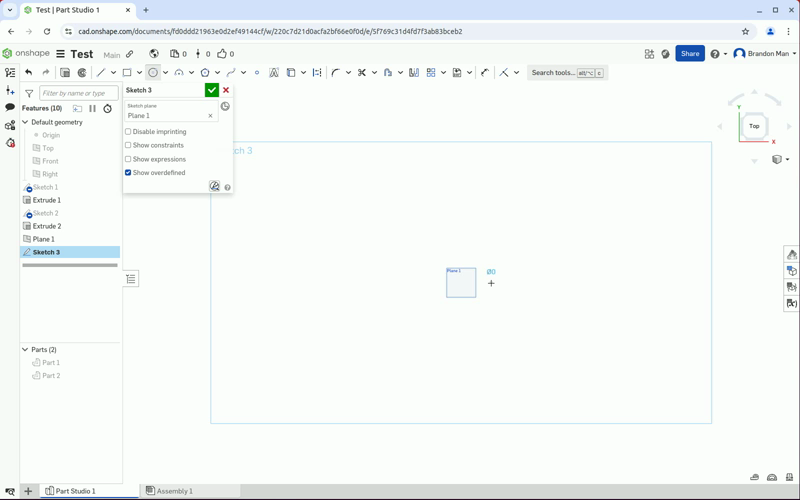
mouse_move(499, 282)
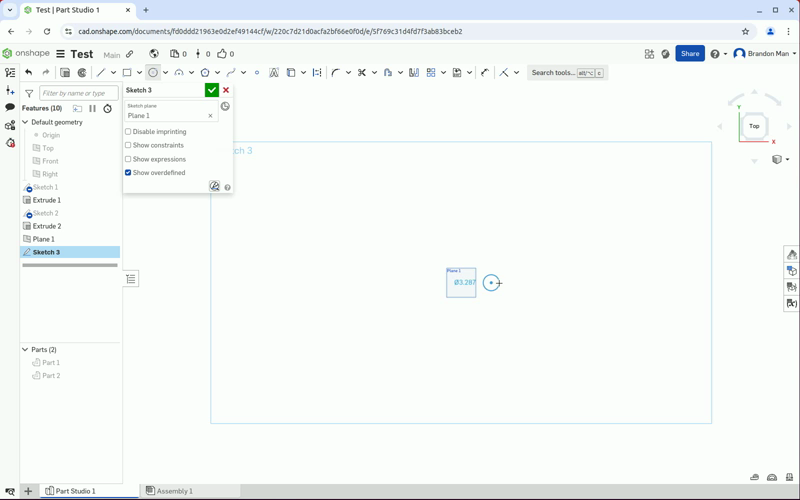
click(499, 282)
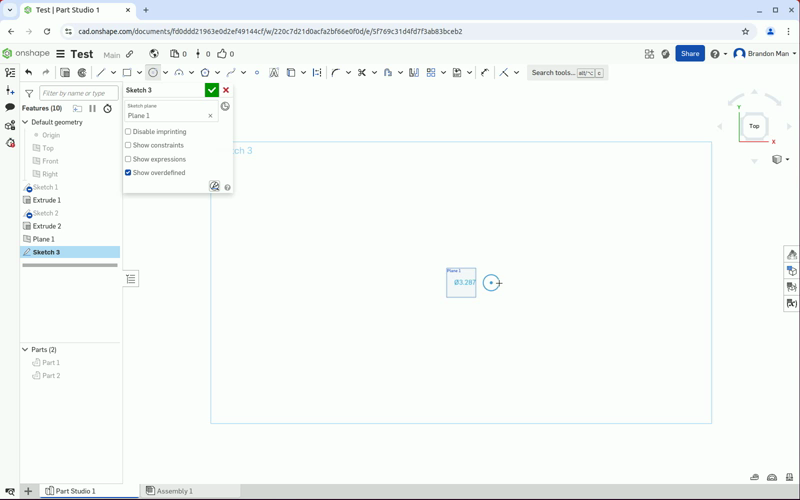
key(esc)
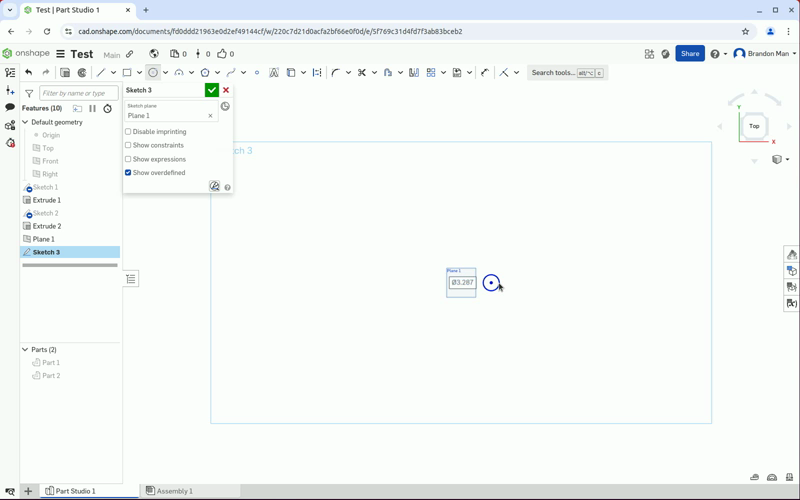
mouse_move(489, 278)
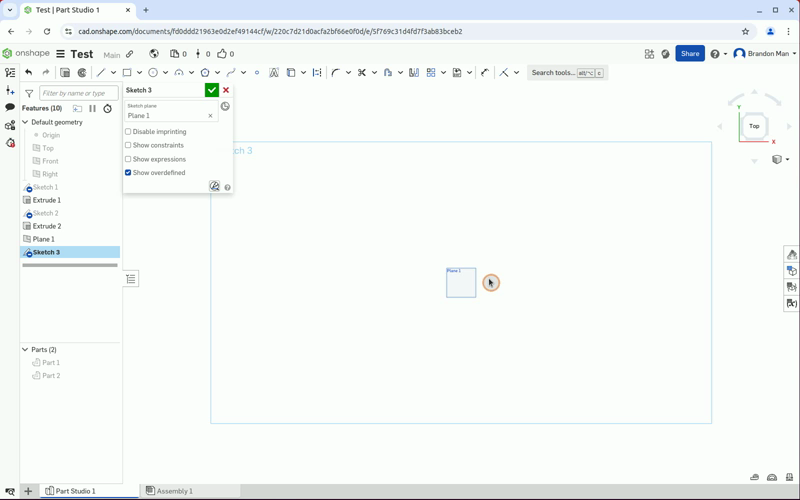
scroll(6)
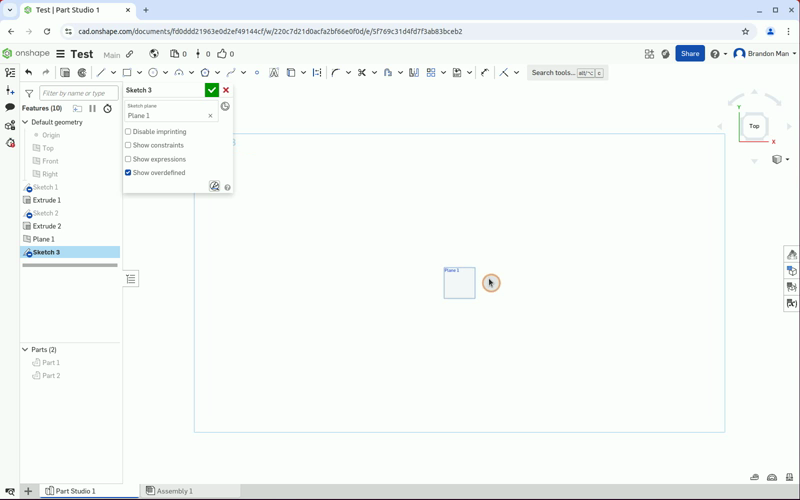
scroll(6)
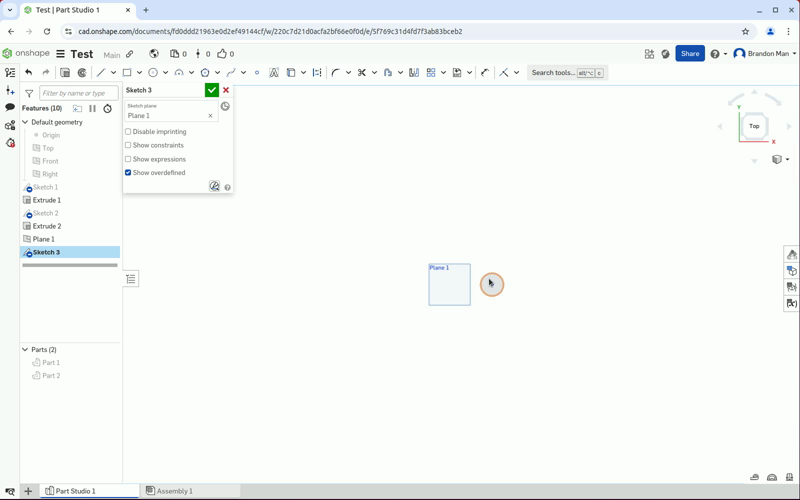
scroll(6)
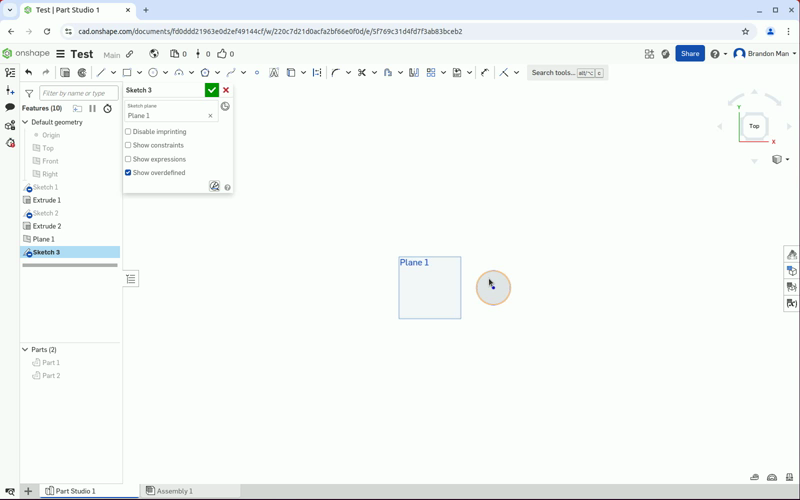
scroll(6)
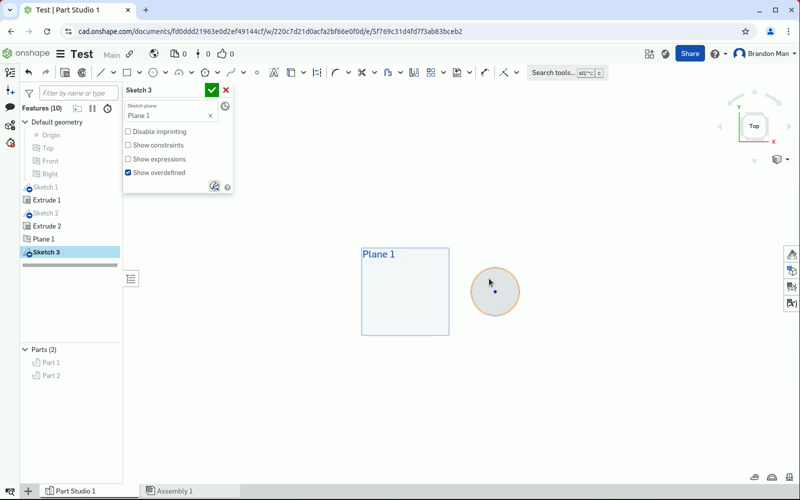
scroll(6)
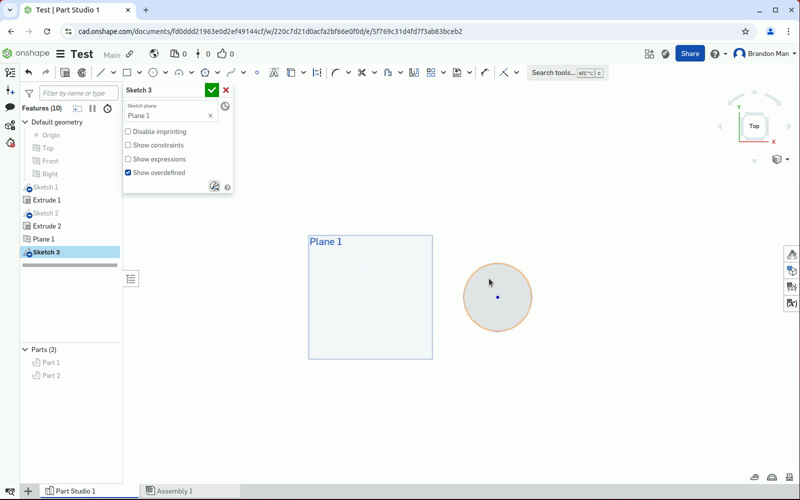
scroll(6)
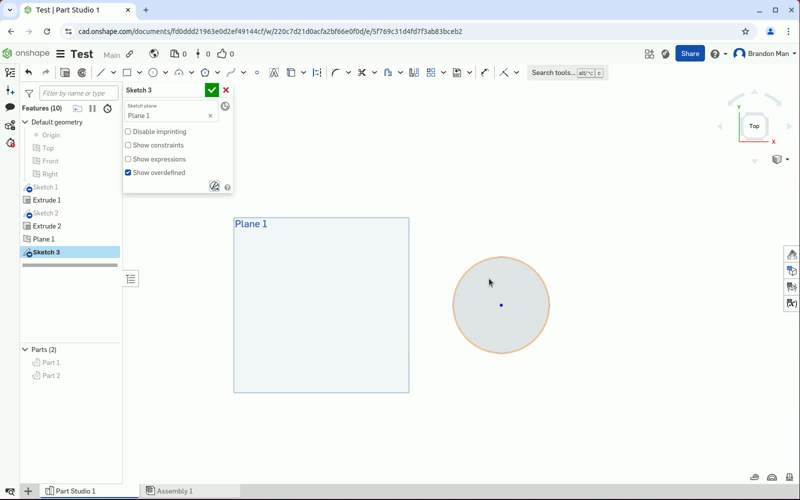
scroll(6)
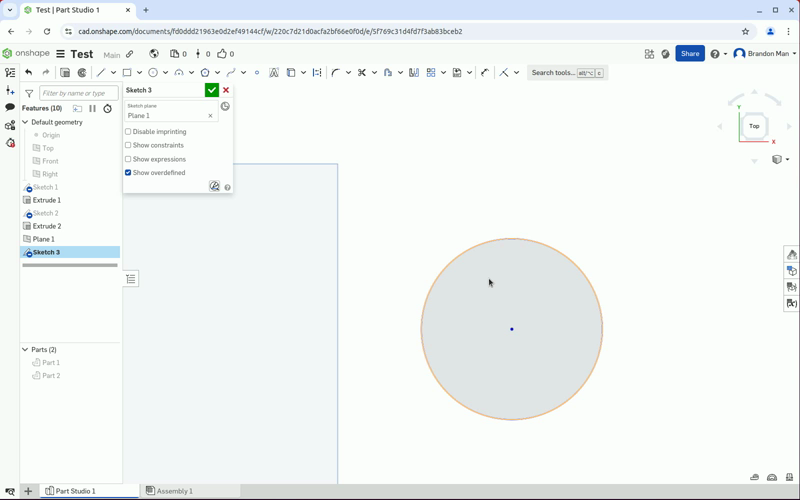
click(489, 278)
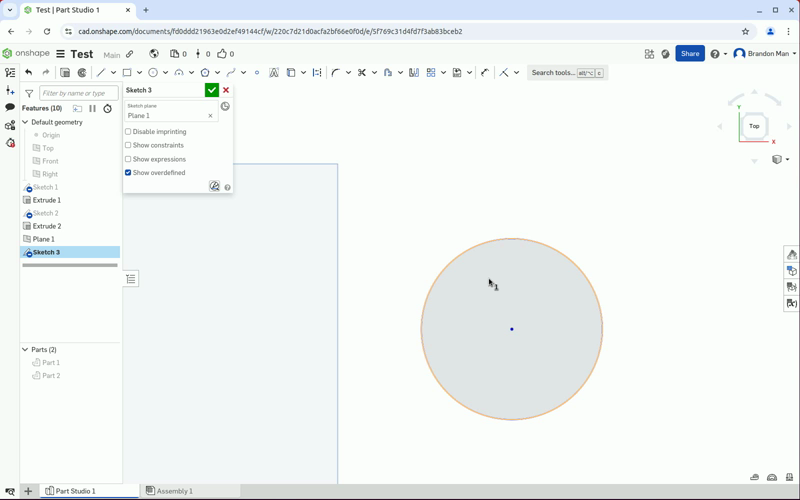
scroll(-6)
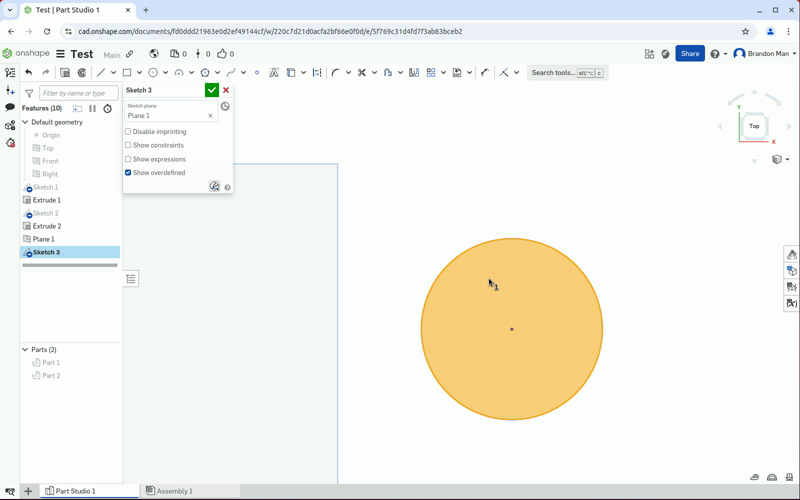
scroll(-6)
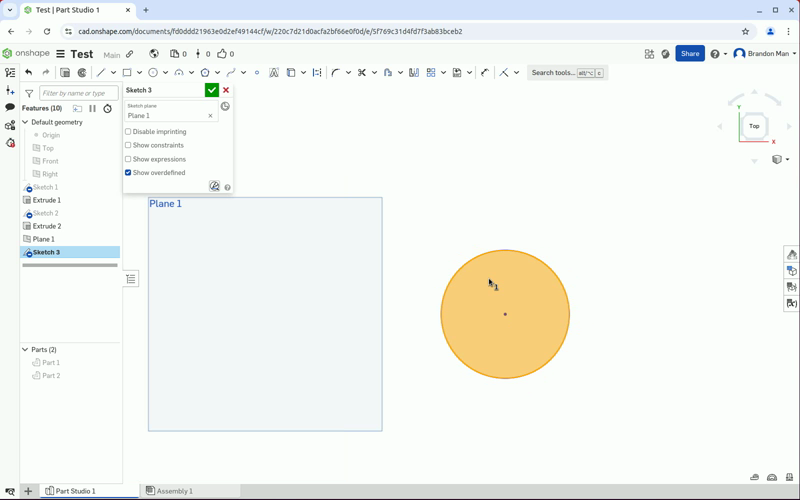
scroll(-6)
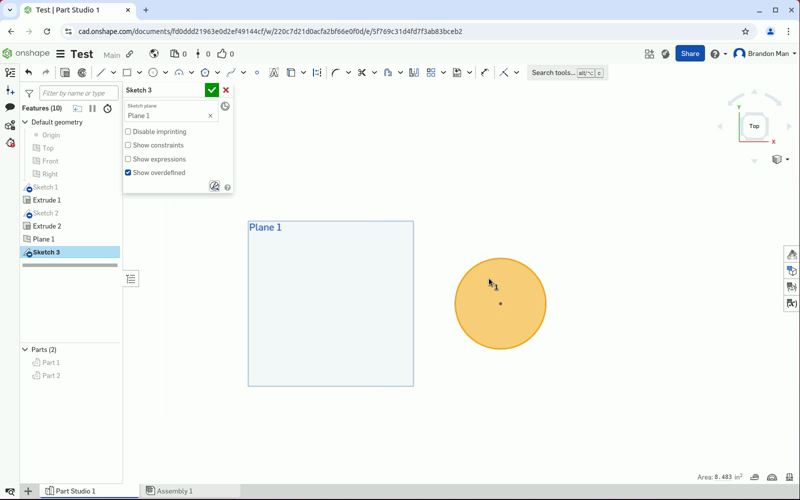
scroll(-6)
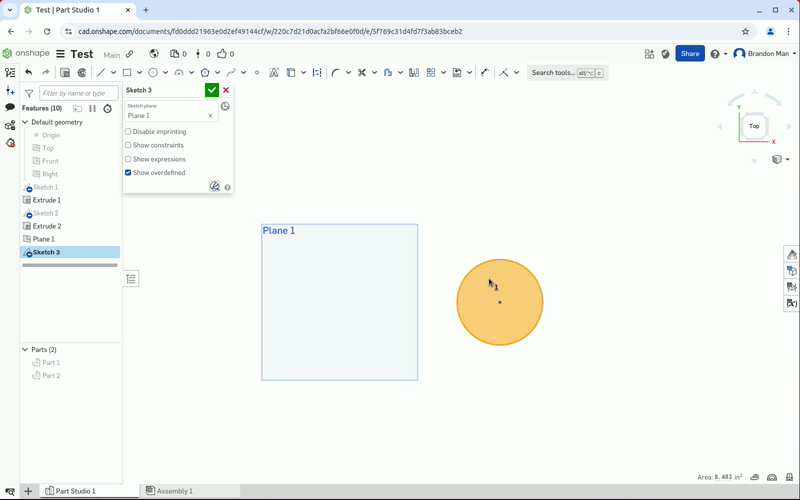
scroll(-6)
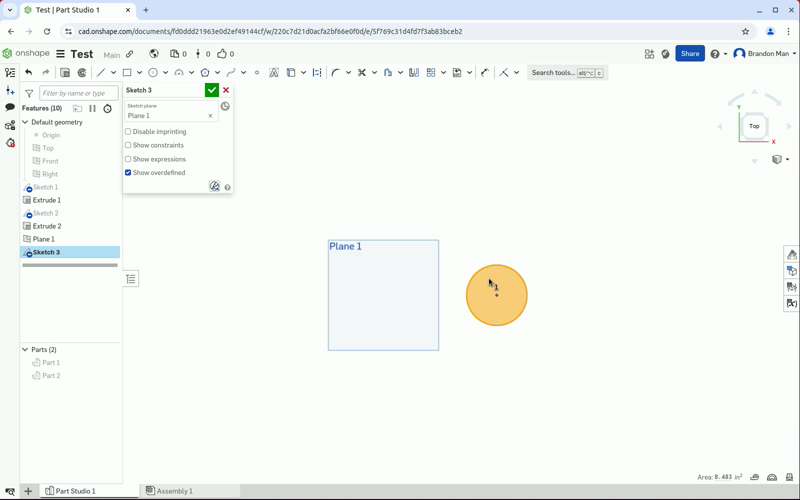
scroll(-6)
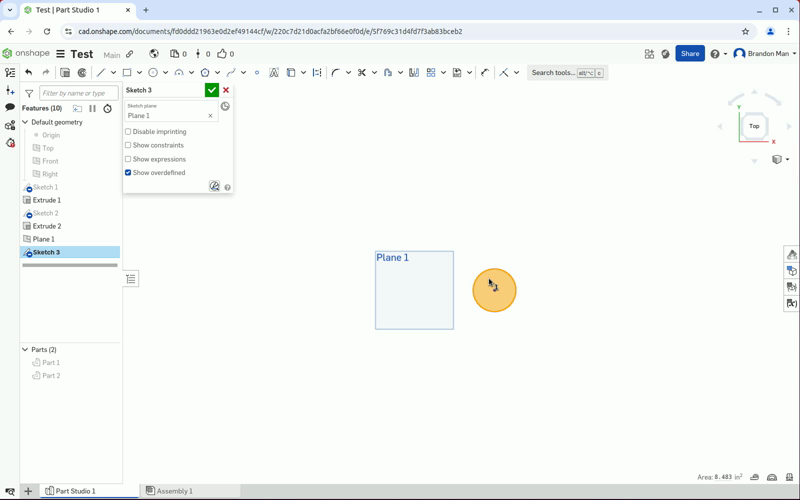
scroll(-6)
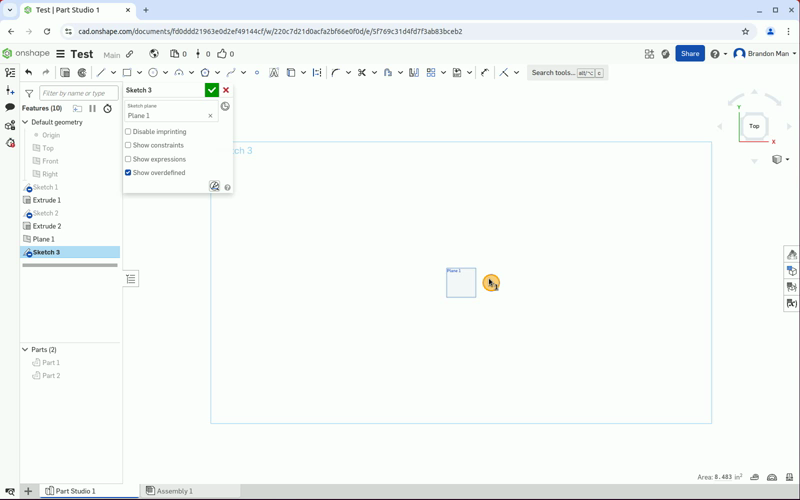
mouse_move(73, 352)
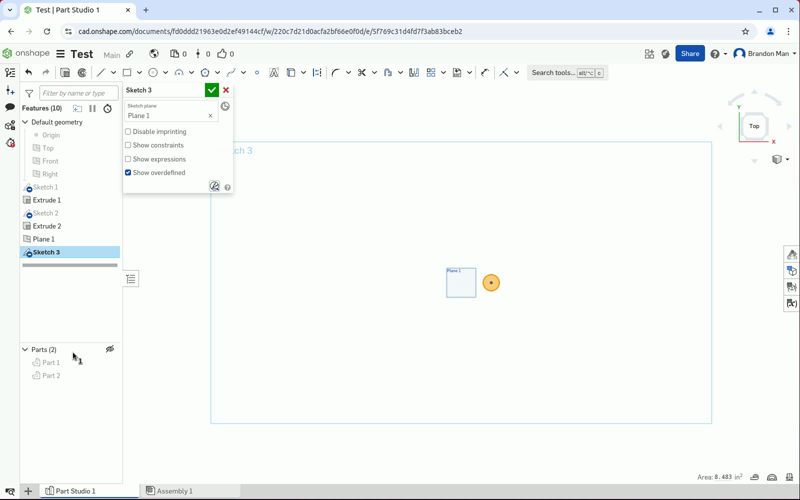
key(shift+y)
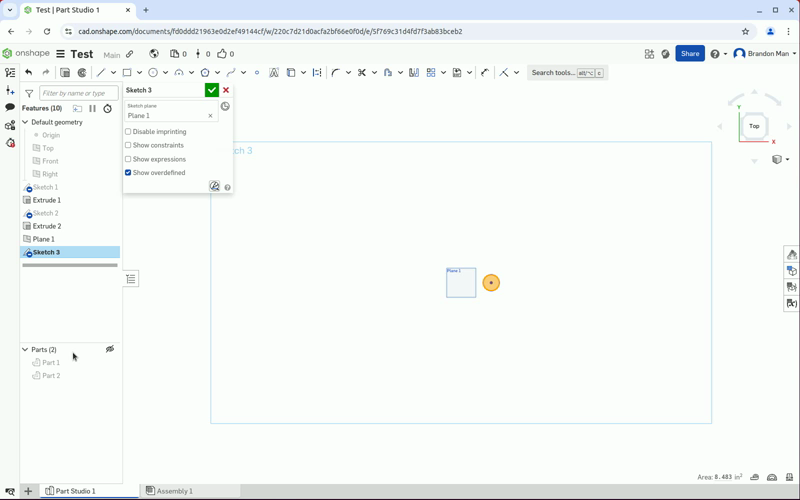
key(shift+e)
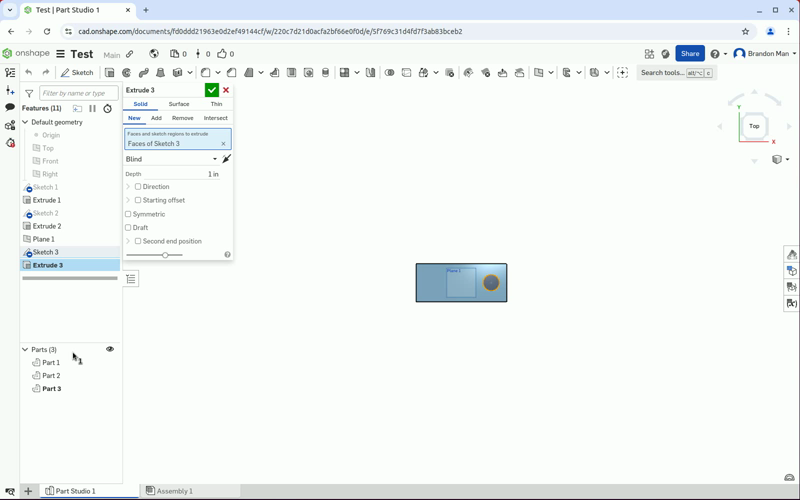
mouse_move(143, 106)
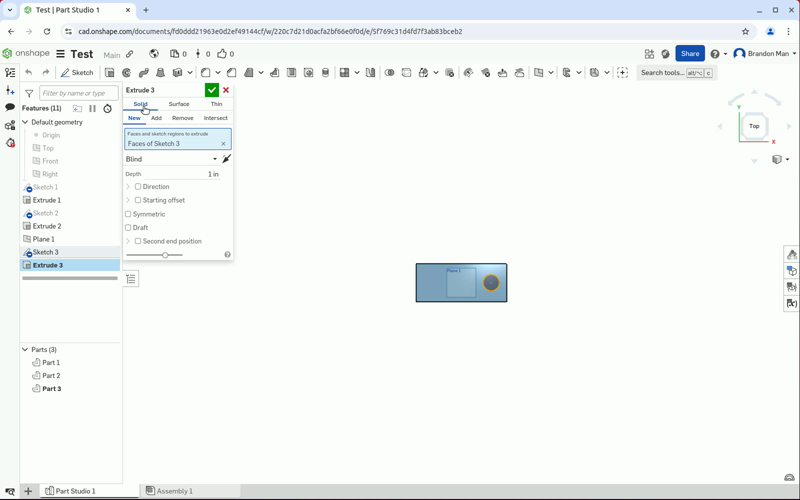
click(143, 106)
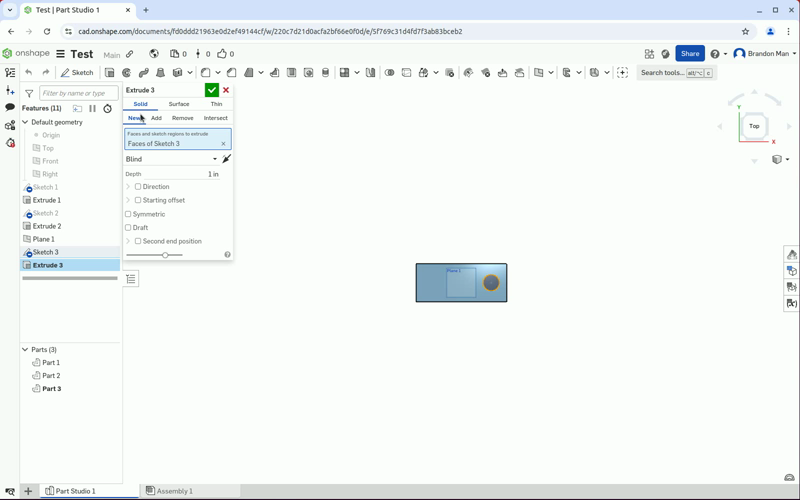
mouse_move(137, 120)
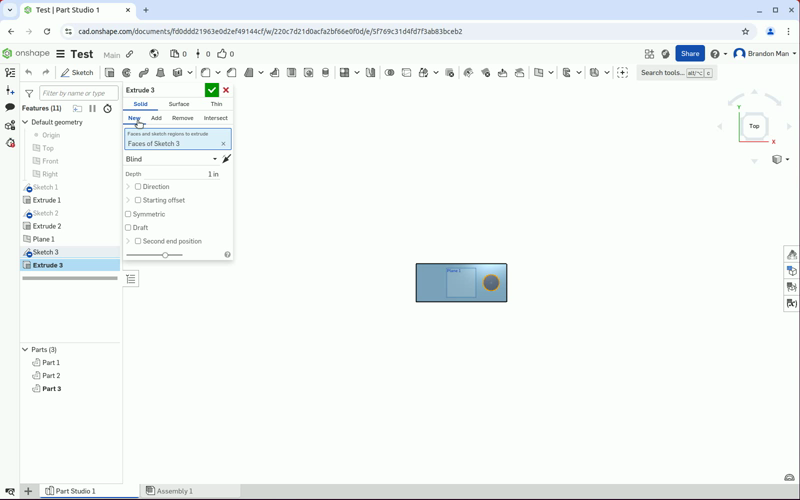
click(137, 120)
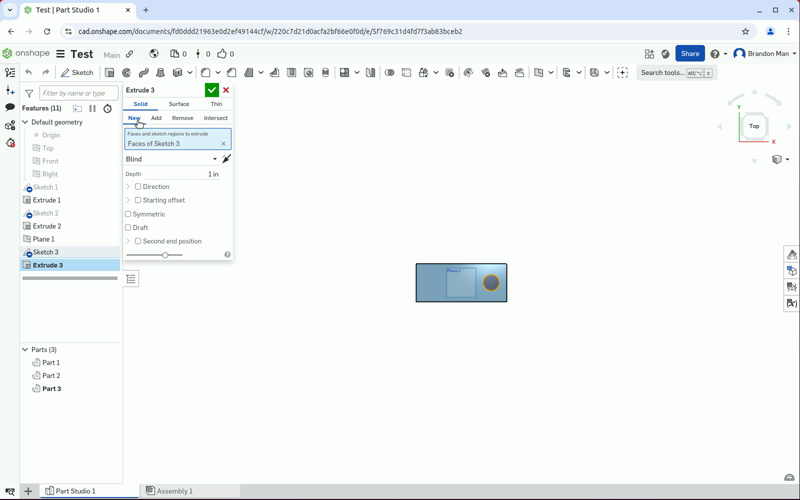
key(tab, 4)
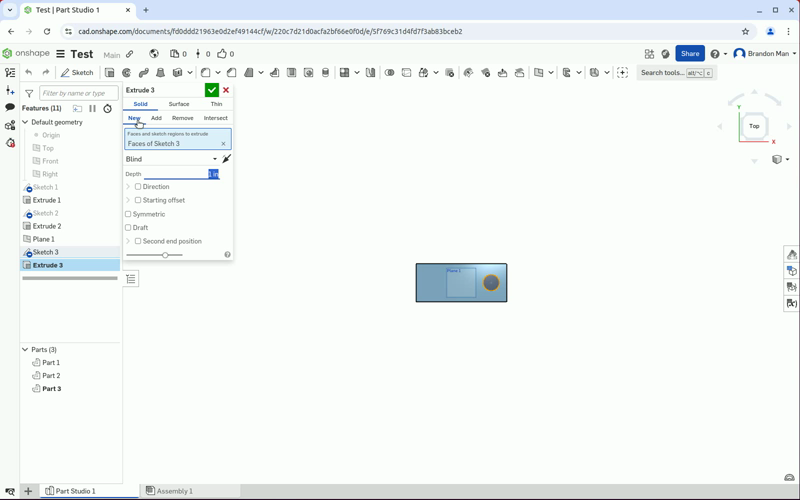
text(15.405)
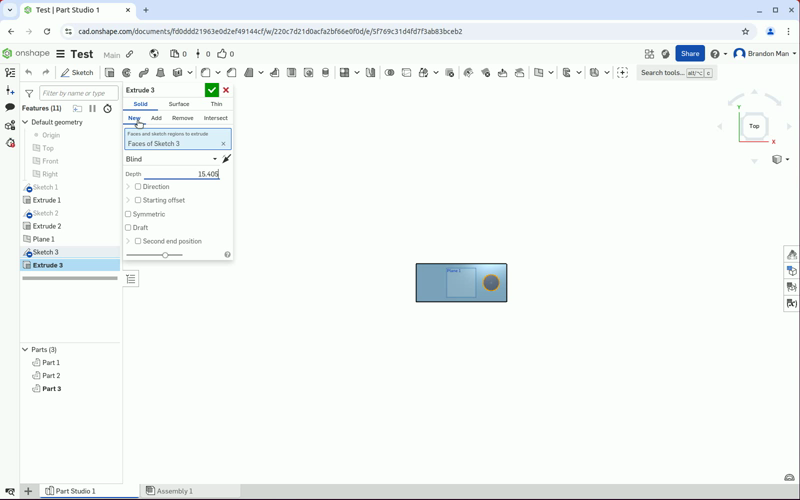
key(enter)
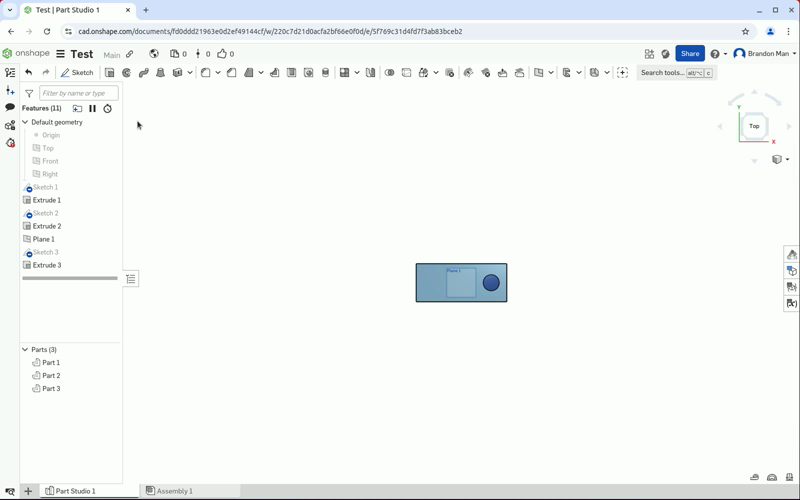
key(shift+h)
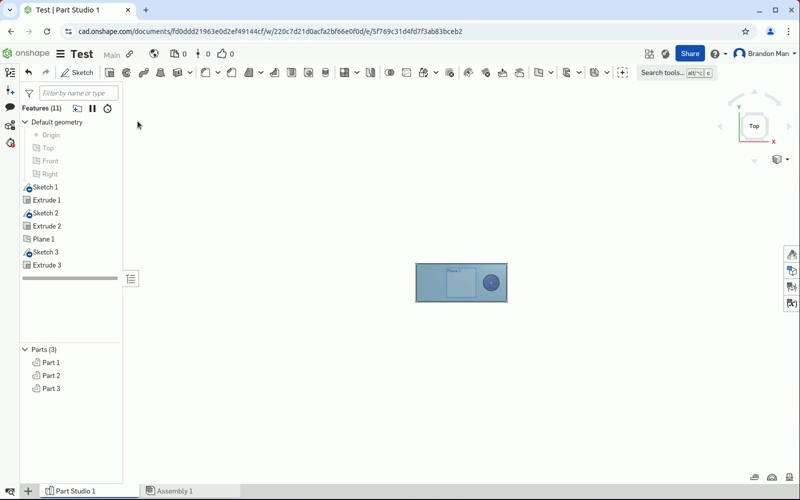
key(shift+h)
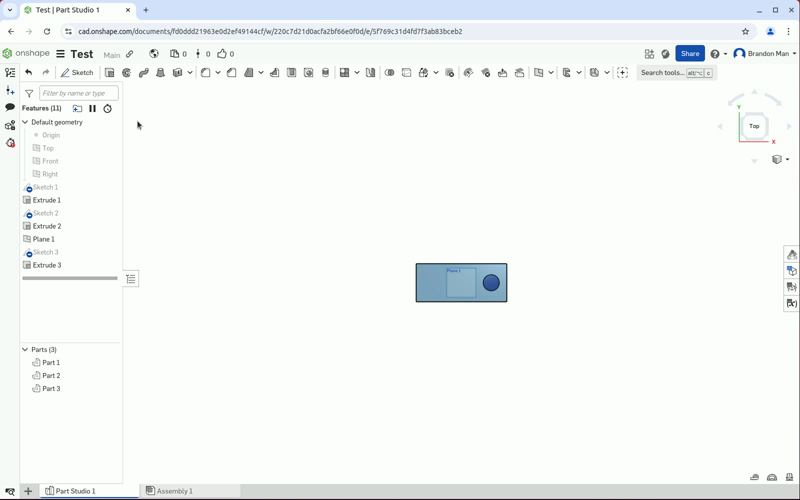
mouse_move(73, 189)
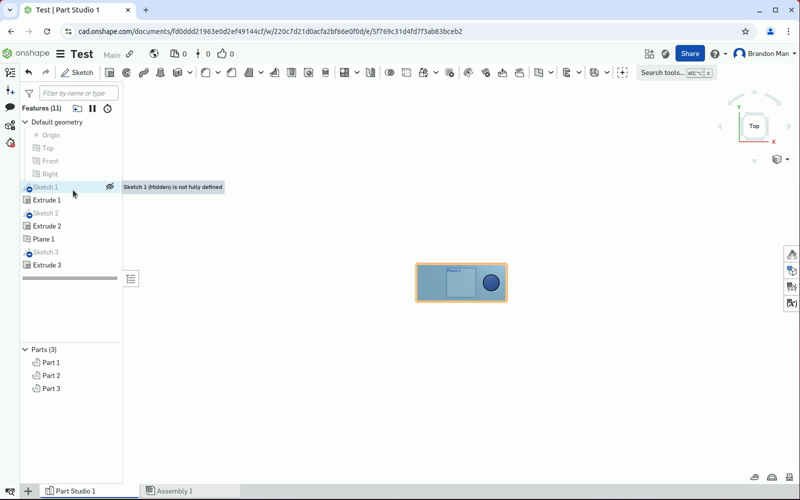
click(73, 189)
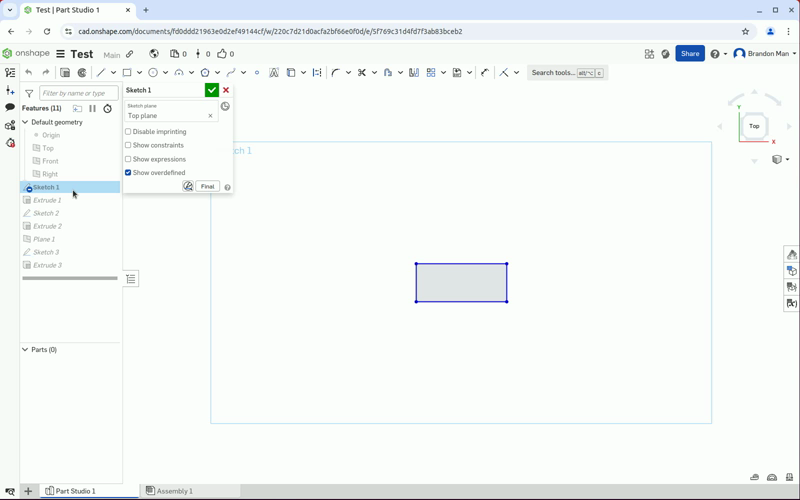
mouse_move(229, 92)
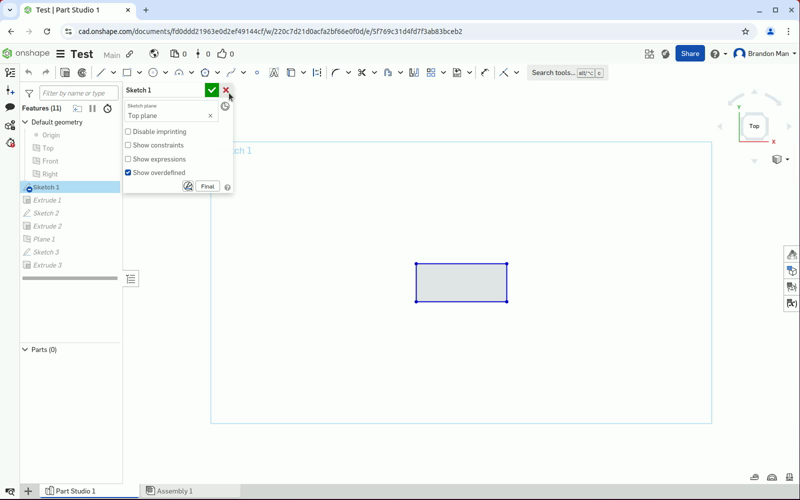
click(229, 92)
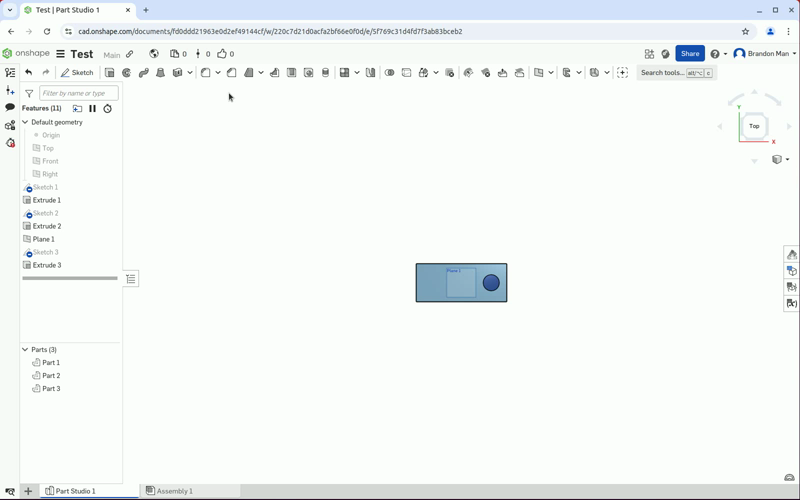
mouse_move(73, 352)
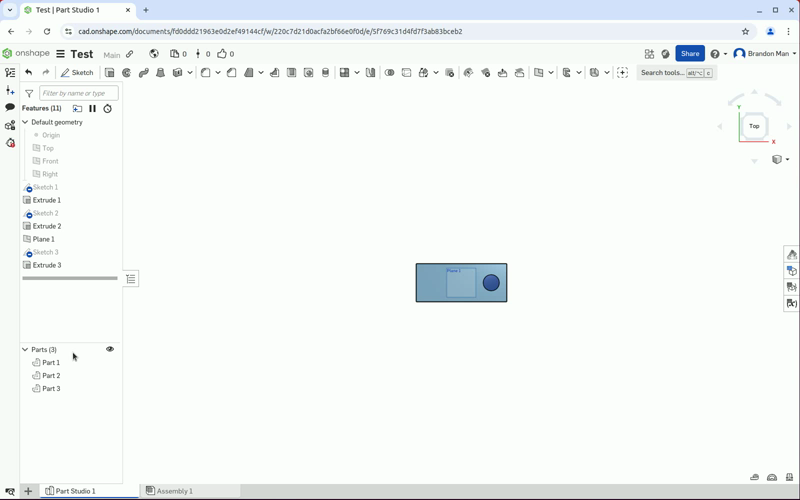
key(y)
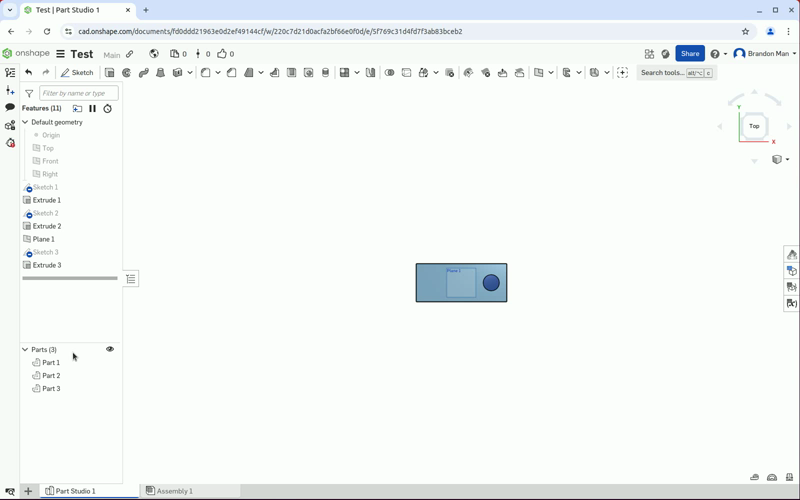
key(shift+p)
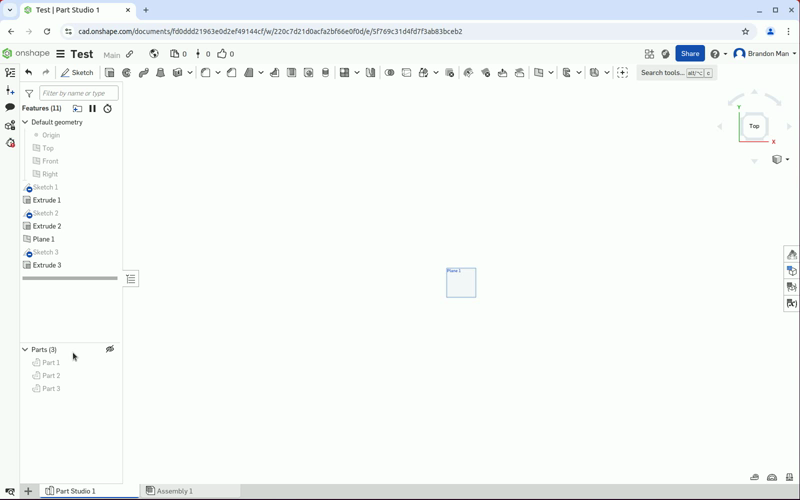
key(space)
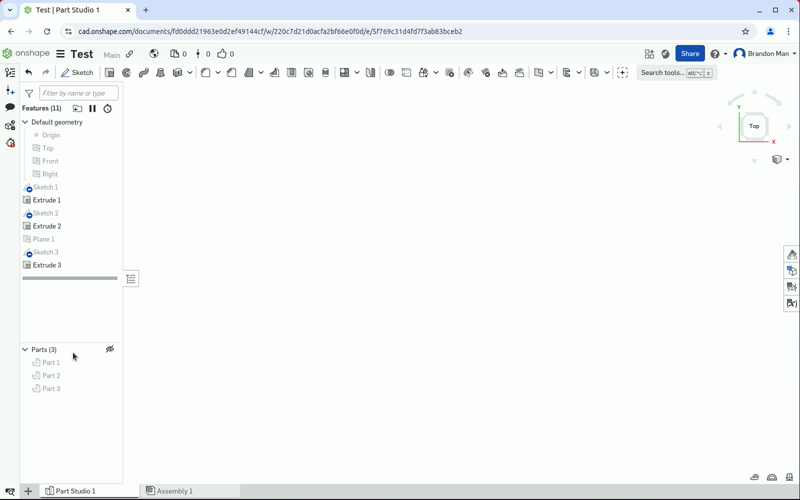
key_down(shift)
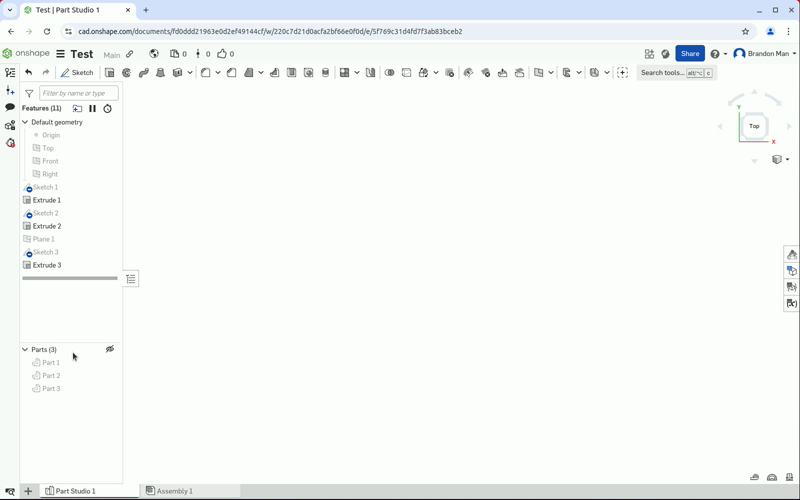
key(up)
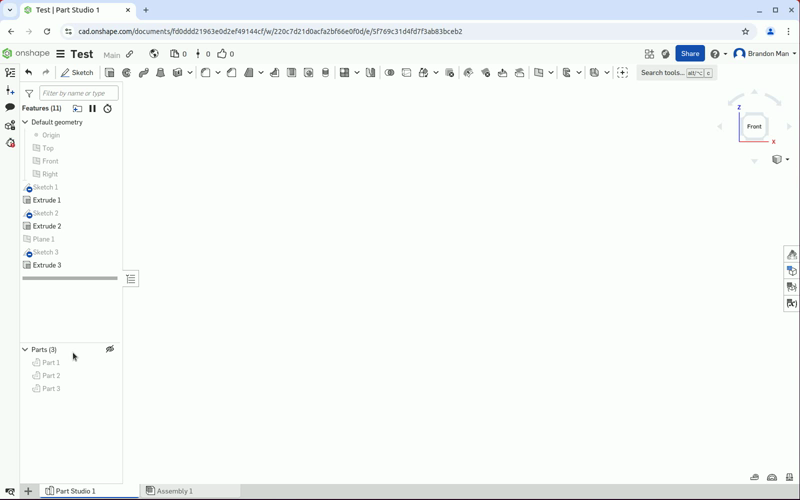
key_up(shift)
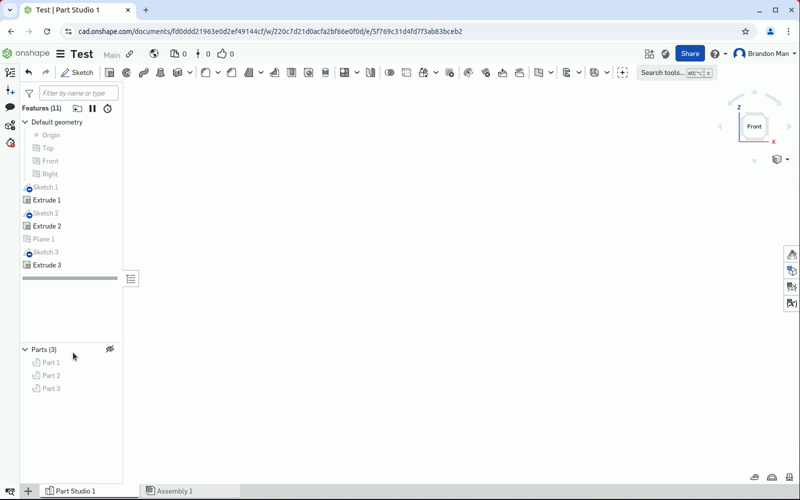
mouse_move(73, 352)
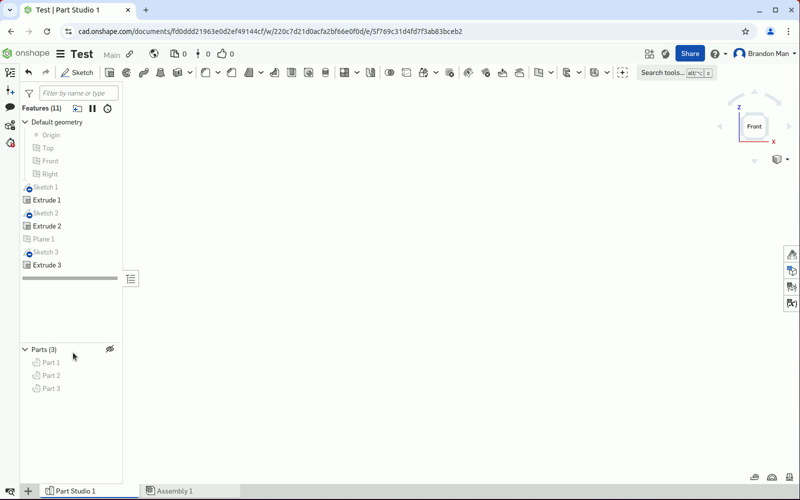
key(shift+y)
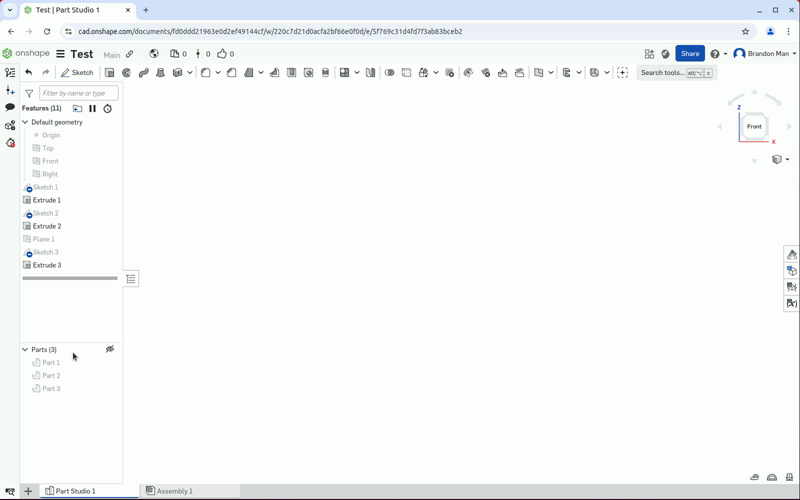
key(shift+s)
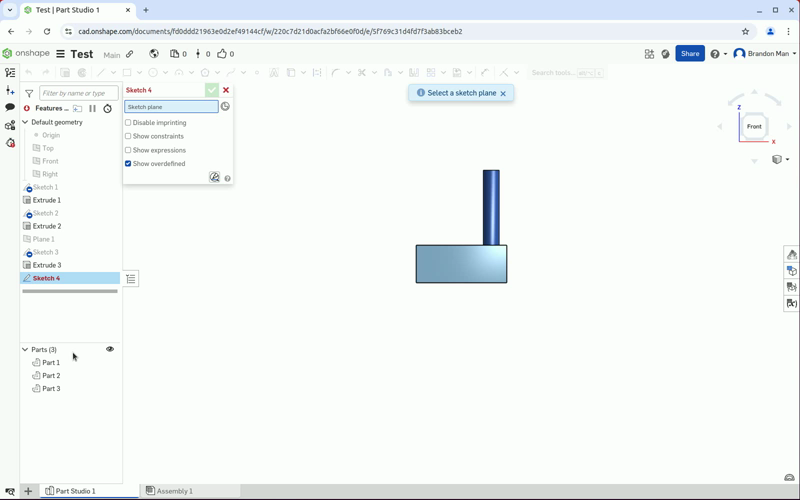
mouse_move(73, 163)
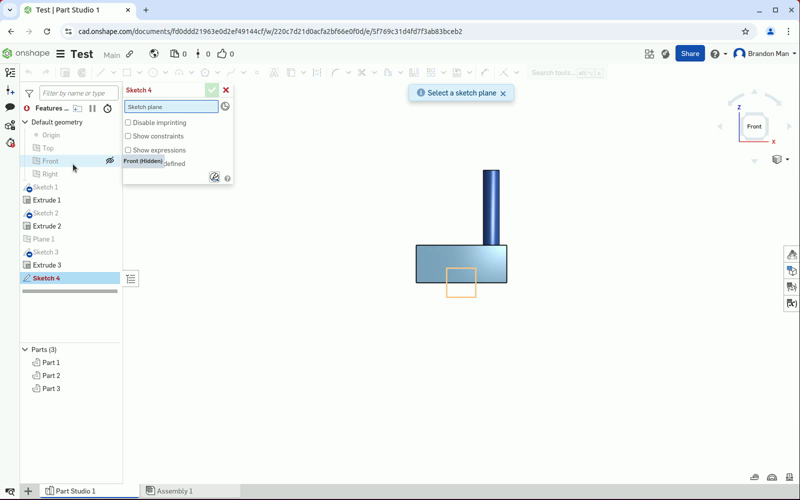
click(73, 163)
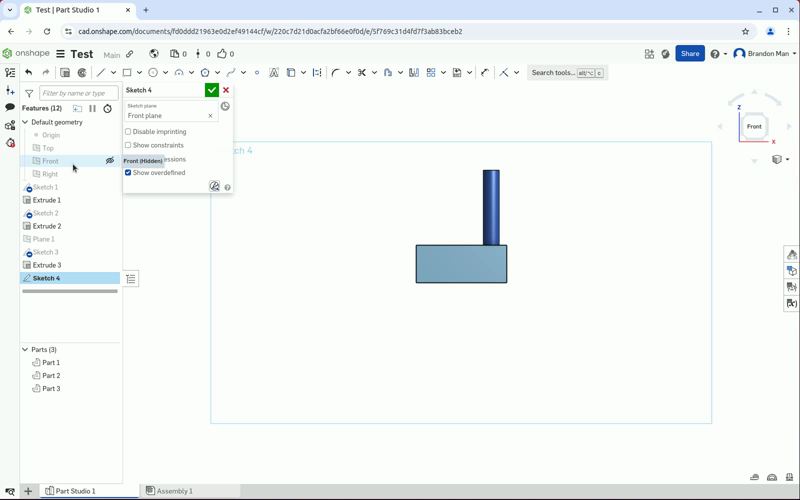
mouse_move(73, 352)
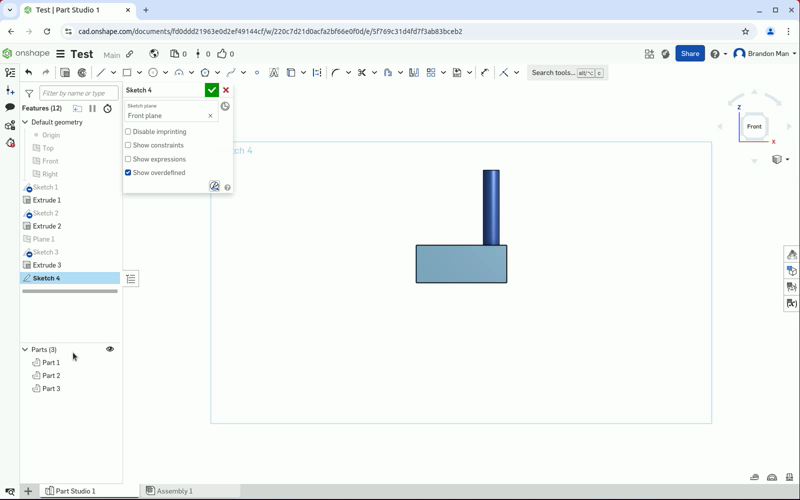
key(y)
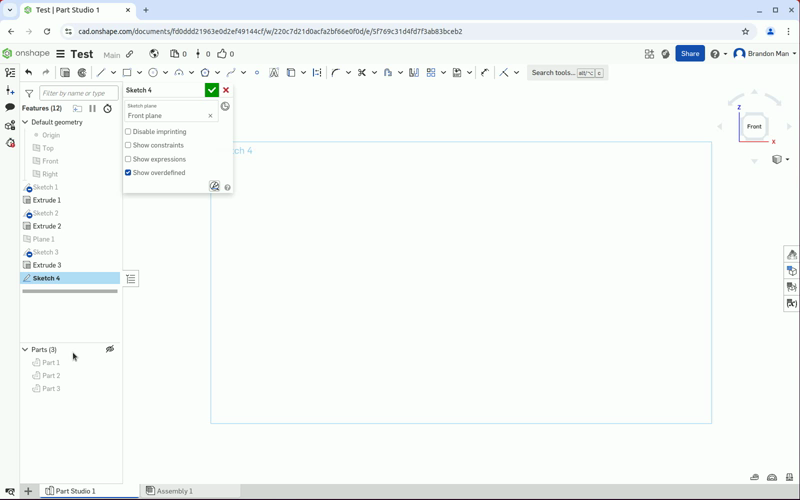
key(l)
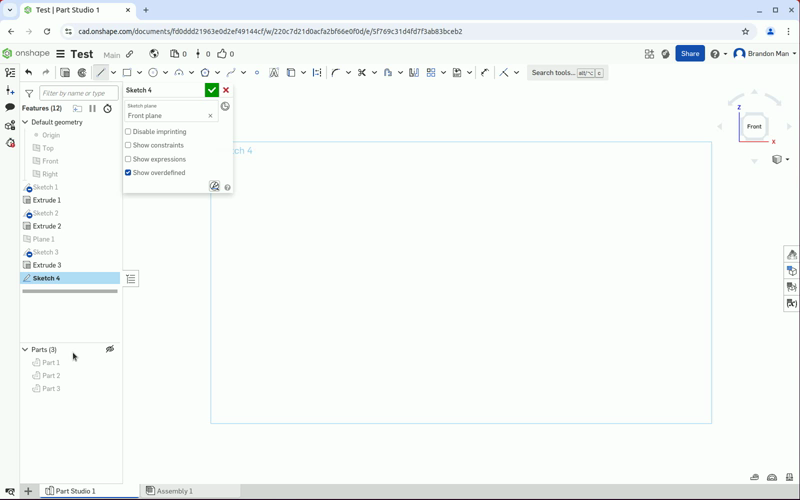
key_down(shift)
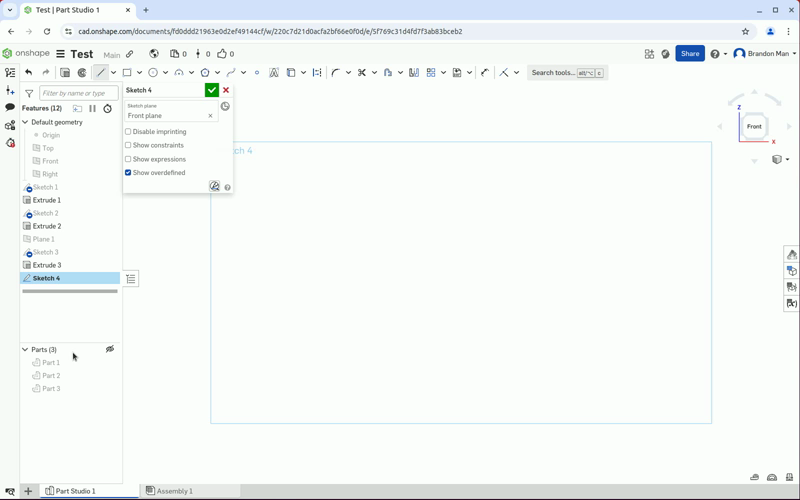
mouse_move(416, 373)
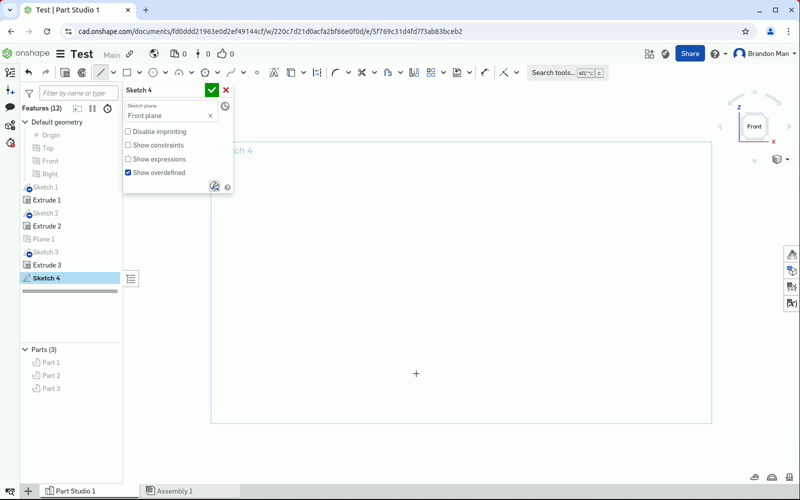
click(416, 373)
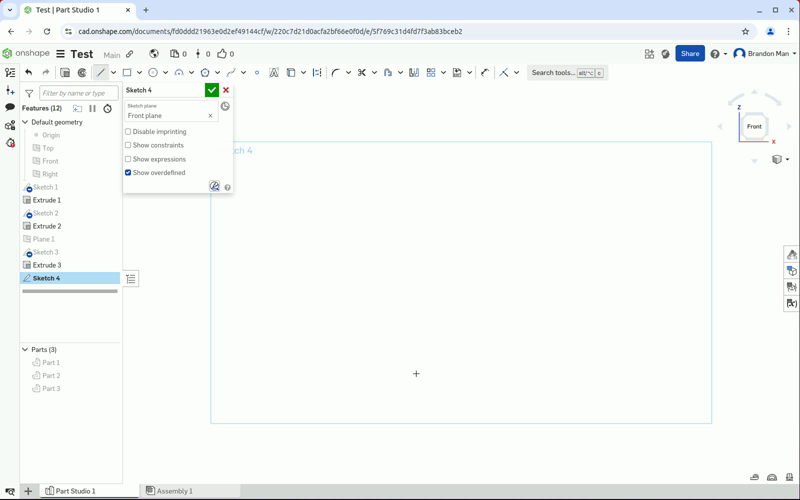
key_up(shift)
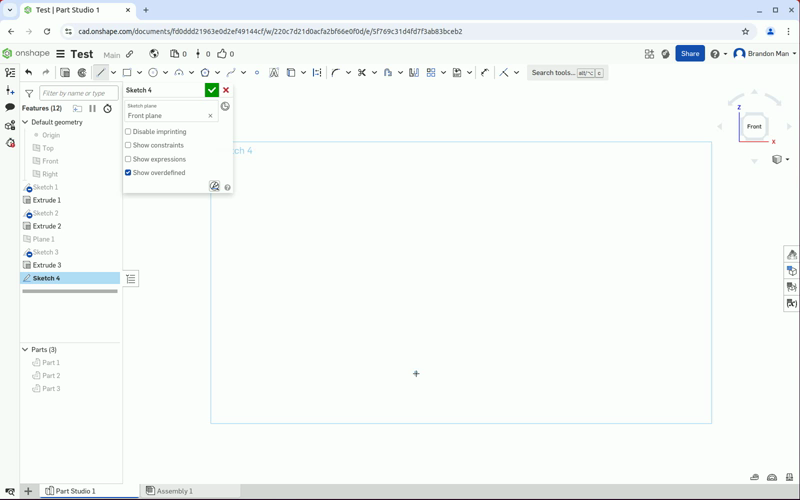
key_down(shift)
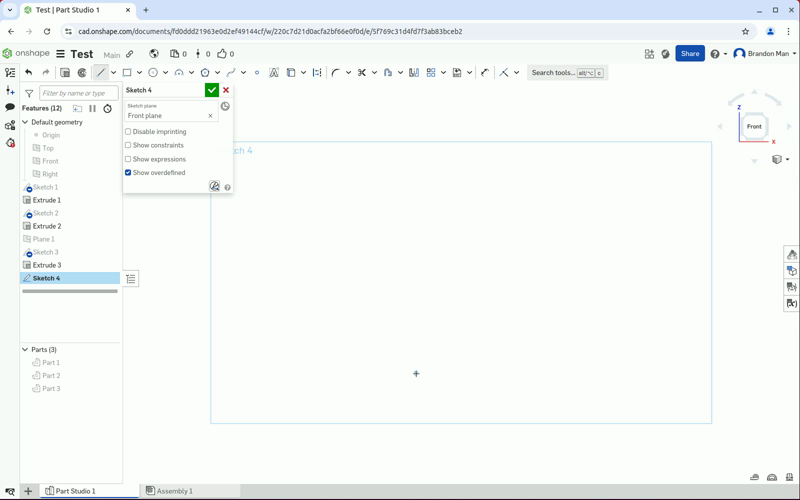
mouse_move(506, 282)
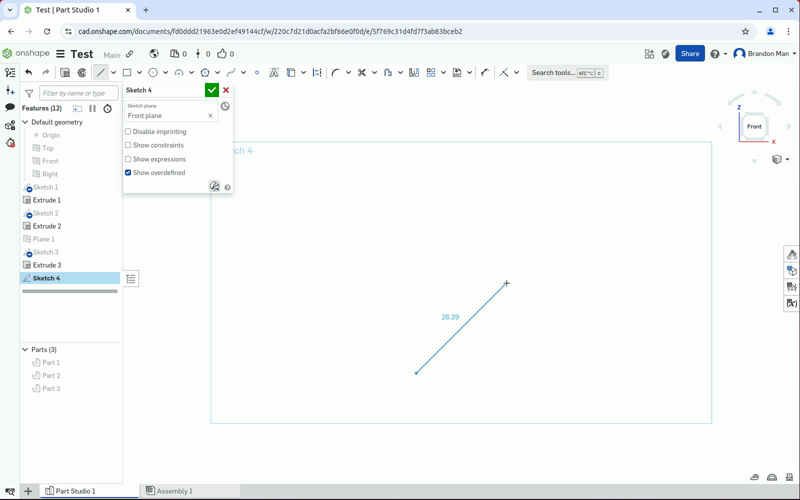
click(506, 282)
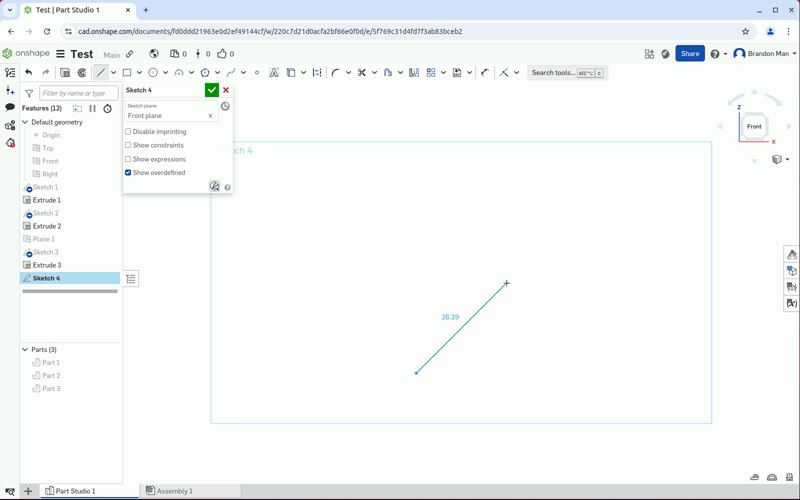
key_up(shift)
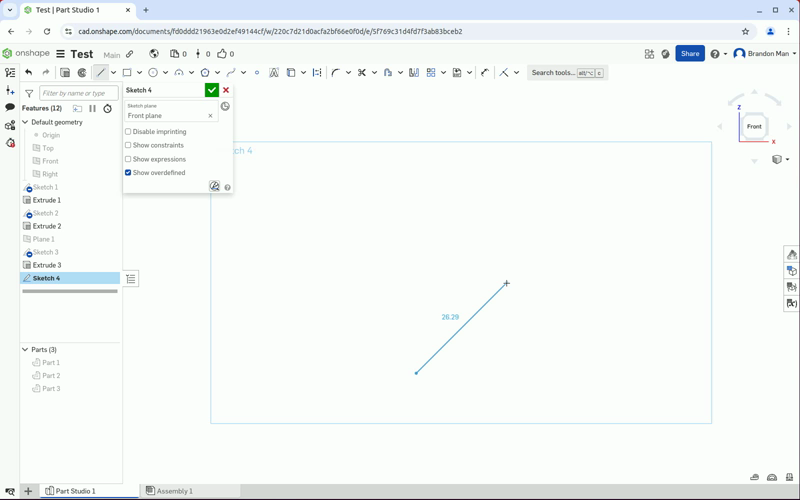
key_down(shift)
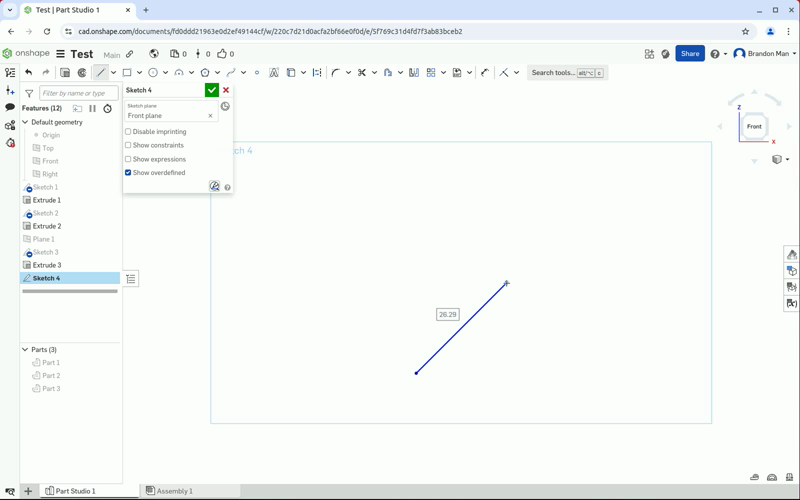
mouse_move(416, 282)
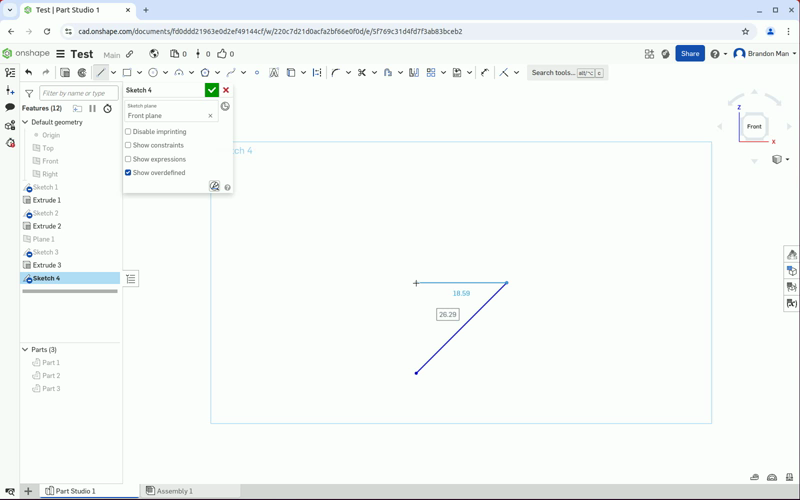
click(416, 282)
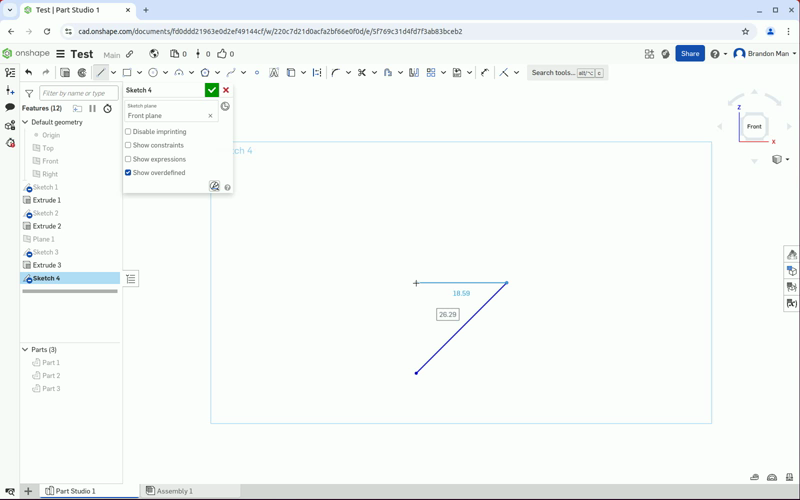
key_up(shift)
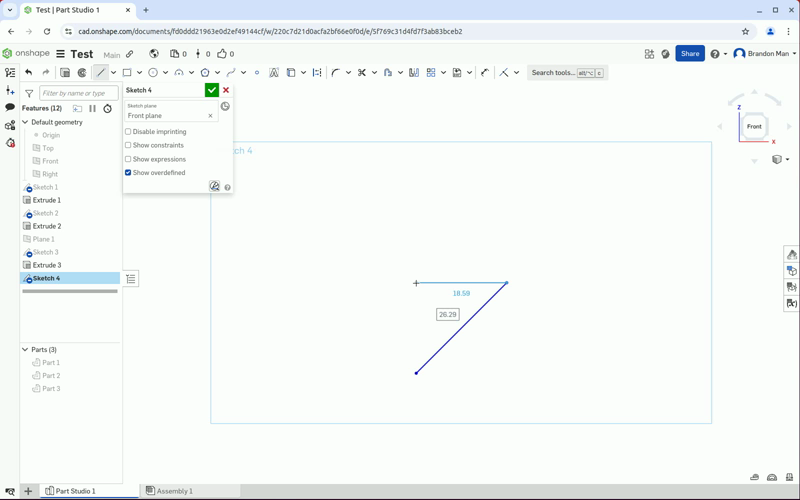
key_down(shift)
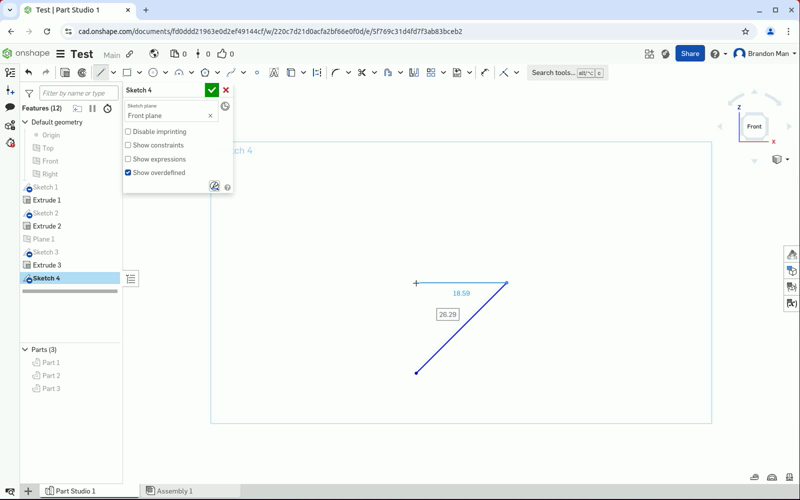
mouse_move(416, 373)
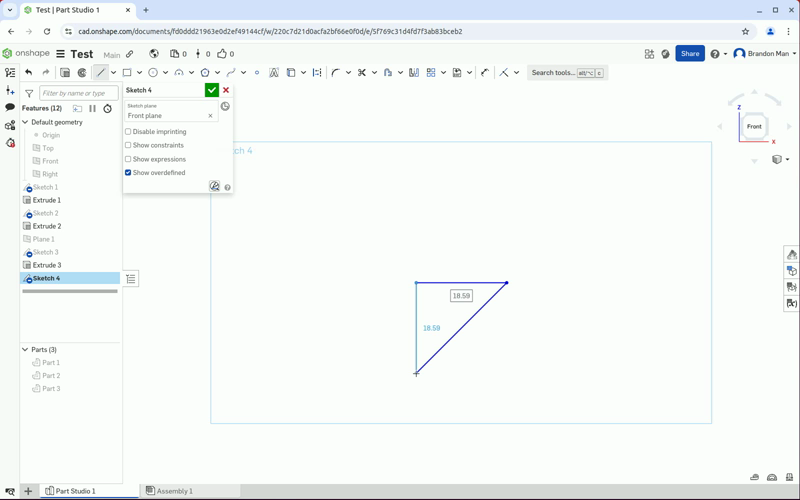
key_up(shift)
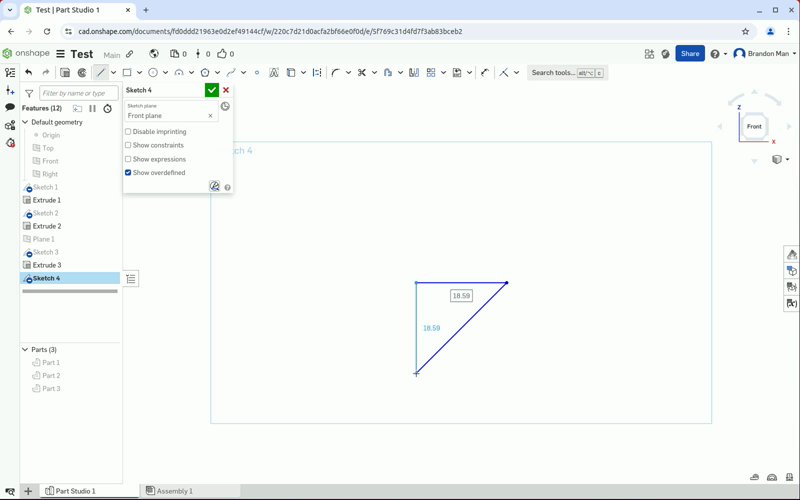
click(416, 373)
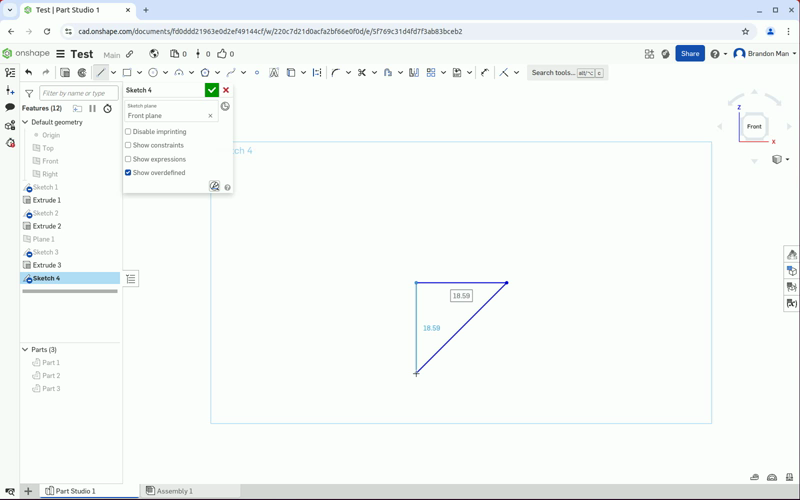
key(esc)
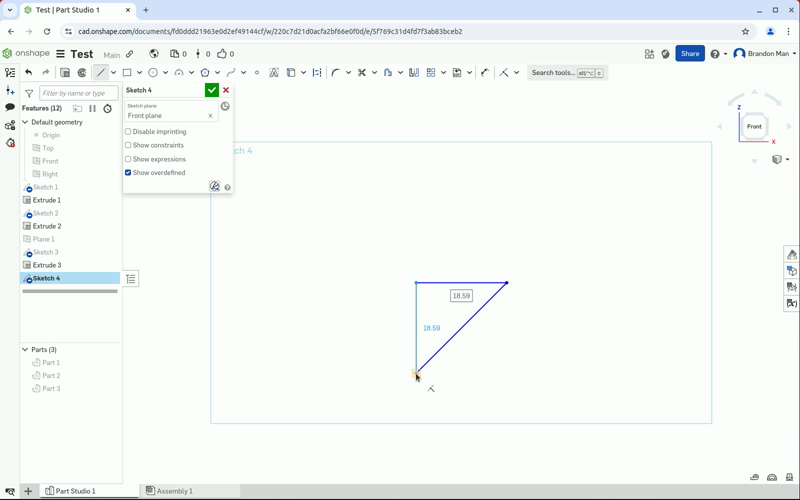
mouse_move(425, 333)
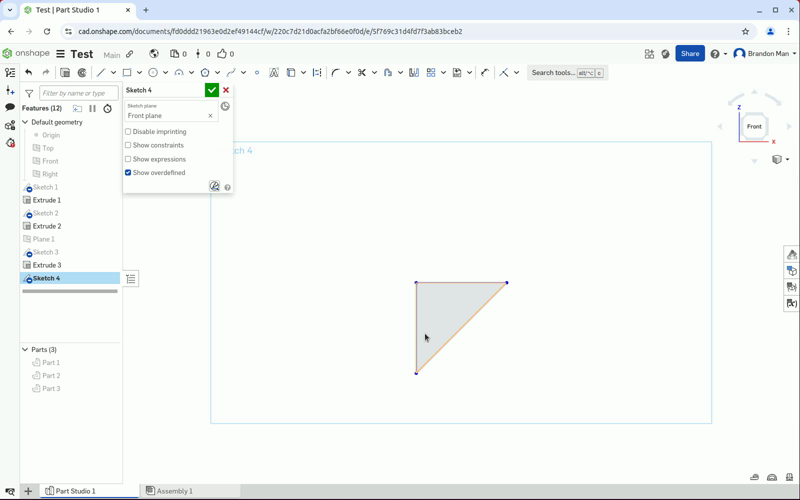
click(425, 333)
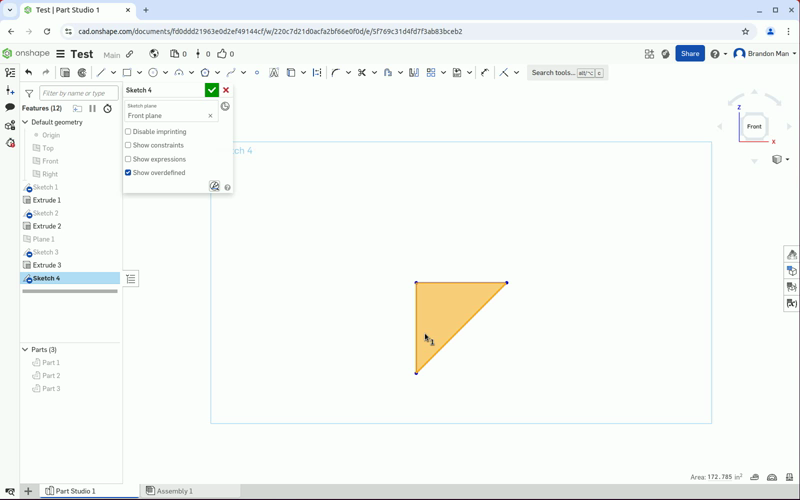
mouse_move(73, 352)
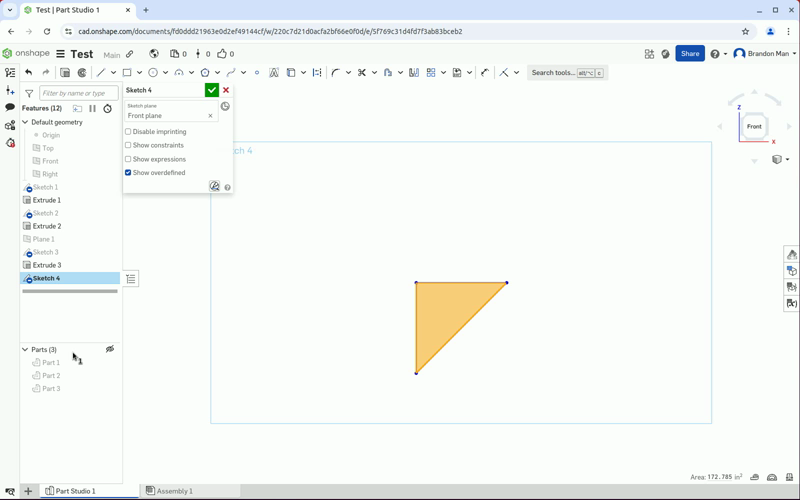
key(shift+y)
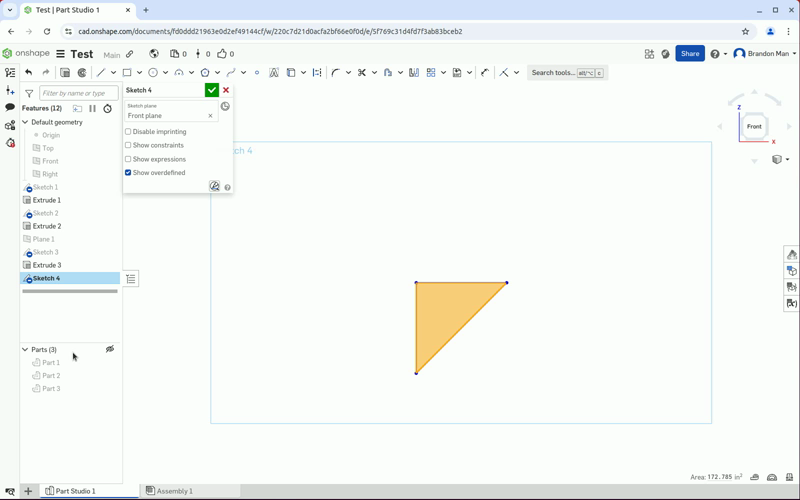
key(shift+e)
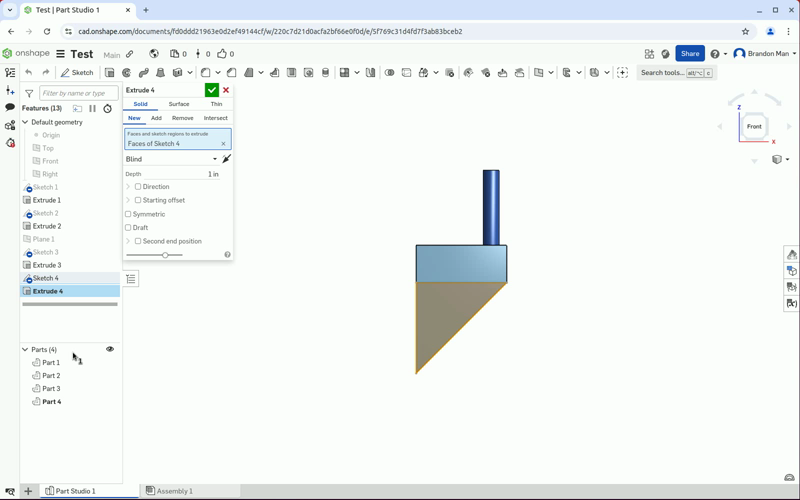
mouse_move(143, 106)
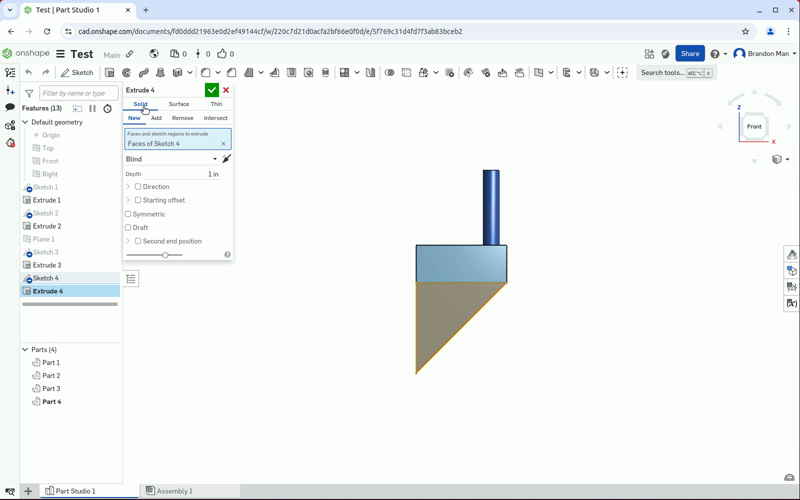
click(143, 106)
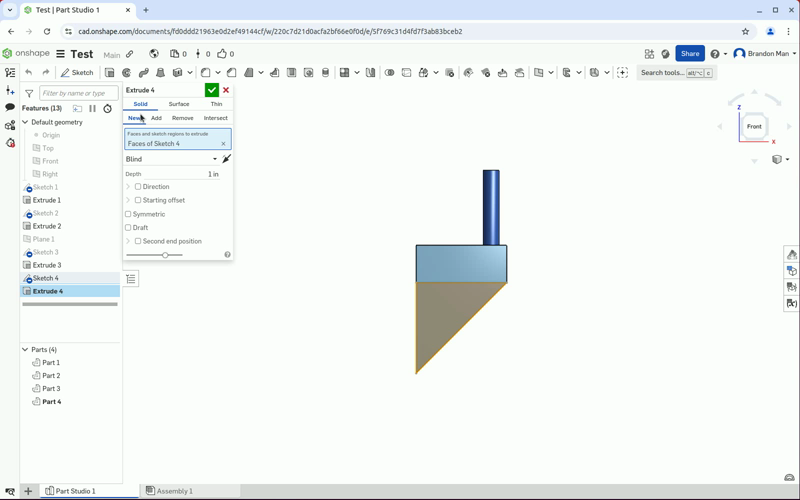
mouse_move(137, 120)
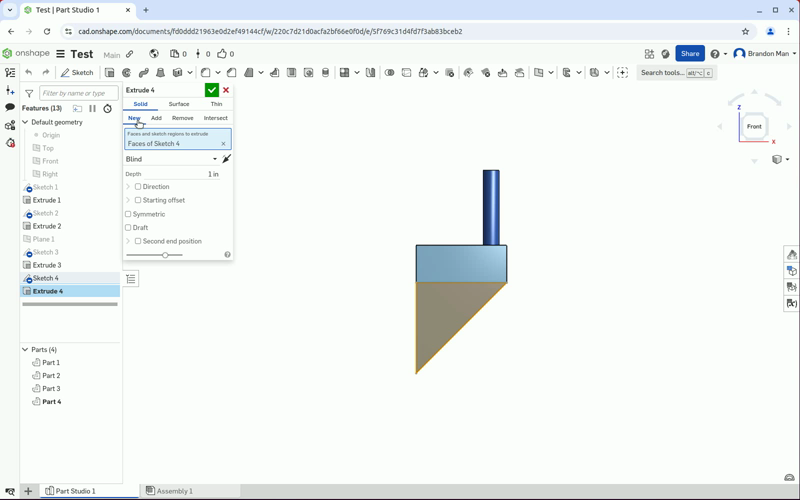
click(137, 120)
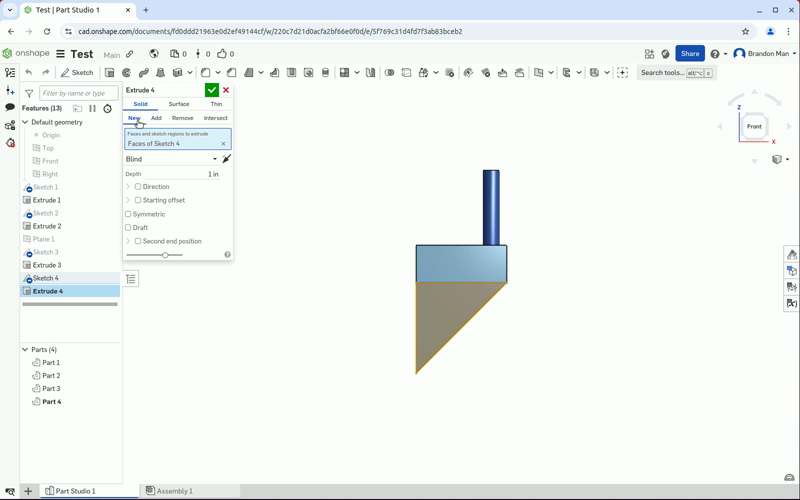
key(tab, 4)
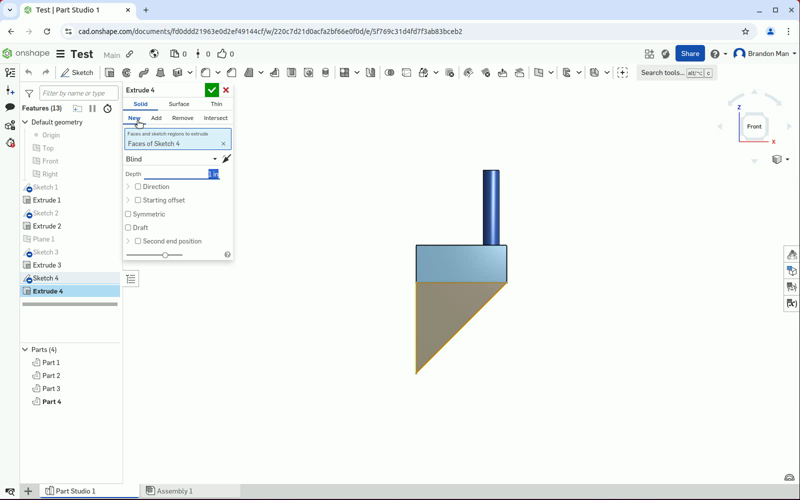
text(1.444)
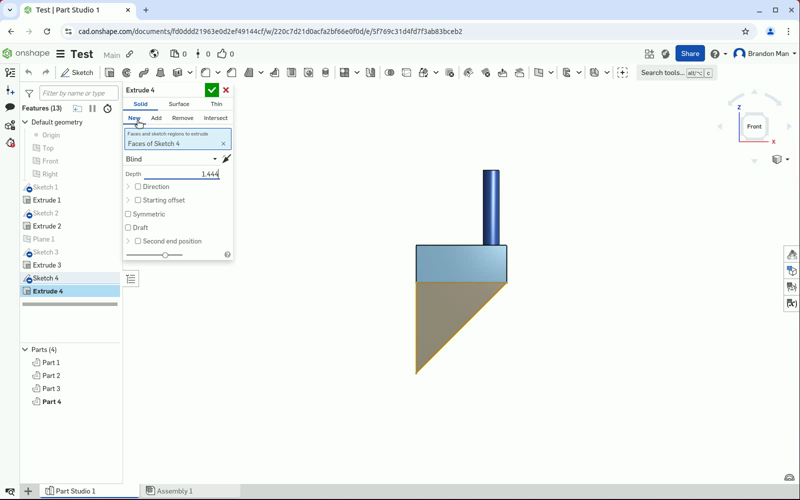
key(tab, 3)
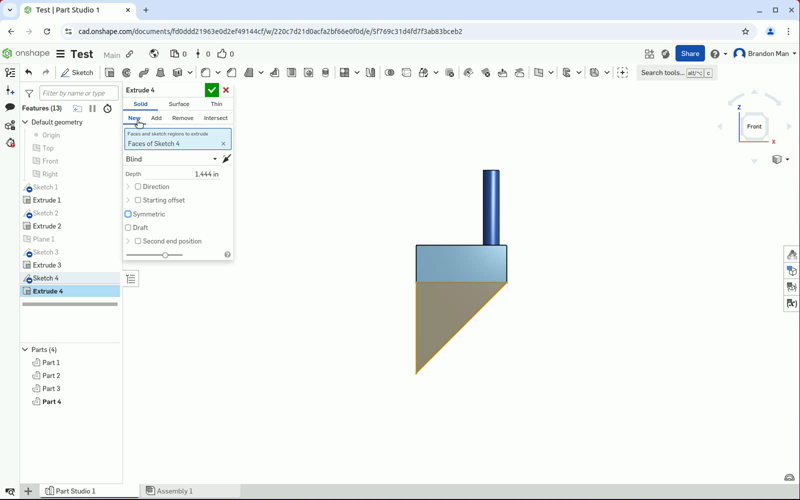
key(space)
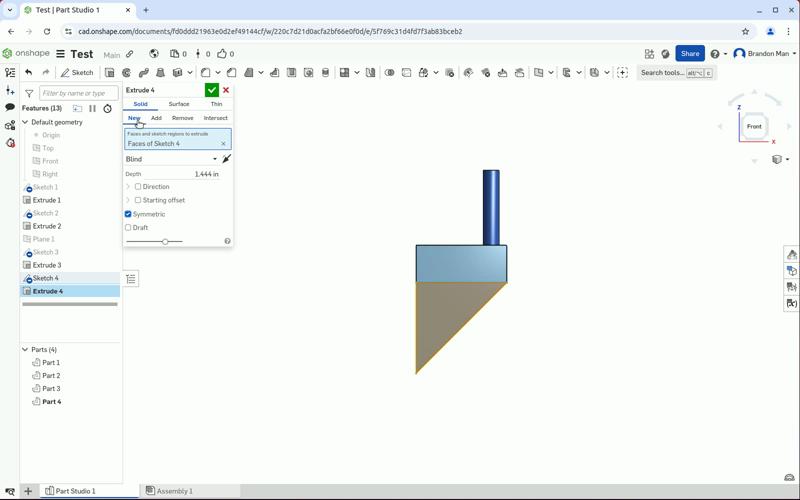
key(enter)
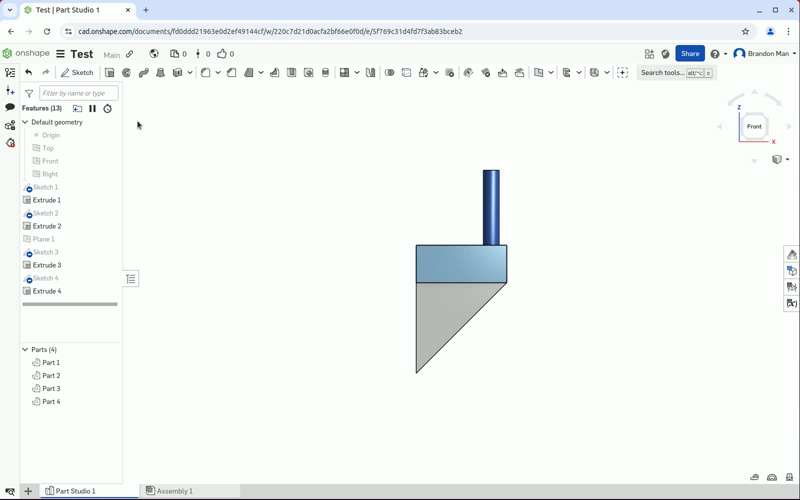
key(shift+h)
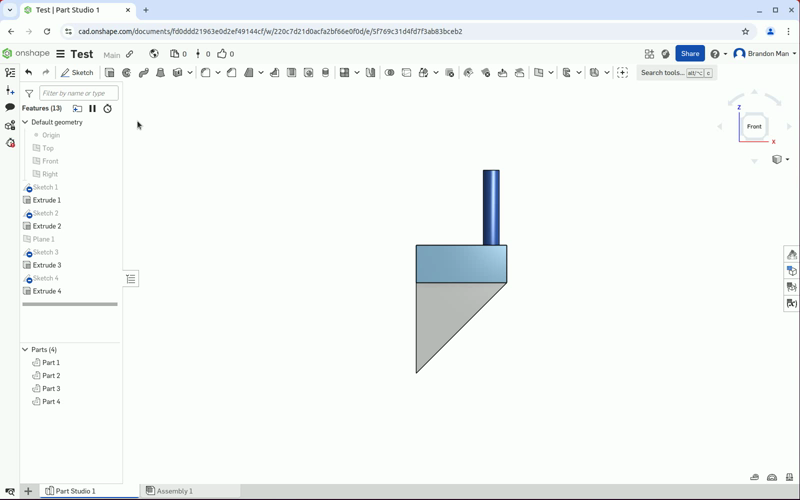
key(shift+h)
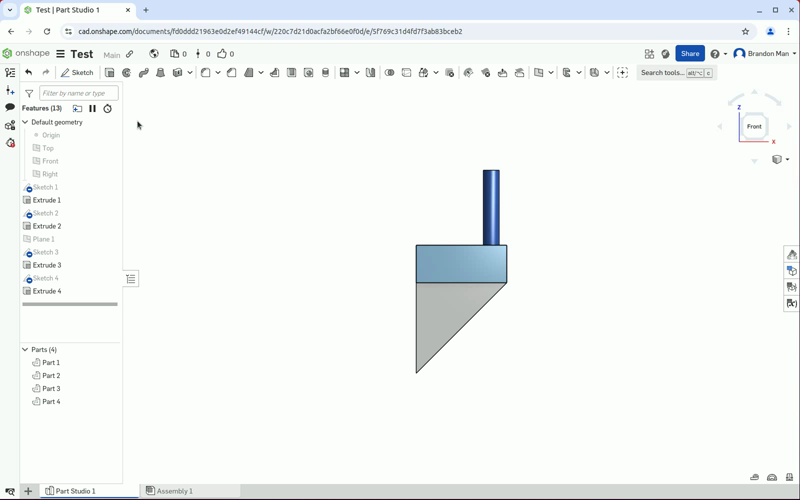
mouse_move(73, 189)
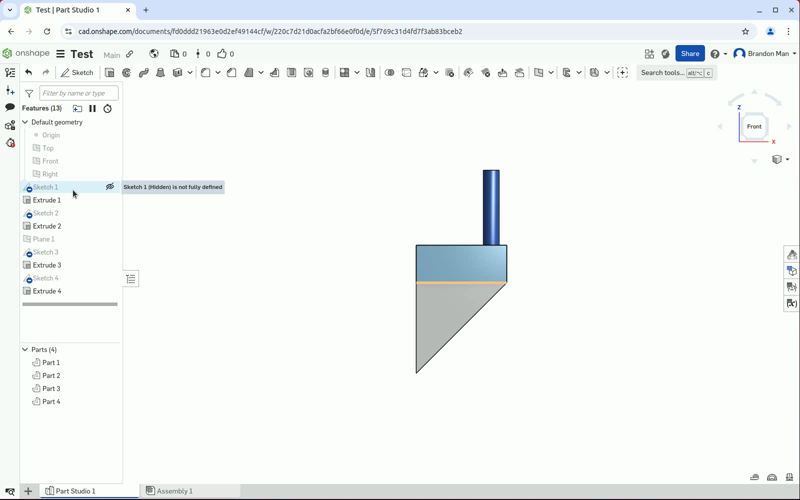
click(73, 189)
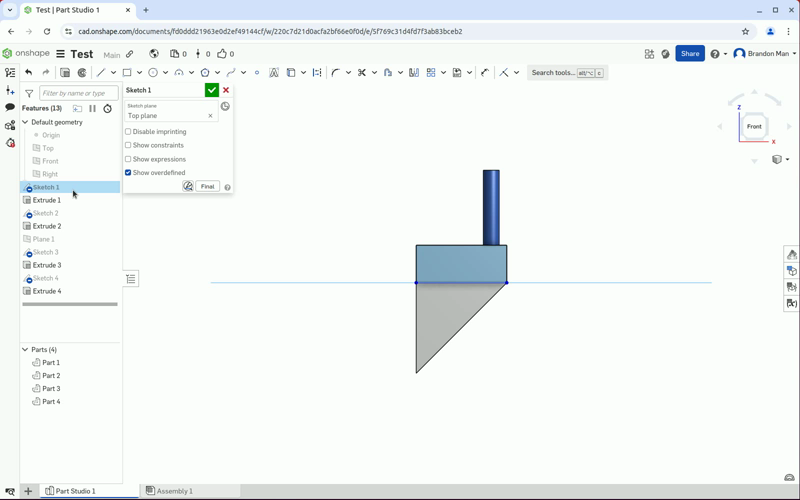
mouse_move(229, 92)
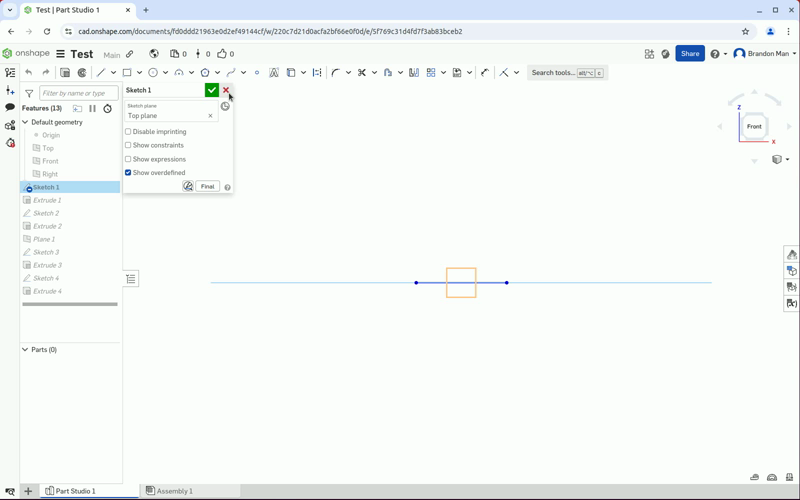
click(229, 92)
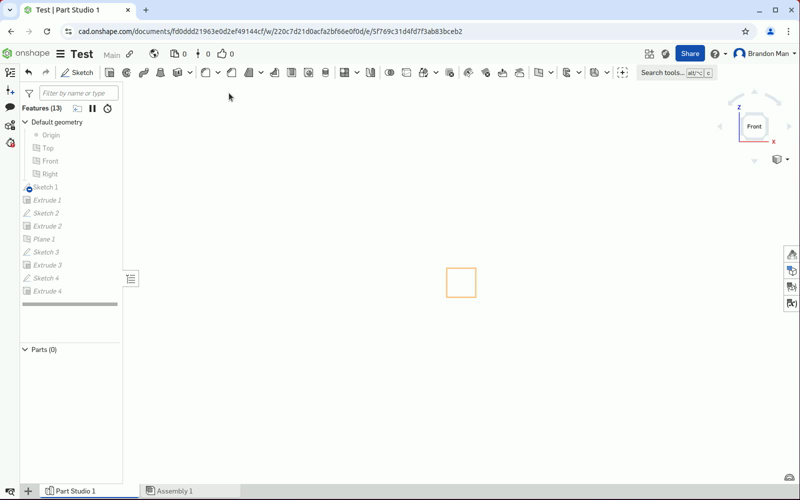
mouse_move(73, 352)
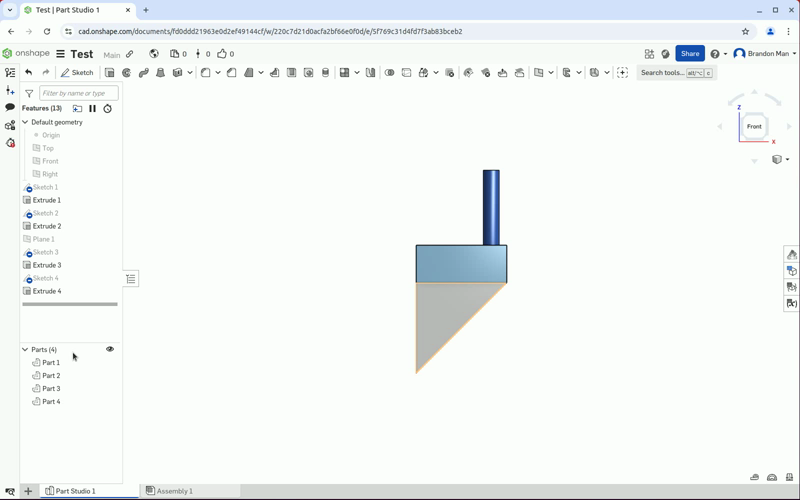
key(y)
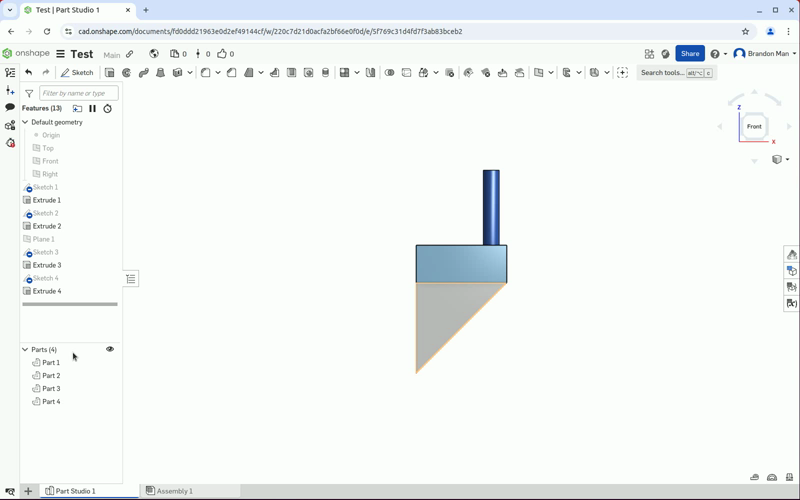
key(shift+p)
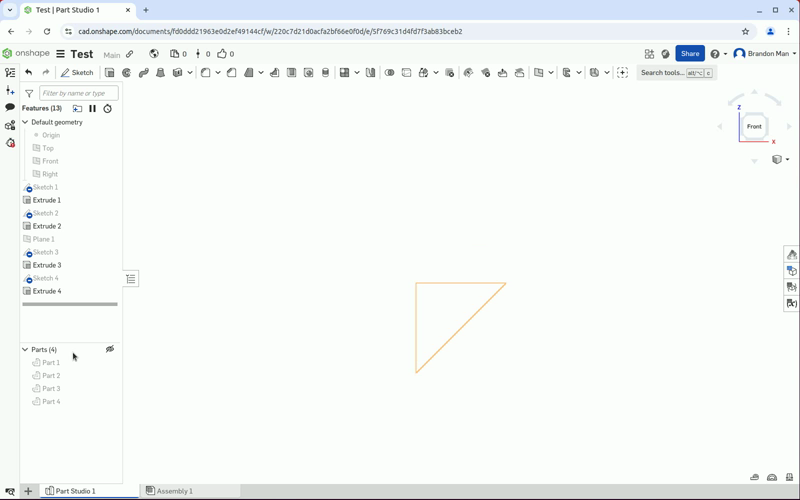
key(space)
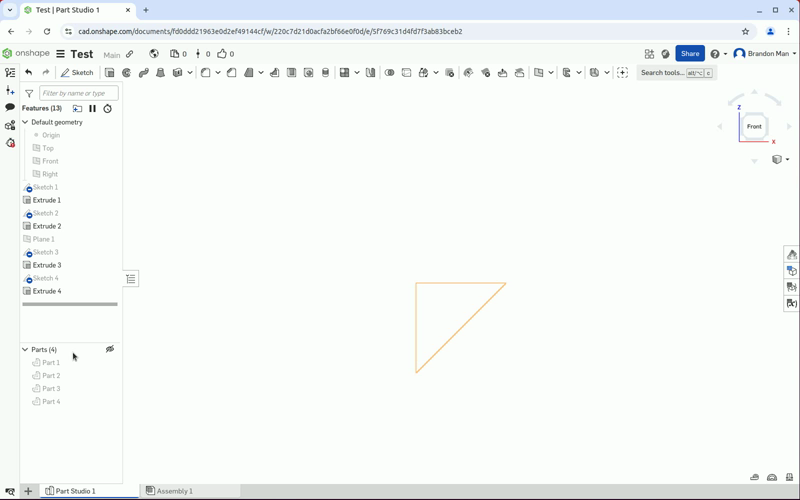
key_down(shift)
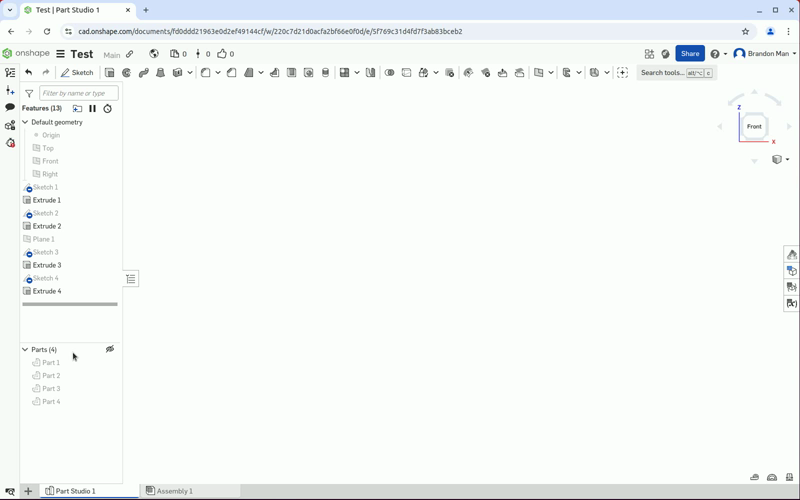
key(down)
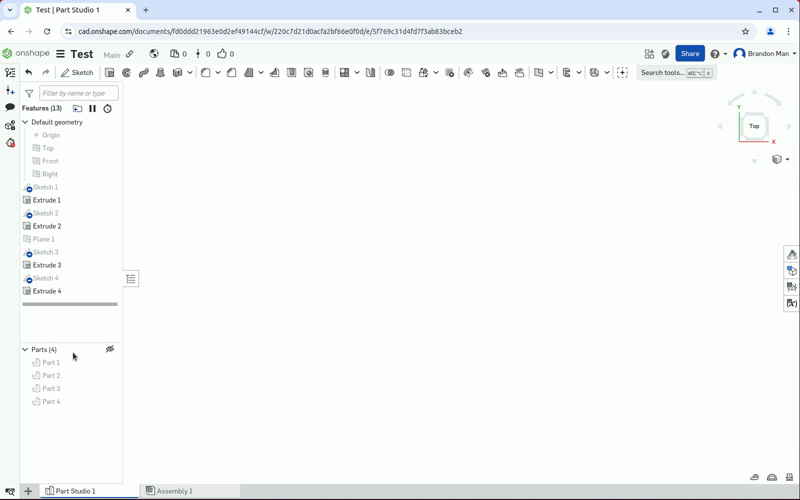
key_up(shift)
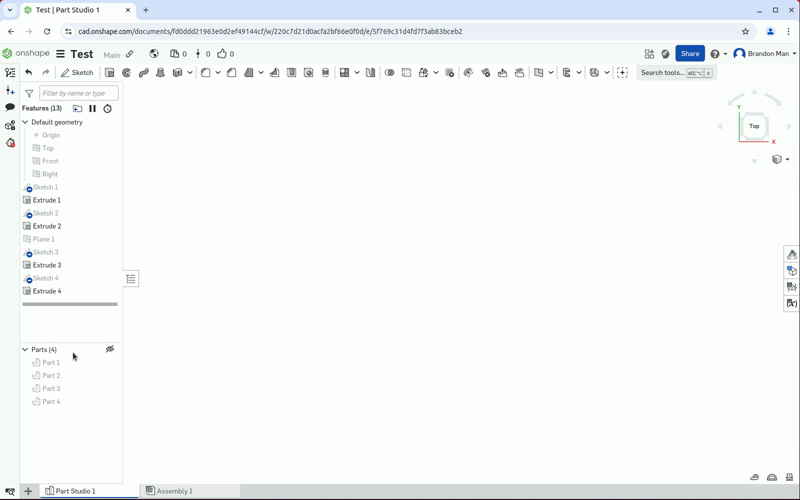
mouse_move(73, 352)
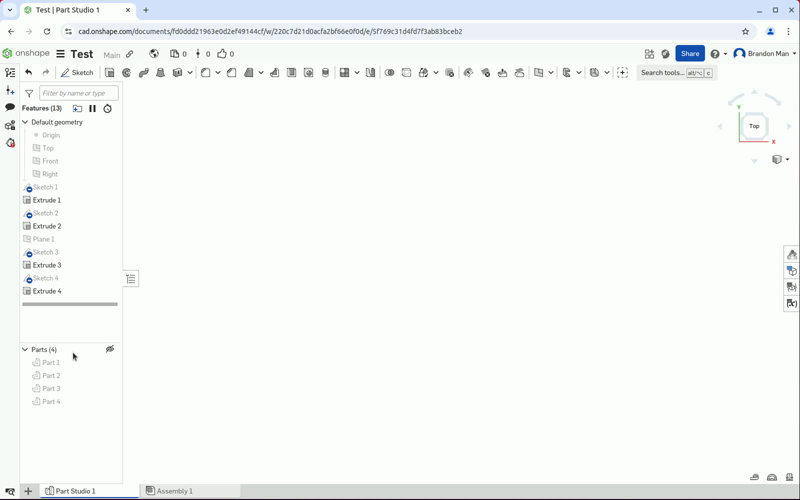
key(shift+y)
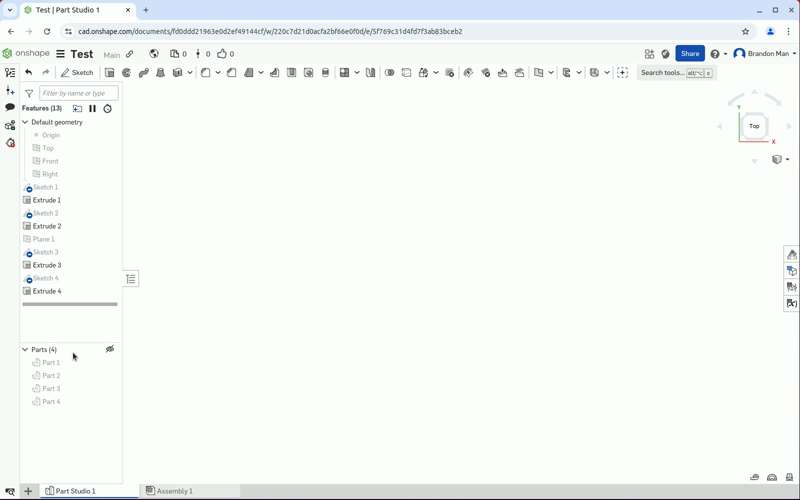
key(shift+s)
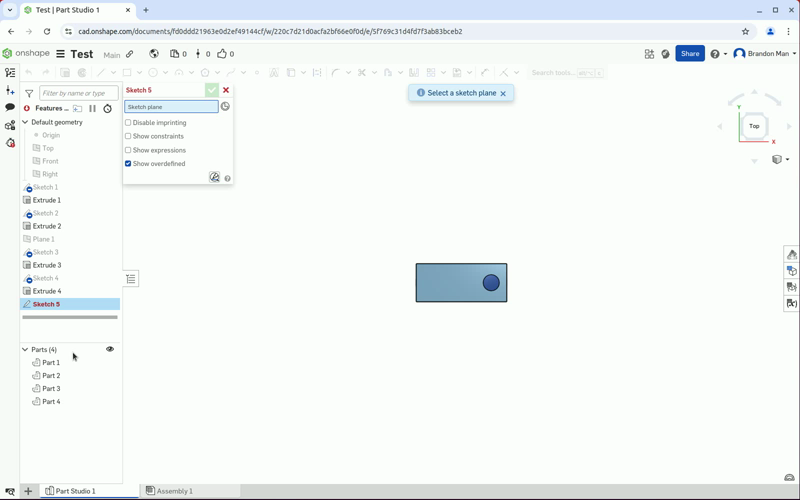
mouse_move(73, 241)
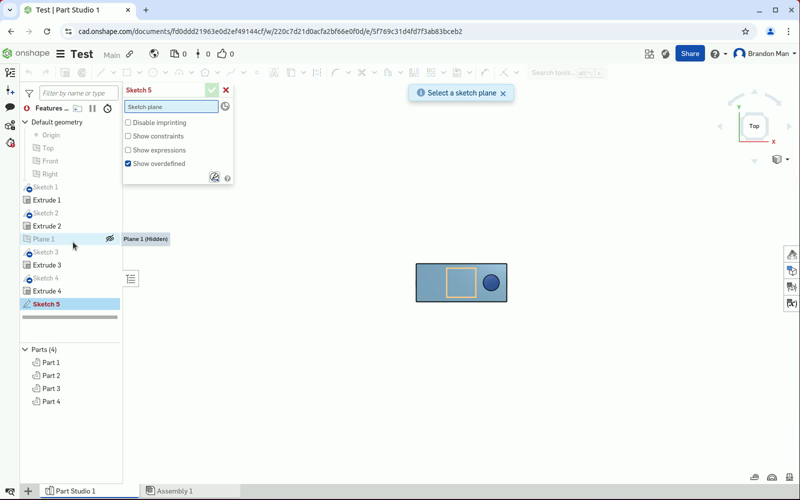
click(73, 241)
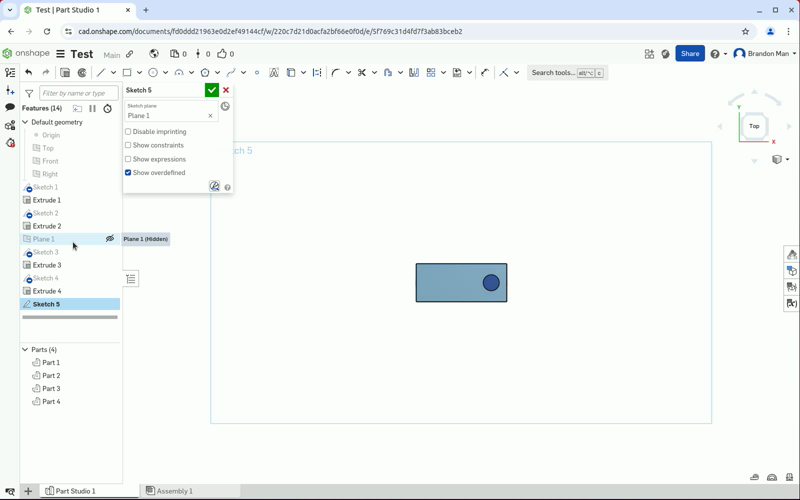
mouse_move(73, 352)
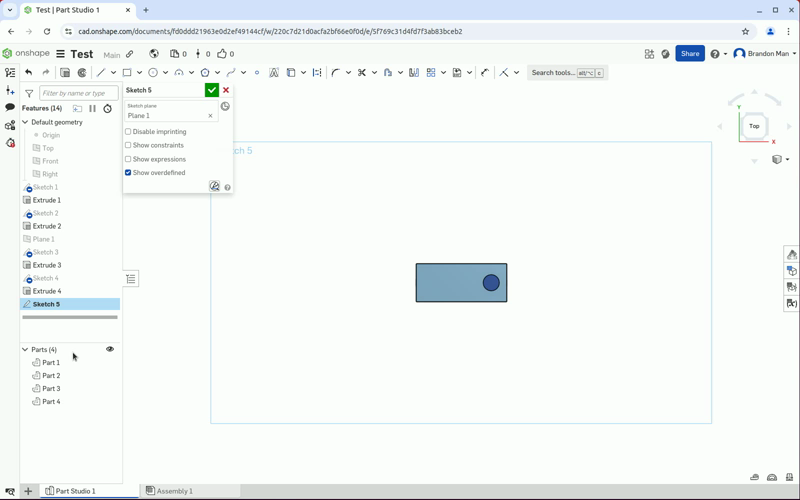
key(y)
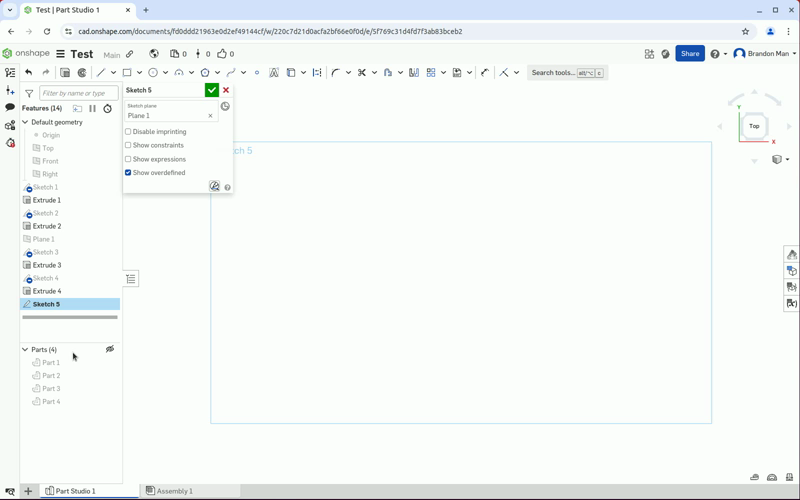
key(l)
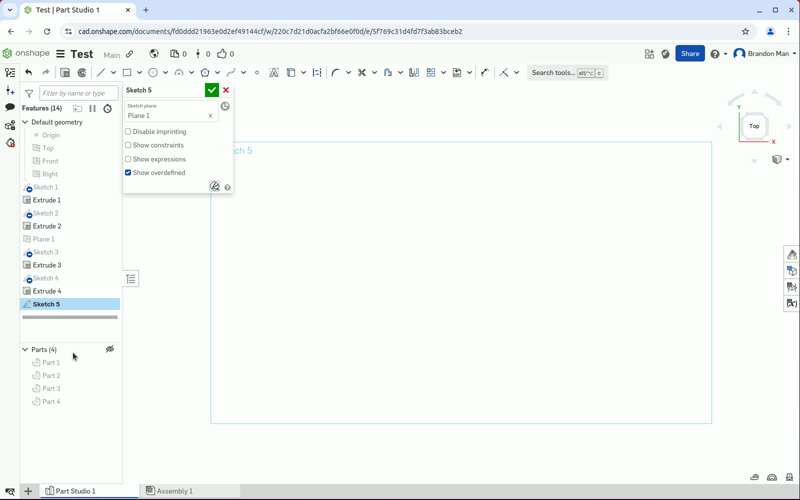
key_down(shift)
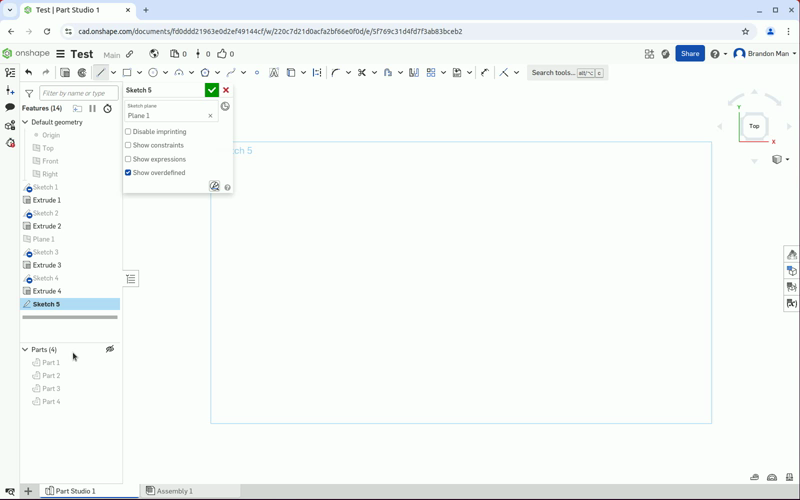
mouse_move(505, 294)
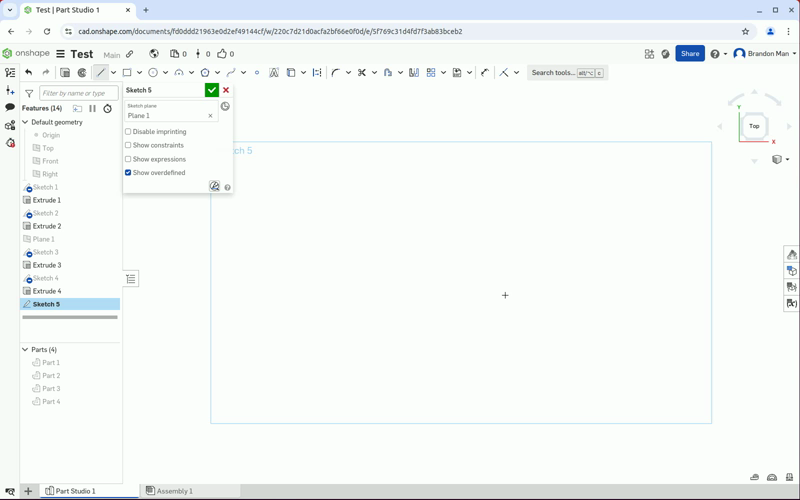
click(505, 294)
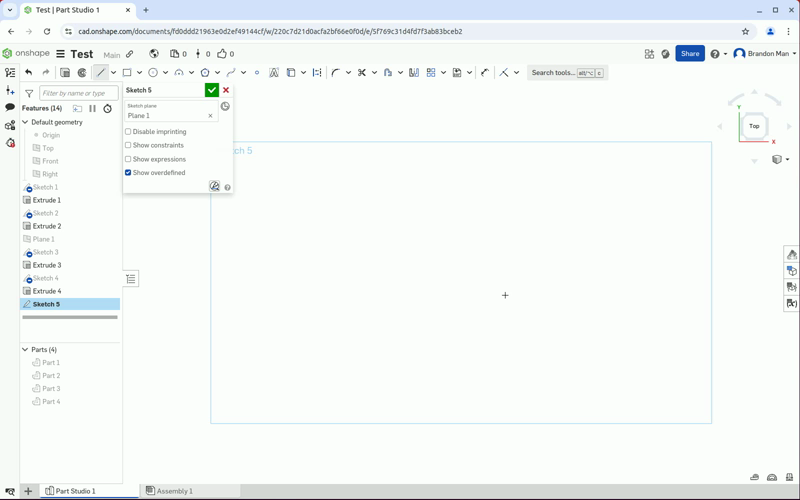
key_up(shift)
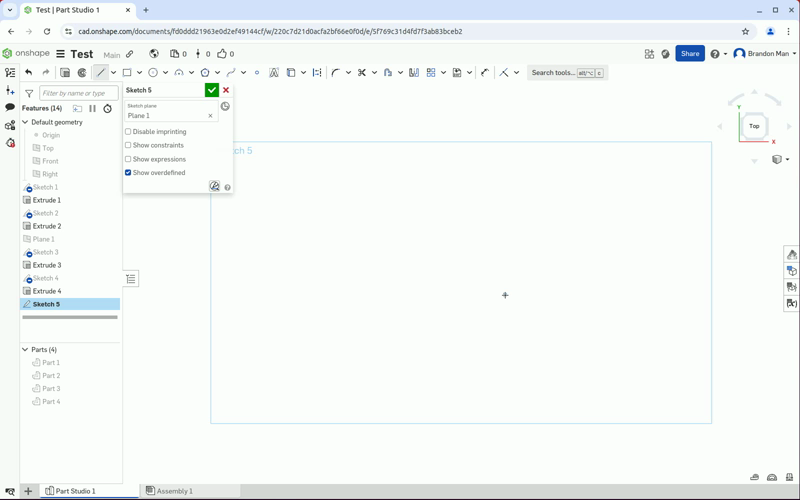
key_down(shift)
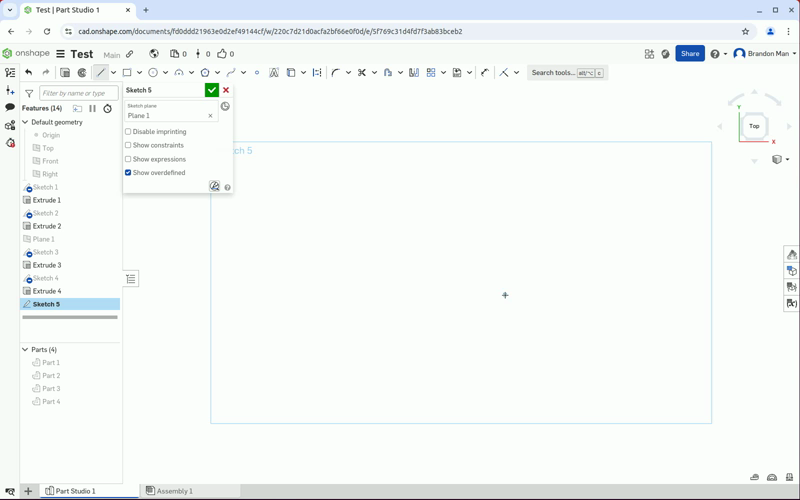
mouse_move(535, 294)
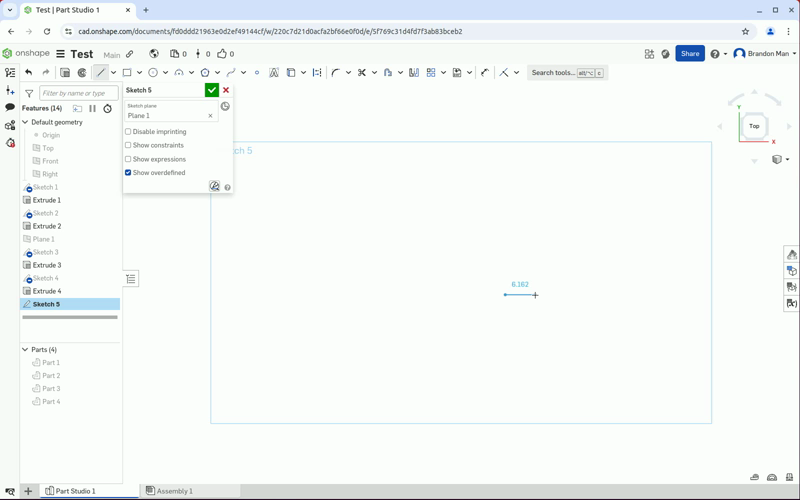
mouse_move(505, 271)
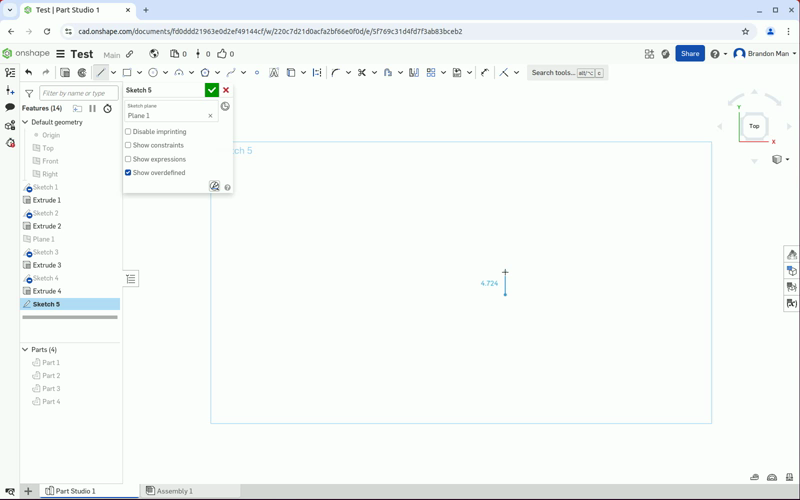
click(505, 271)
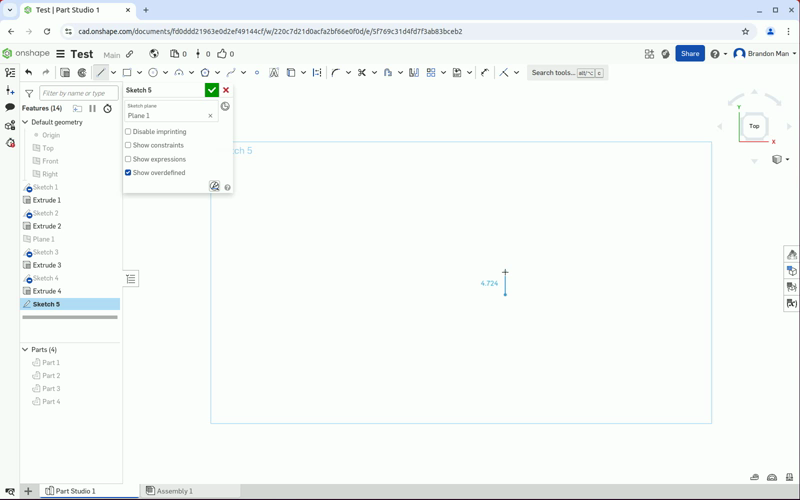
key_up(shift)
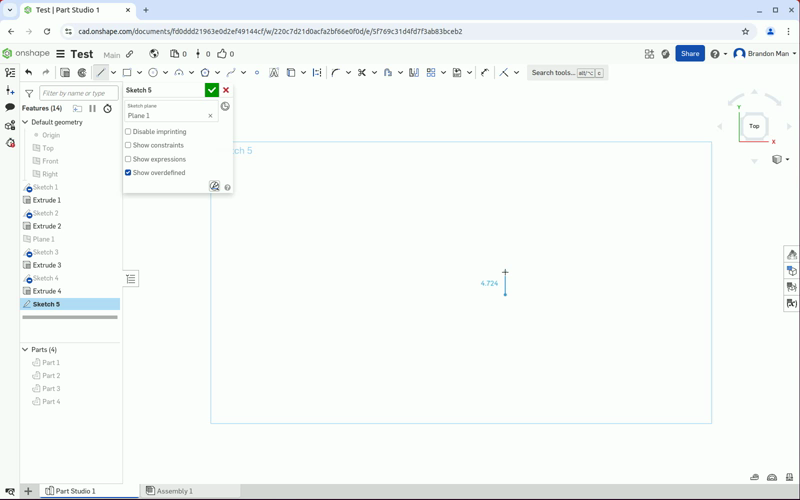
key(esc)
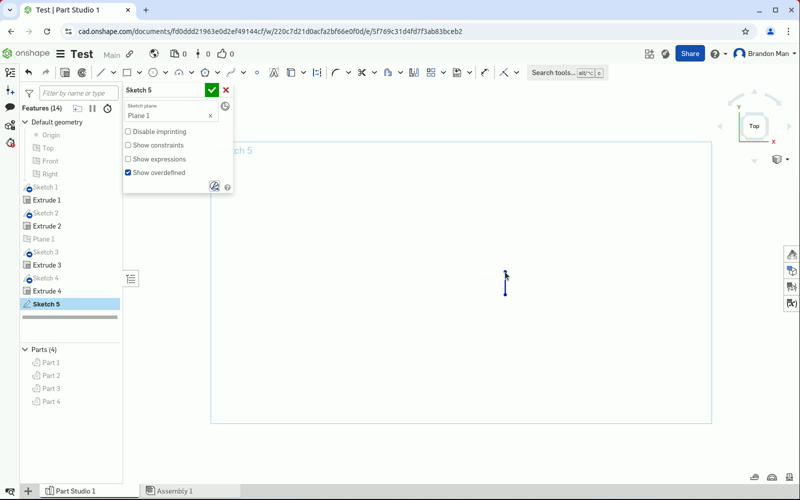
key(a)
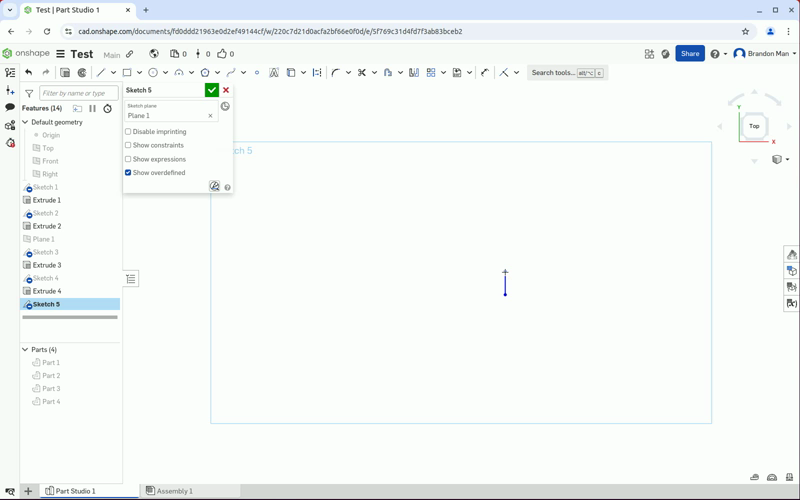
mouse_move(505, 271)
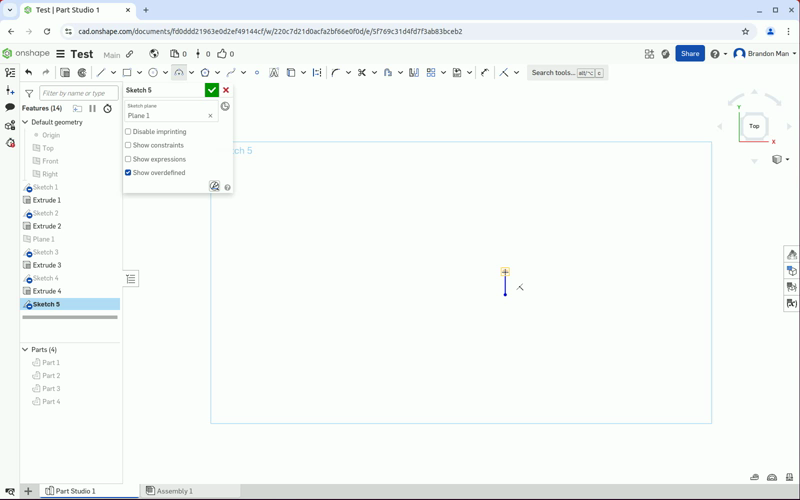
click(505, 271)
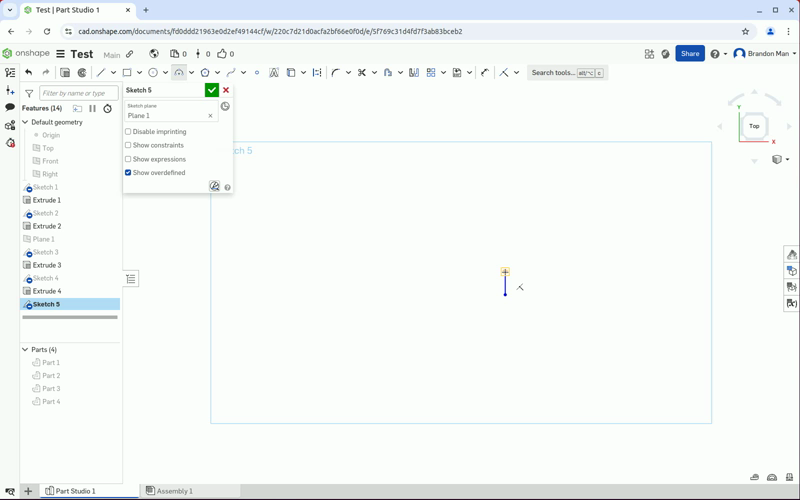
mouse_move(505, 294)
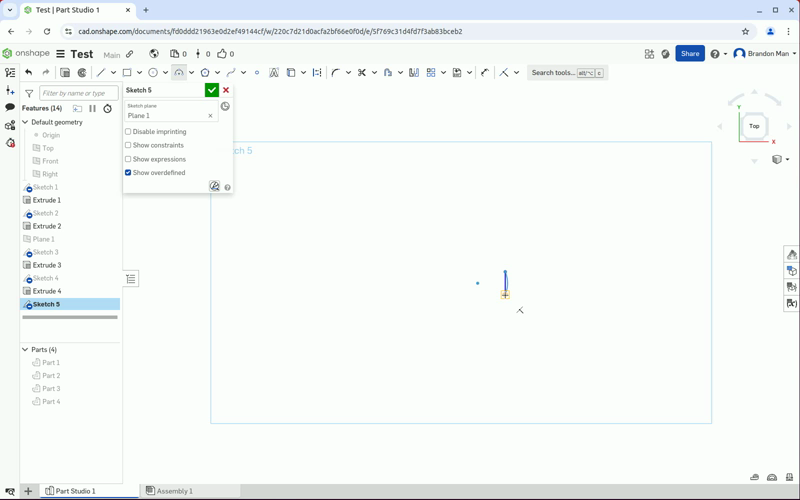
click(505, 294)
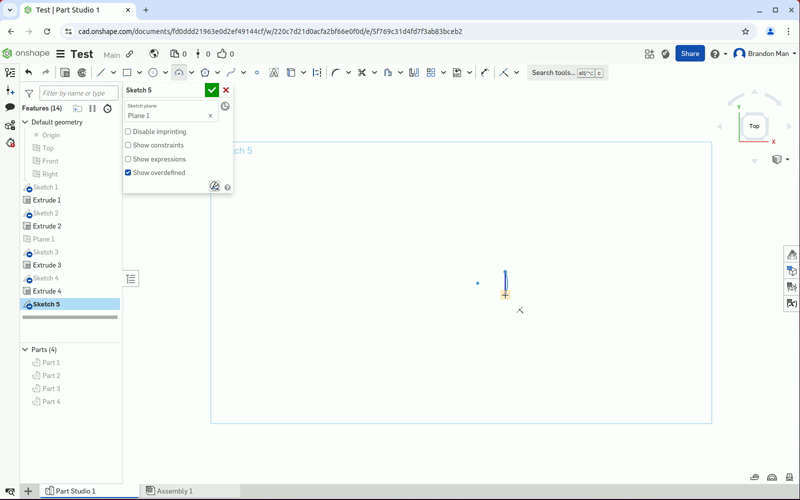
key_down(shift)
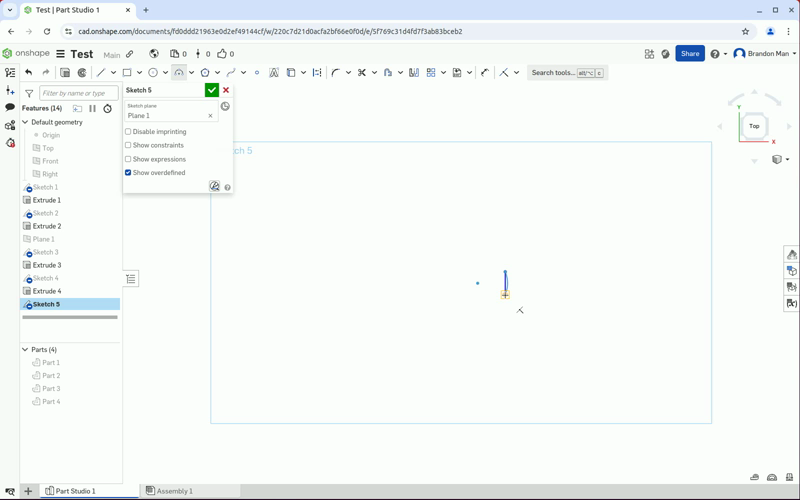
mouse_move(470, 283)
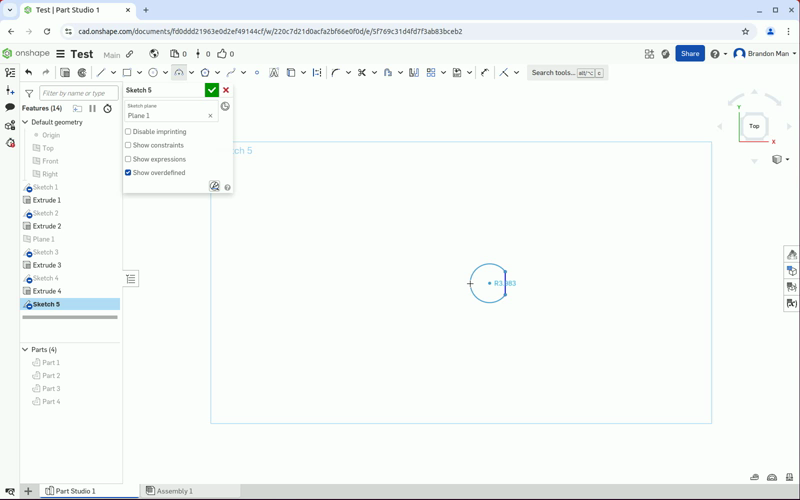
click(470, 283)
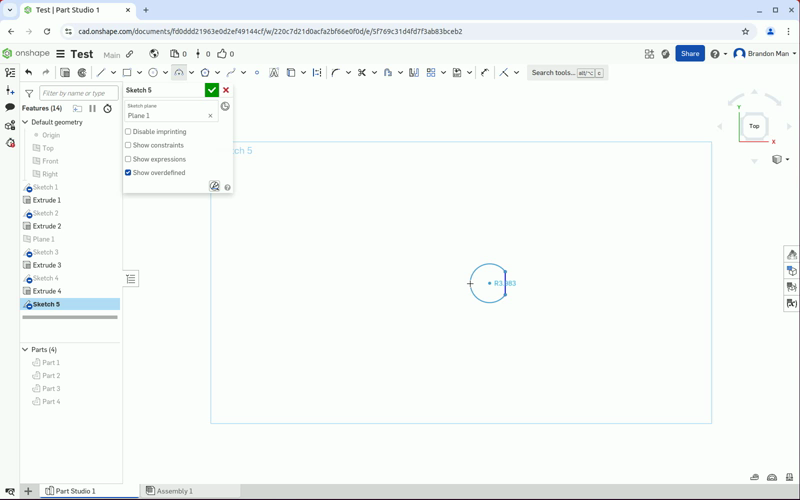
key_up(shift)
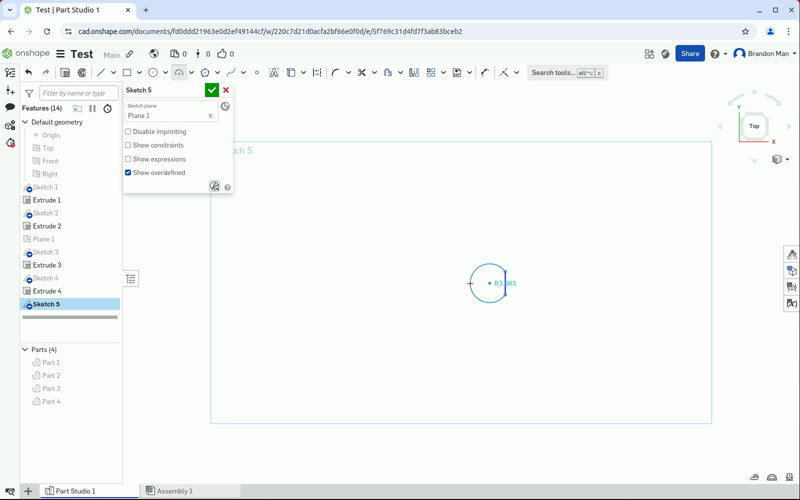
key(esc)
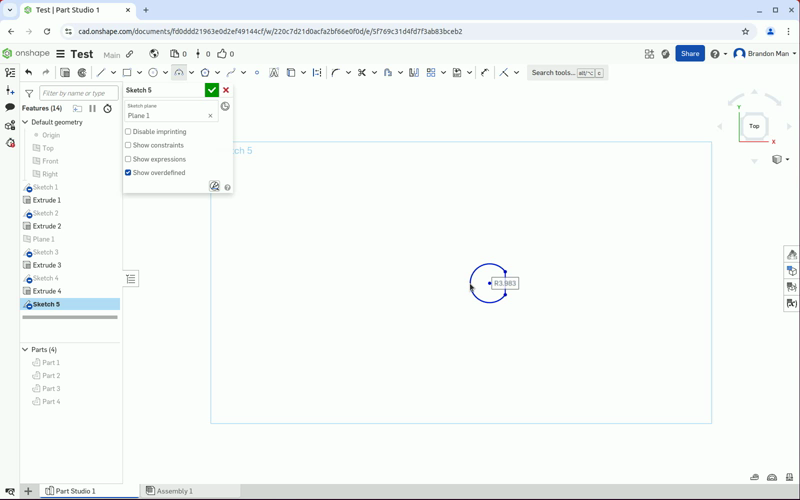
key(c)
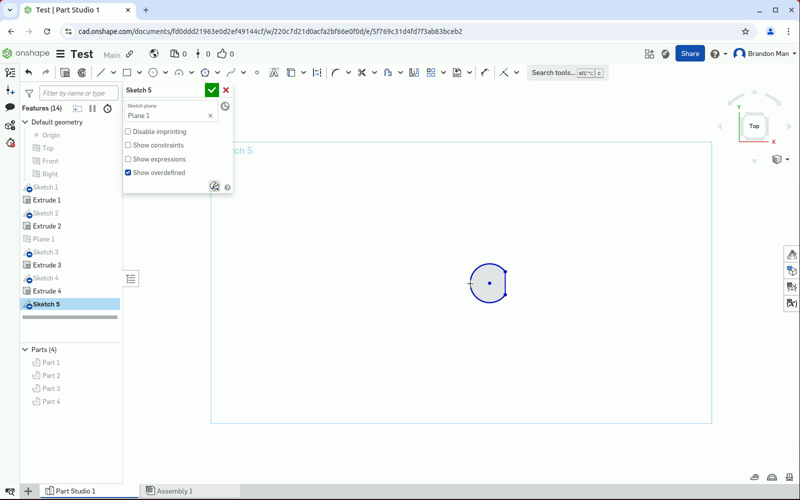
key_down(shift)
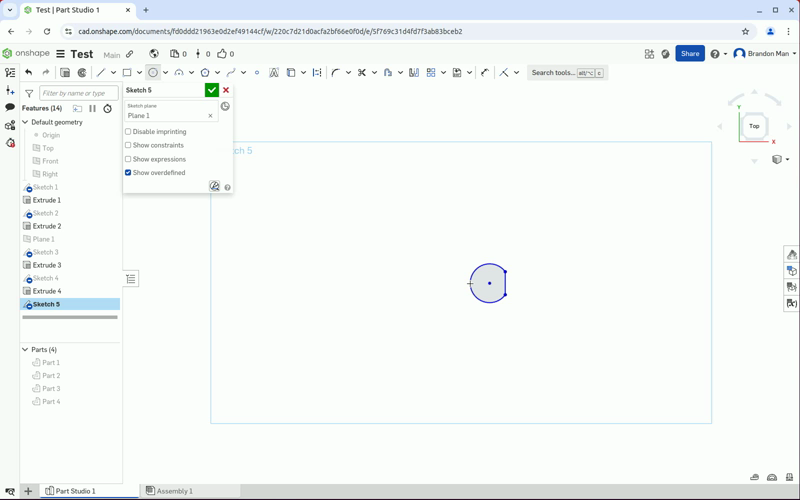
mouse_move(489, 282)
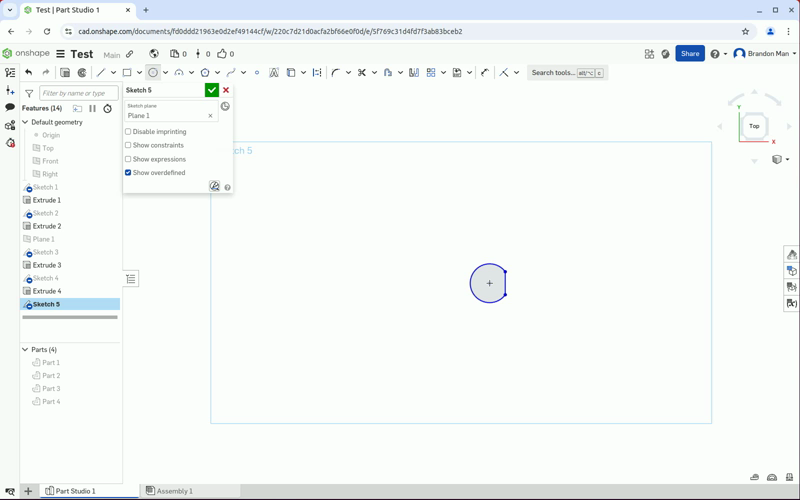
click(489, 282)
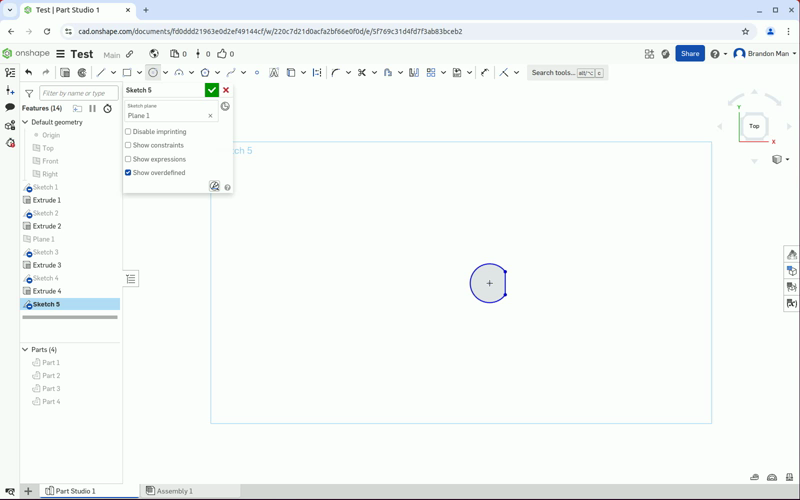
key_up(shift)
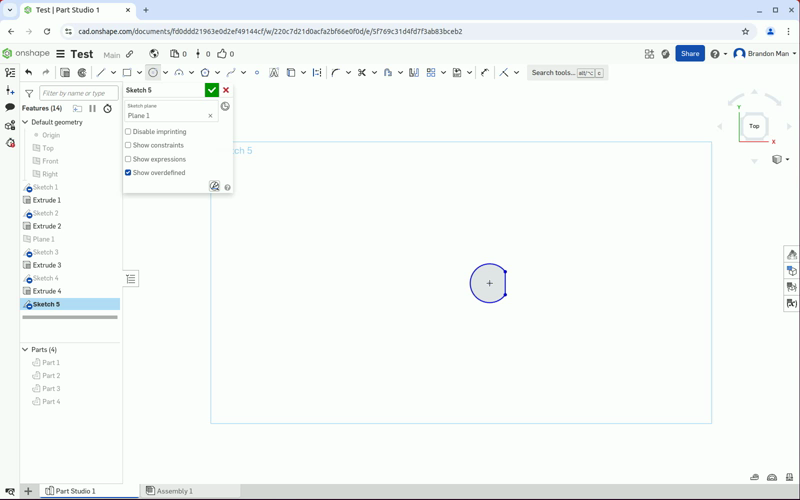
mouse_move(497, 282)
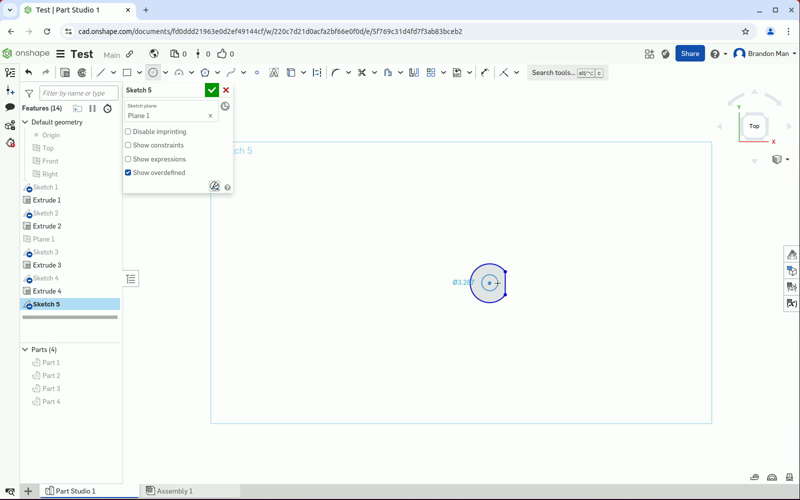
click(497, 282)
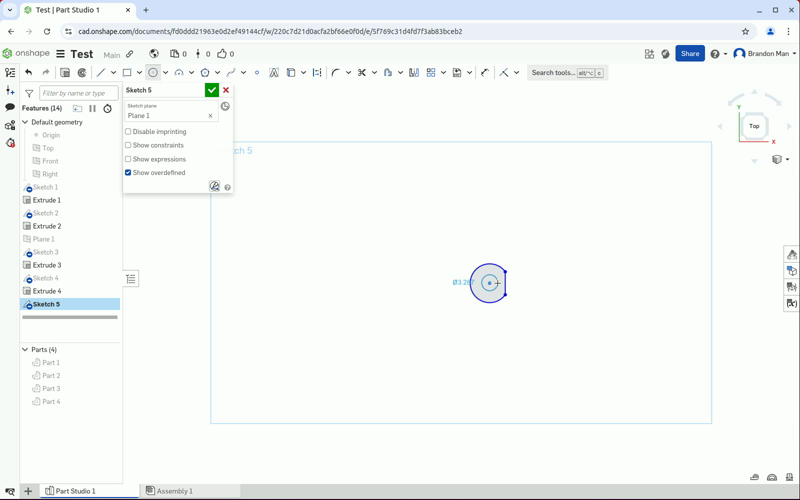
key(esc)
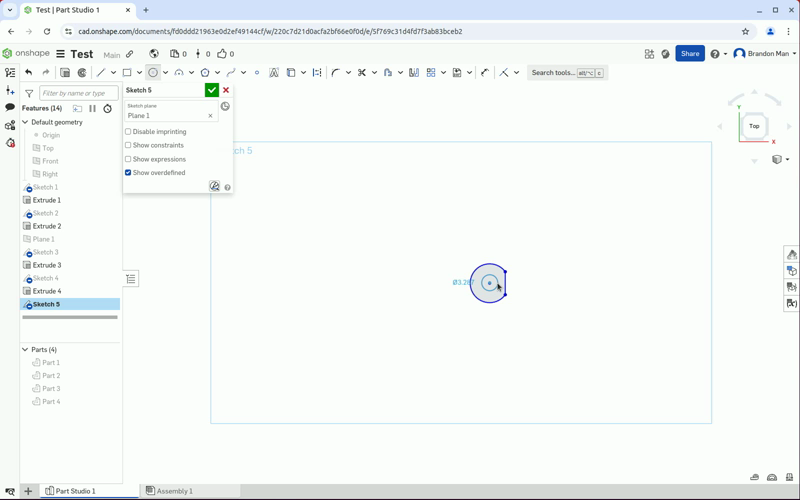
mouse_move(481, 293)
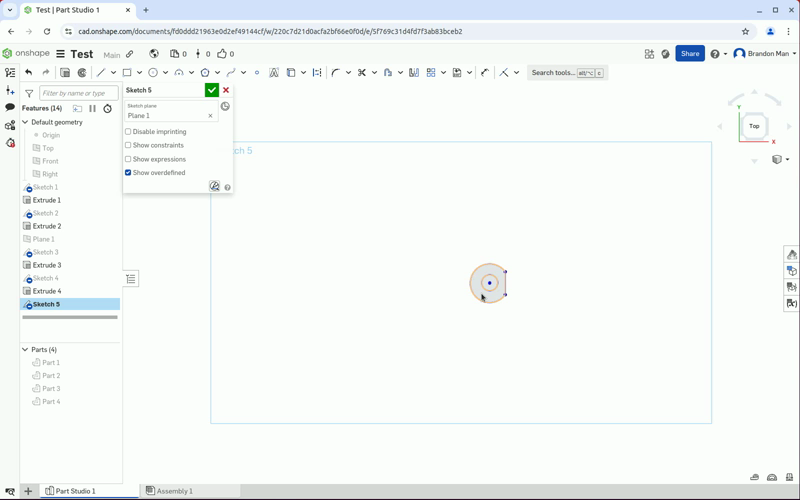
scroll(6)
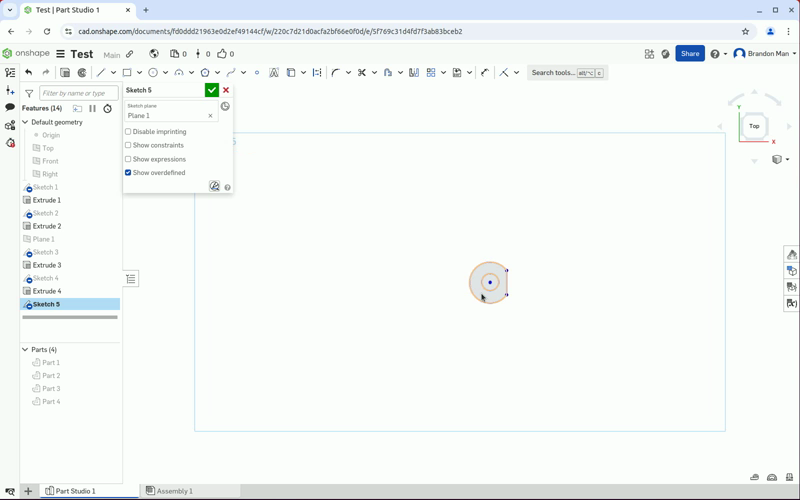
scroll(6)
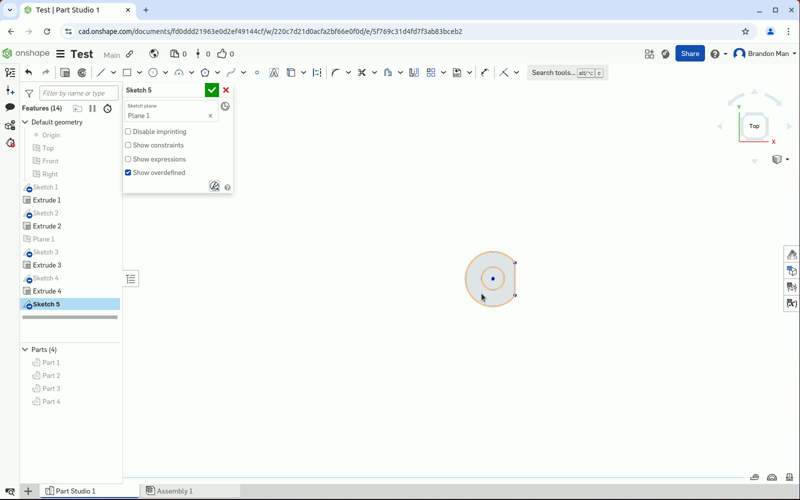
scroll(6)
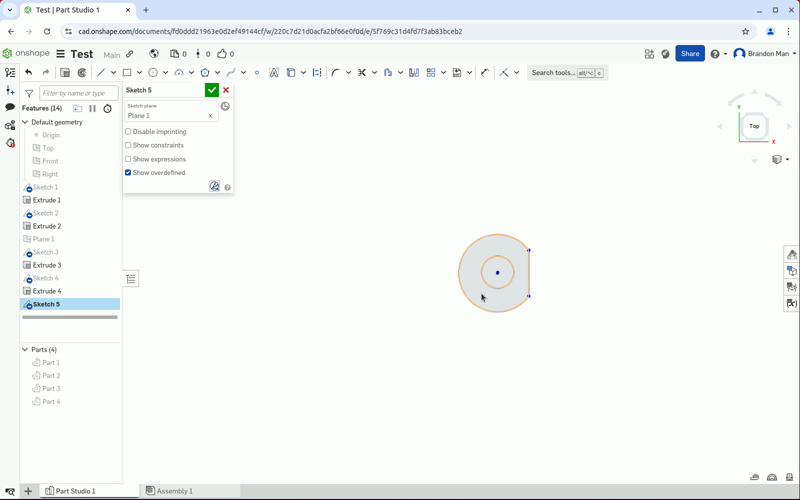
scroll(6)
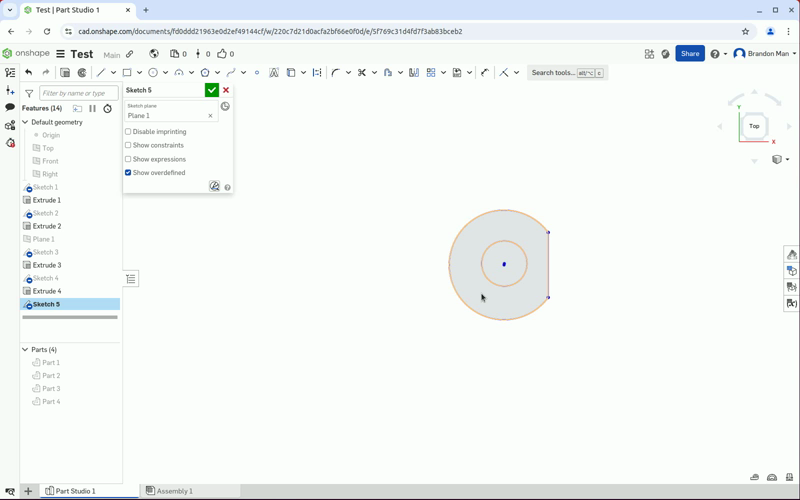
scroll(6)
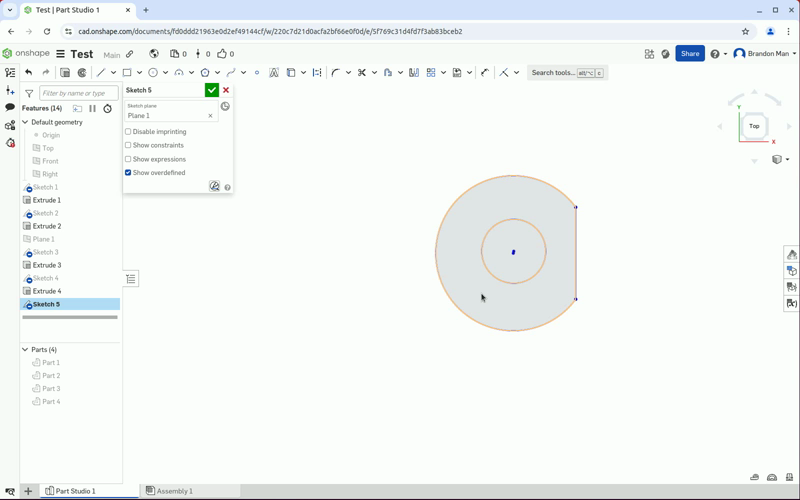
scroll(6)
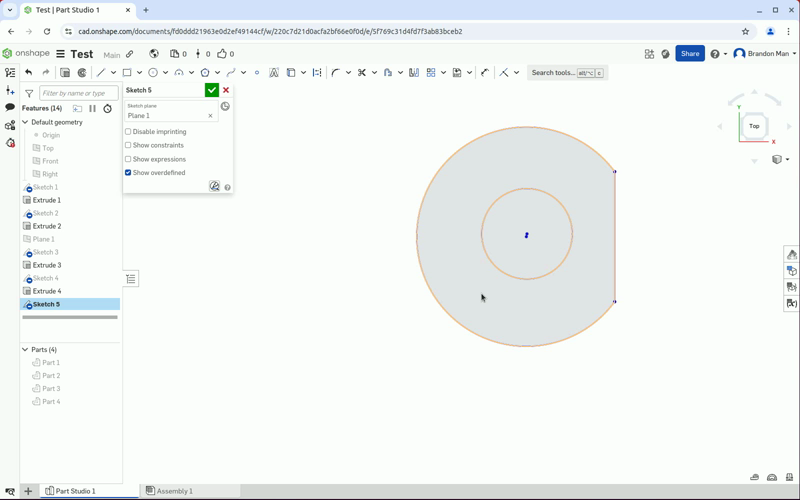
scroll(6)
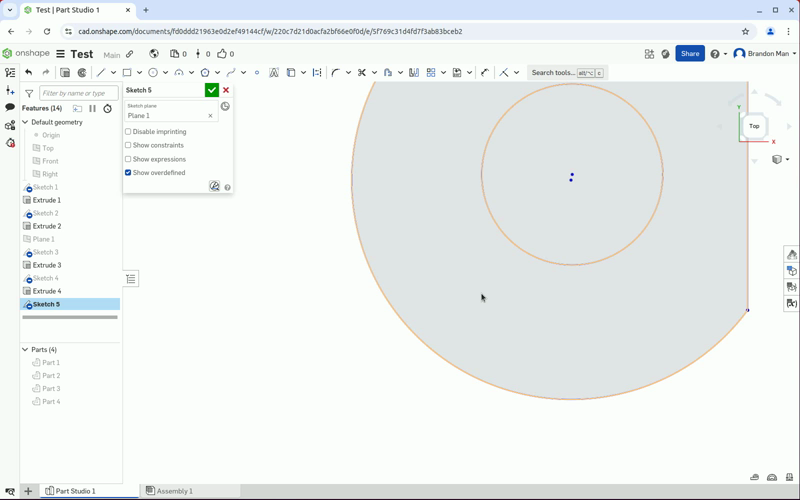
click(481, 293)
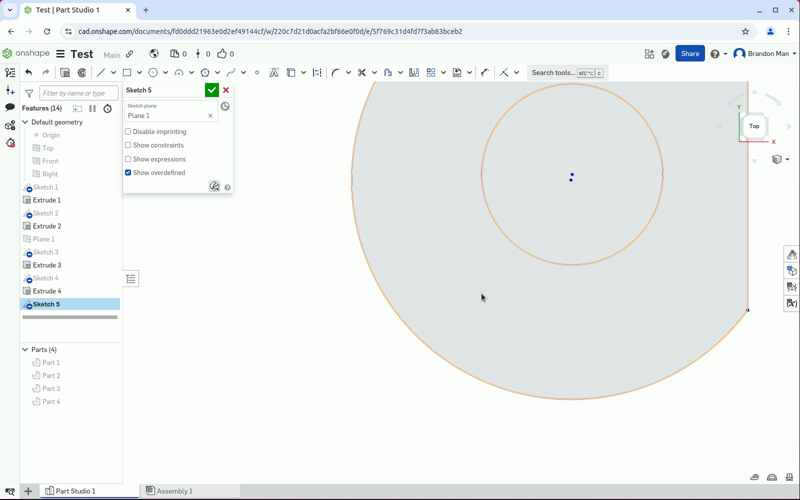
scroll(-6)
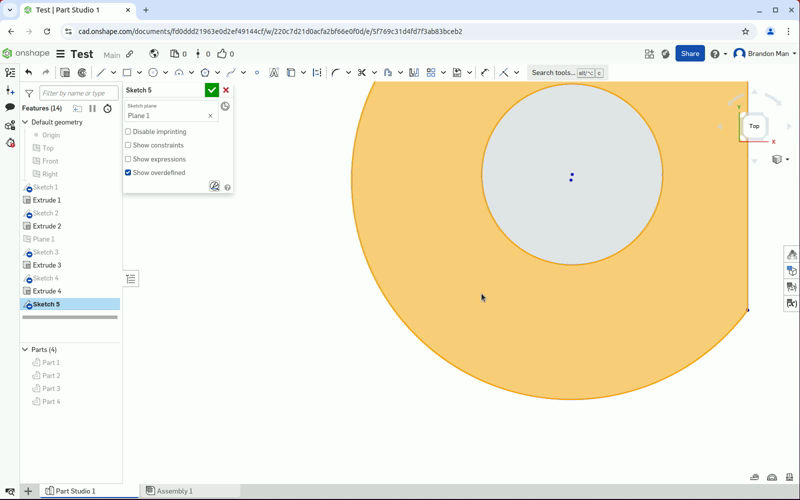
scroll(-6)
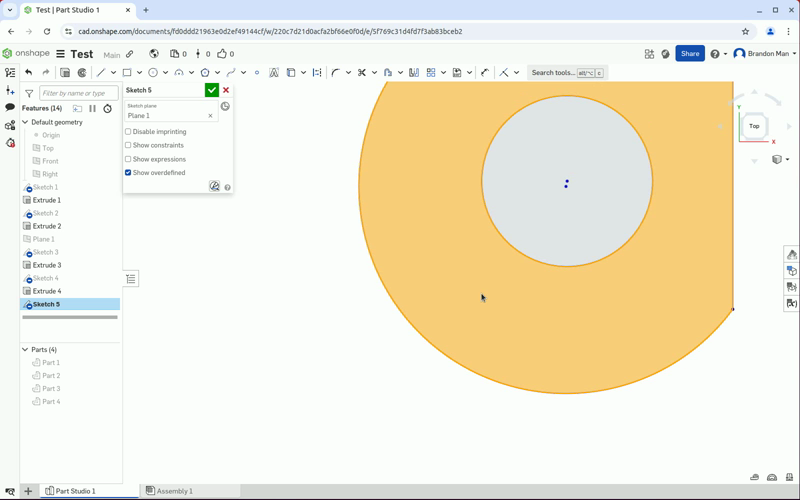
scroll(-6)
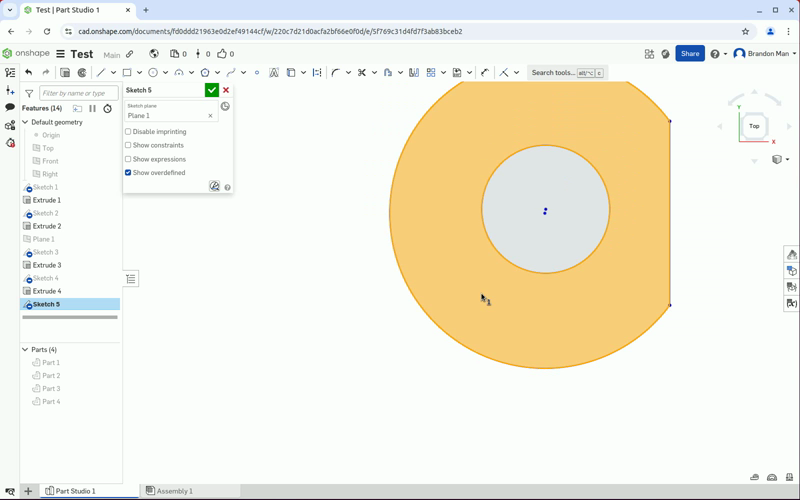
scroll(-6)
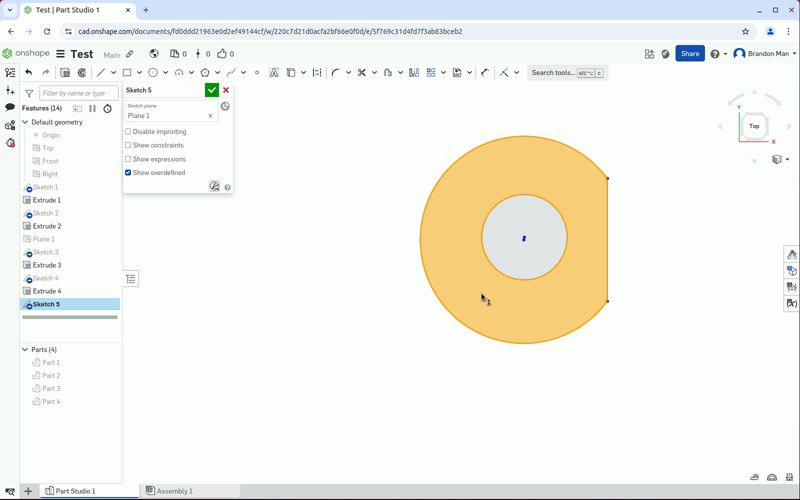
scroll(-6)
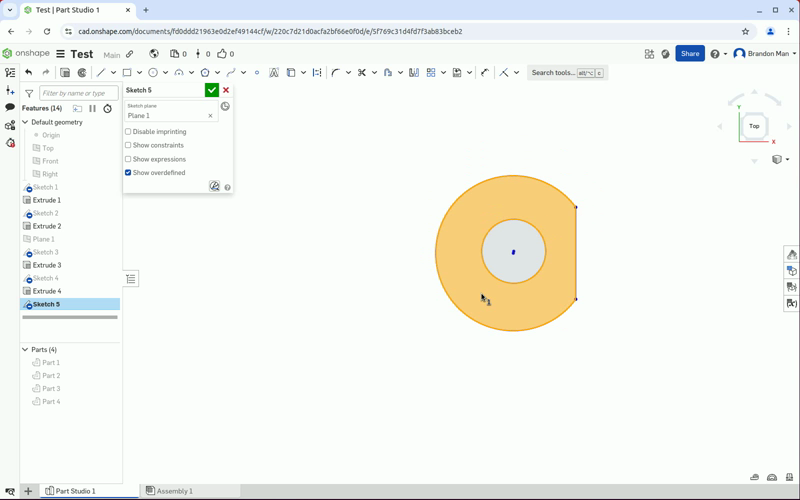
scroll(-6)
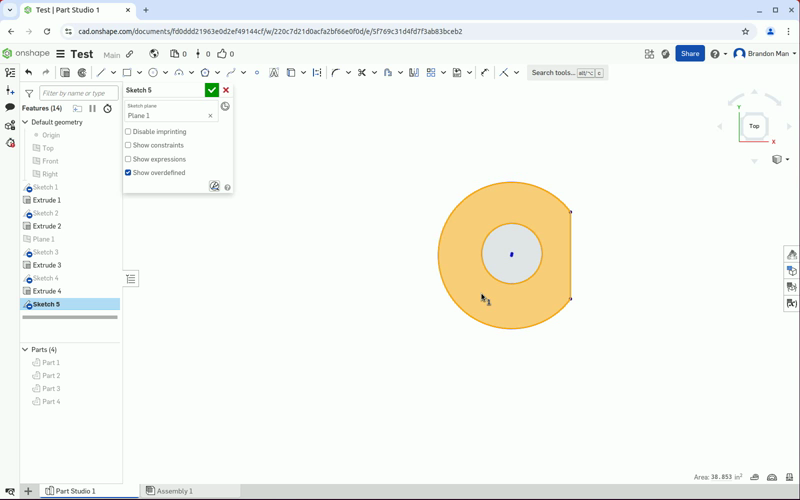
scroll(-6)
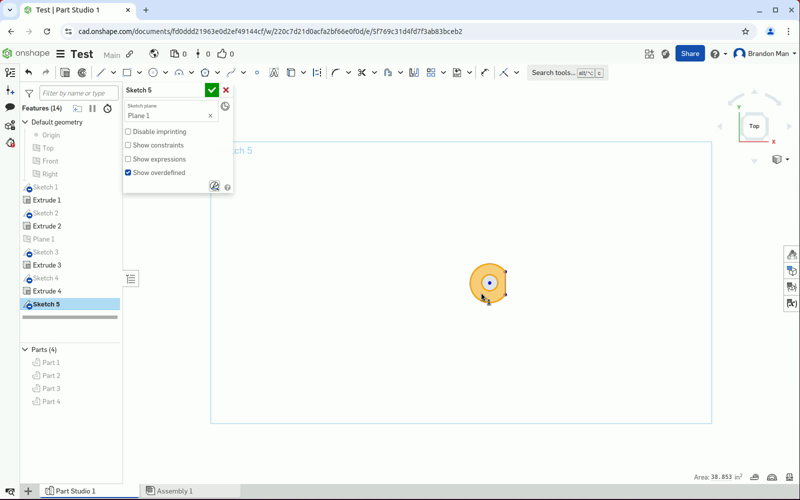
mouse_move(73, 352)
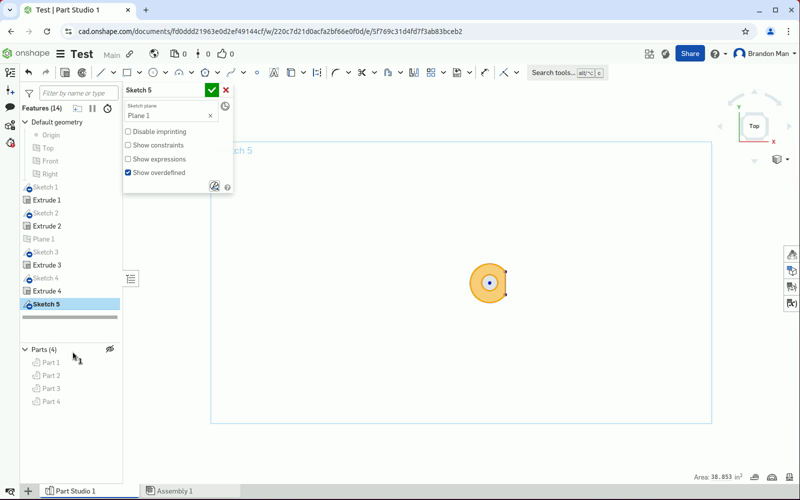
key(shift+y)
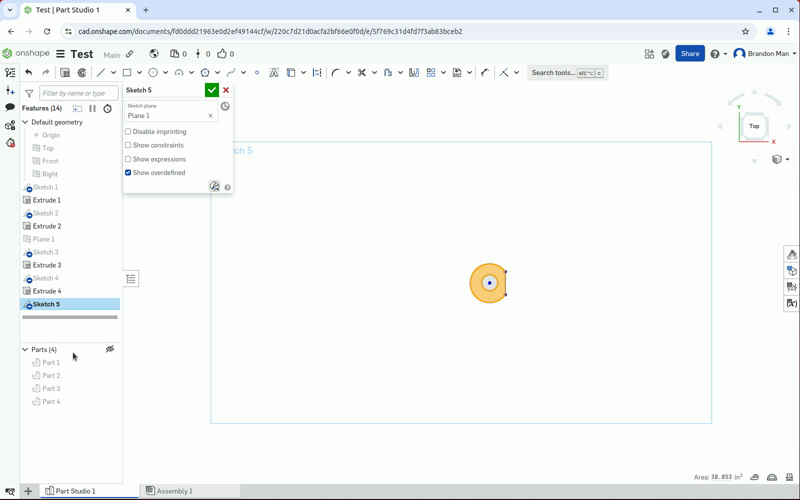
key(shift+e)
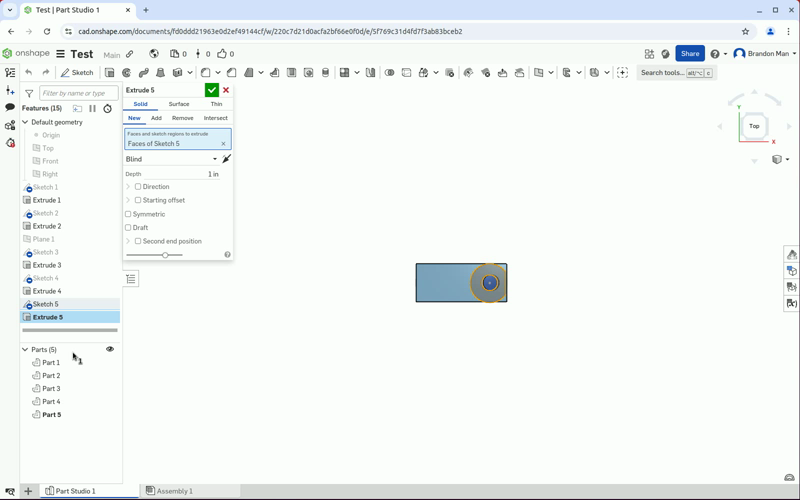
mouse_move(143, 106)
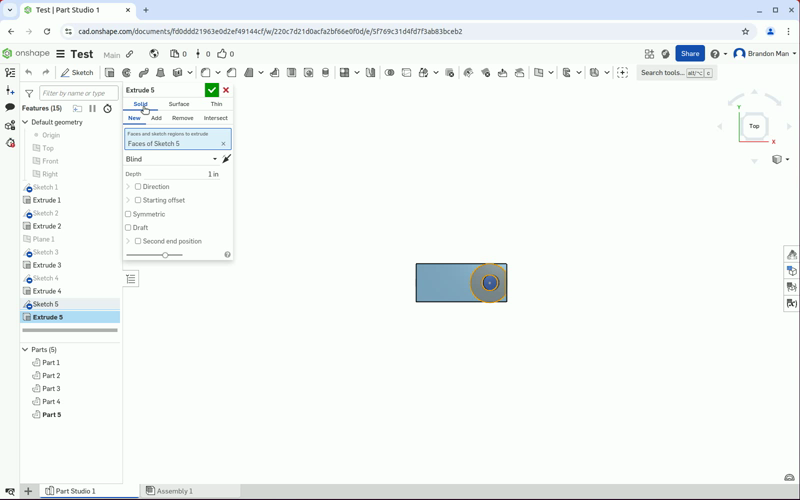
click(143, 106)
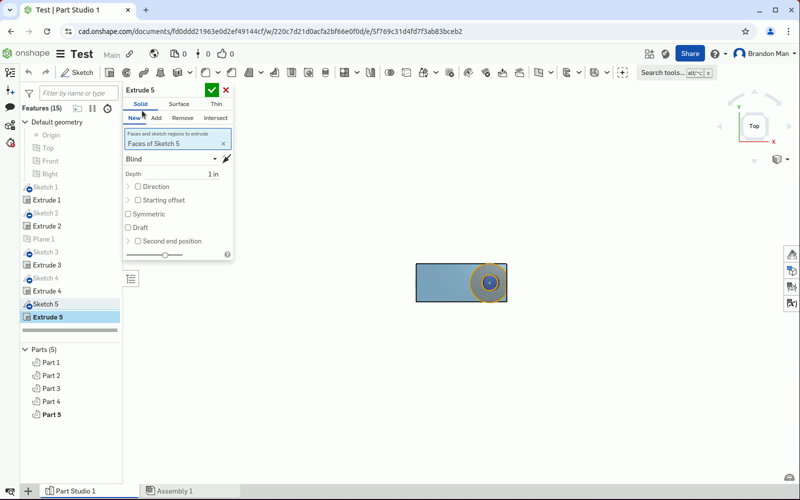
mouse_move(137, 120)
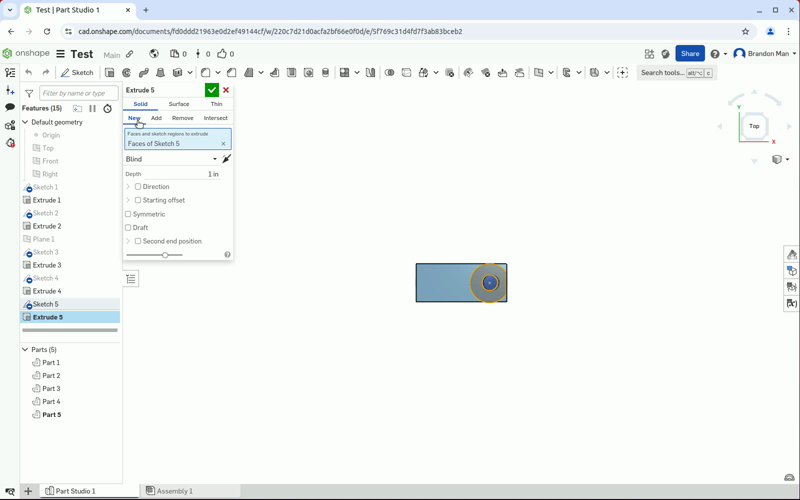
click(137, 120)
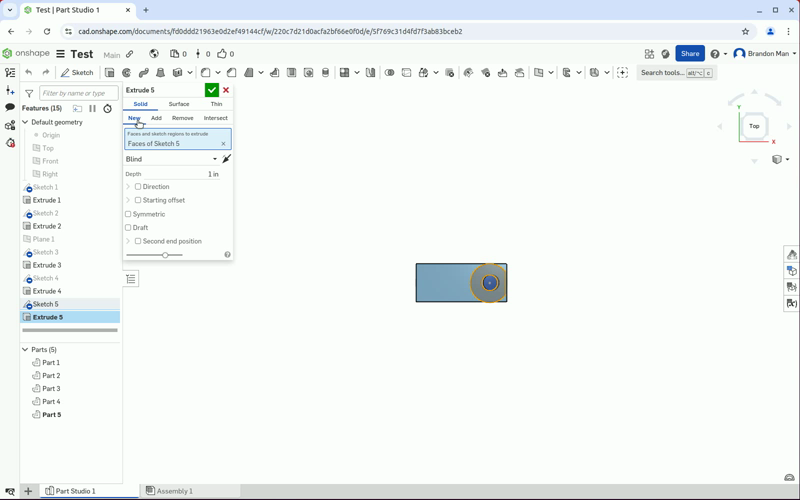
key(tab, 4)
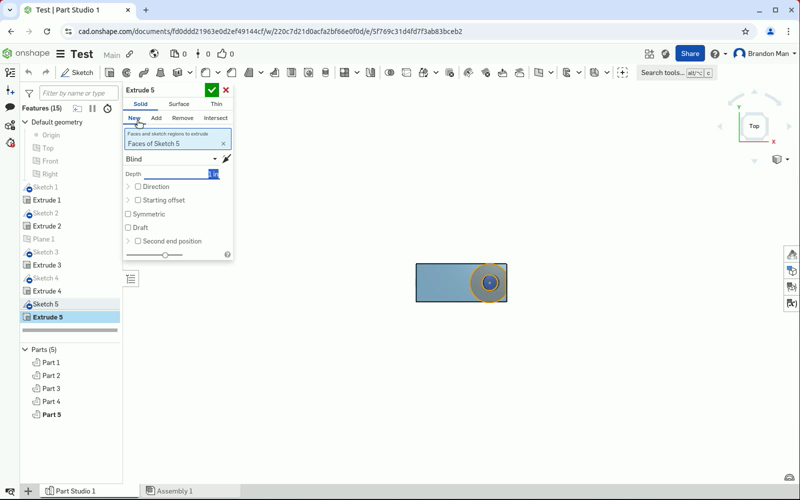
text(0.481)
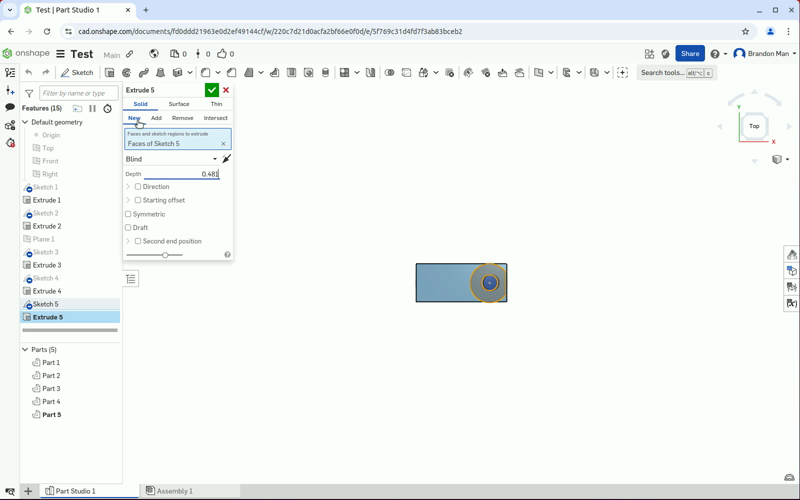
key(enter)
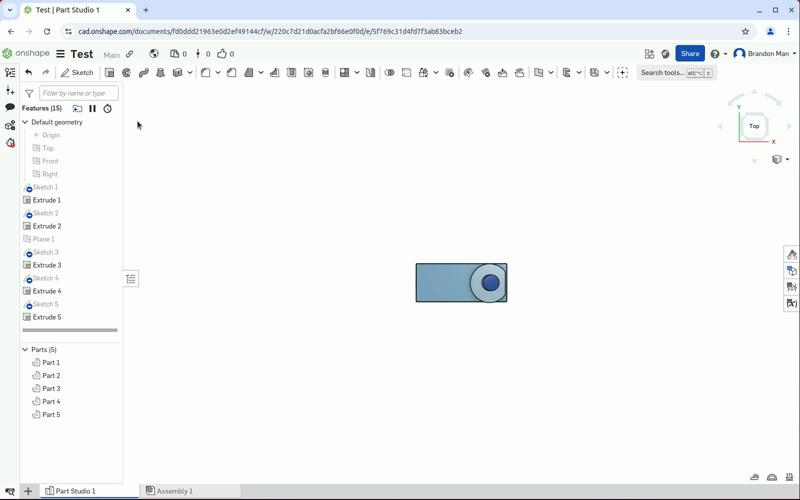
key(shift+h)
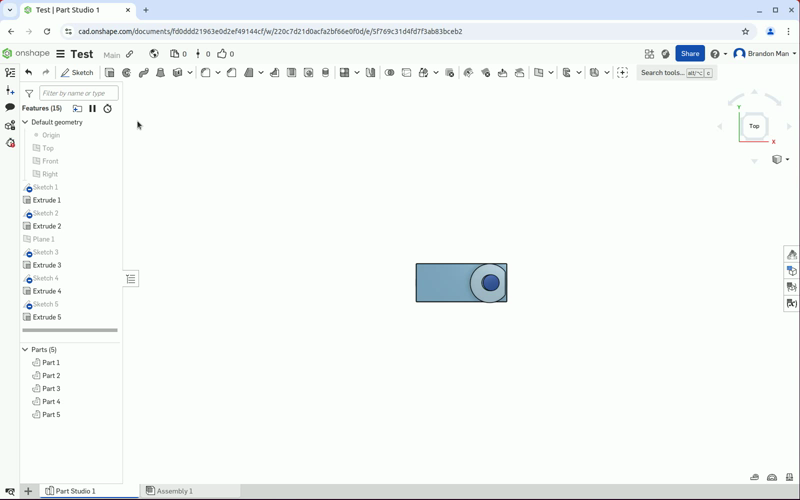
key(shift+h)
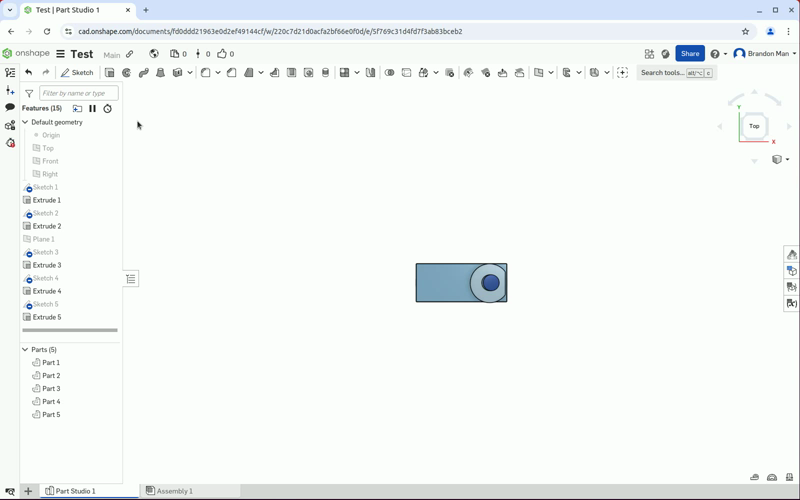
mouse_move(73, 189)
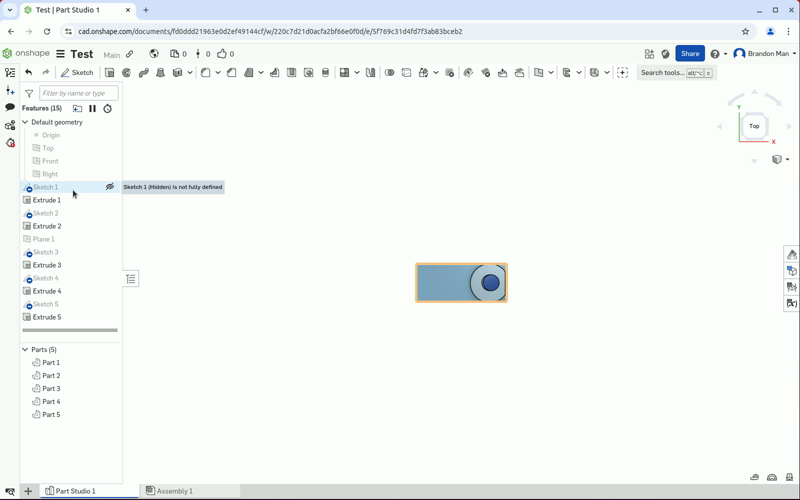
click(73, 189)
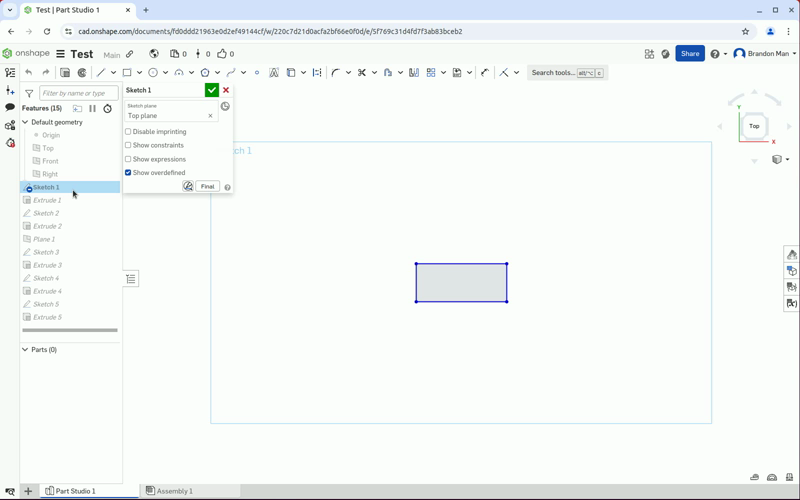
mouse_move(229, 92)
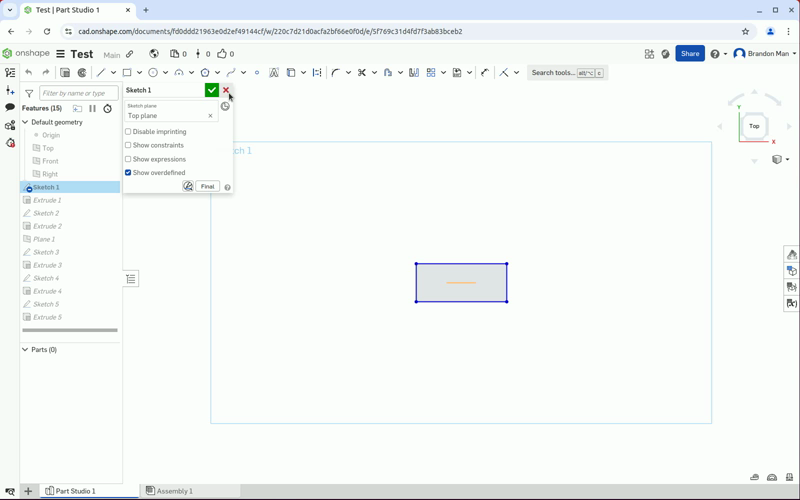
click(229, 92)
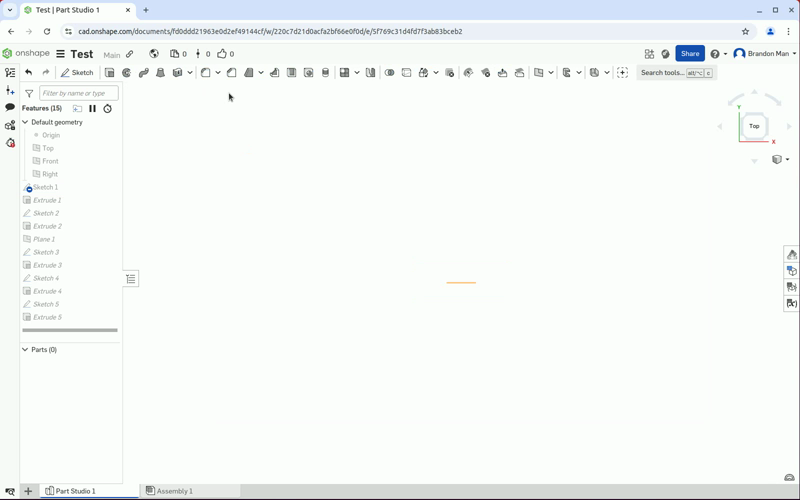
key(shift+s)
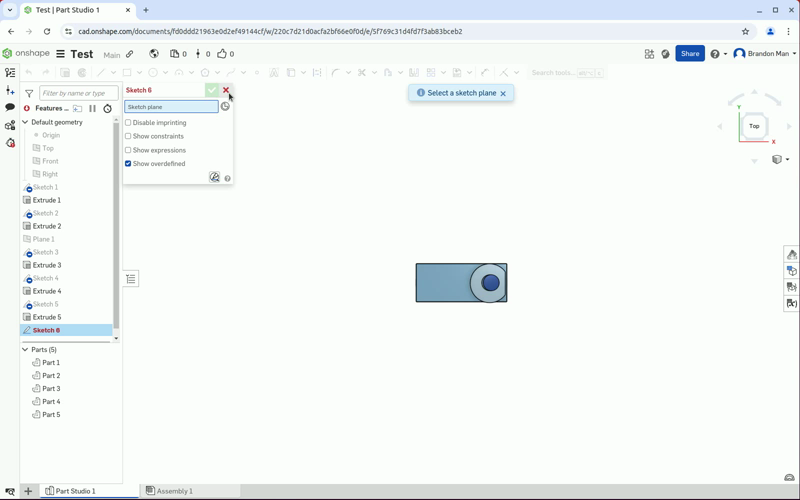
mouse_move(69, 241)
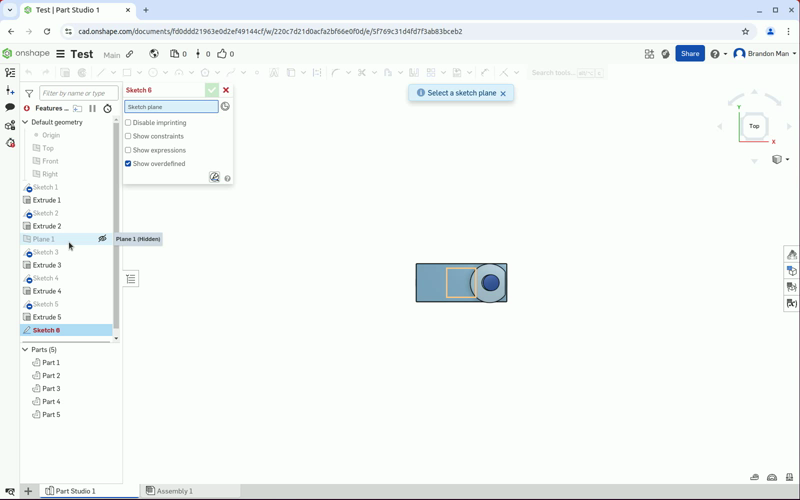
click(69, 241)
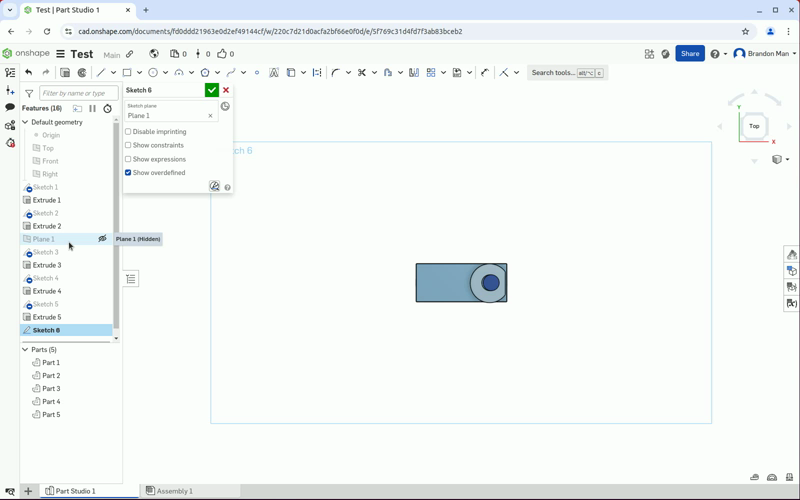
mouse_move(73, 352)
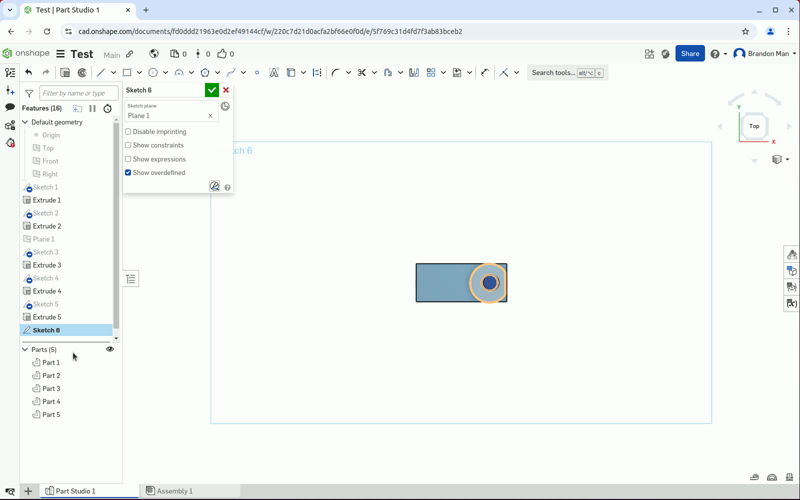
key(y)
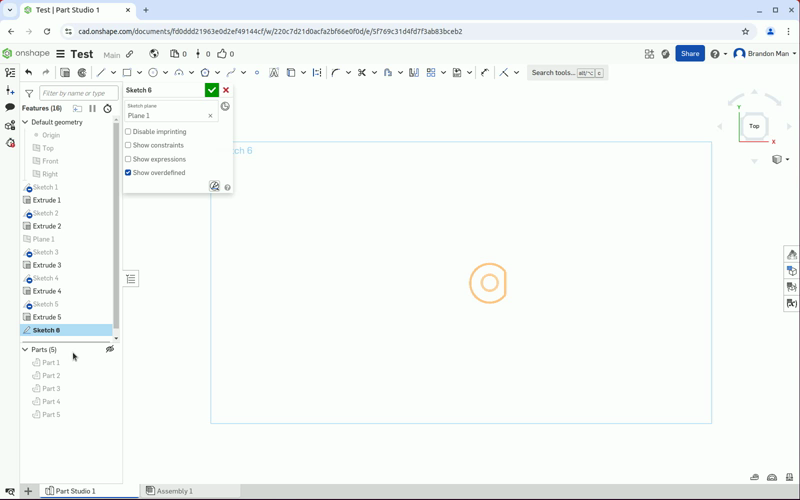
key(a)
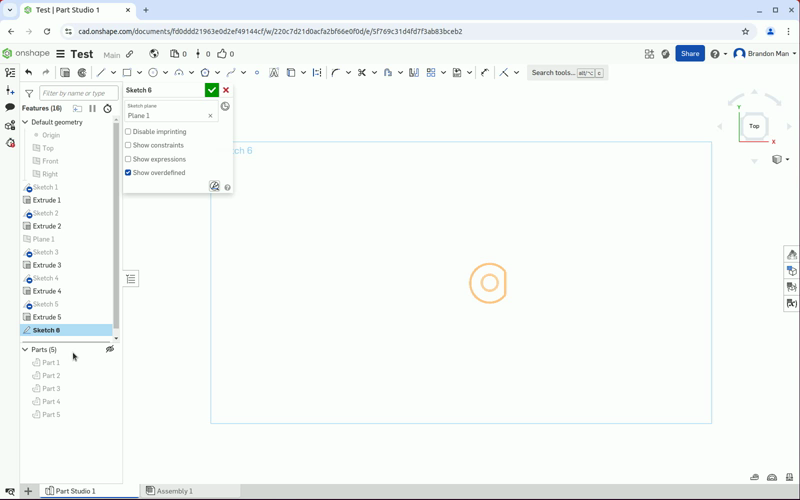
key_down(shift)
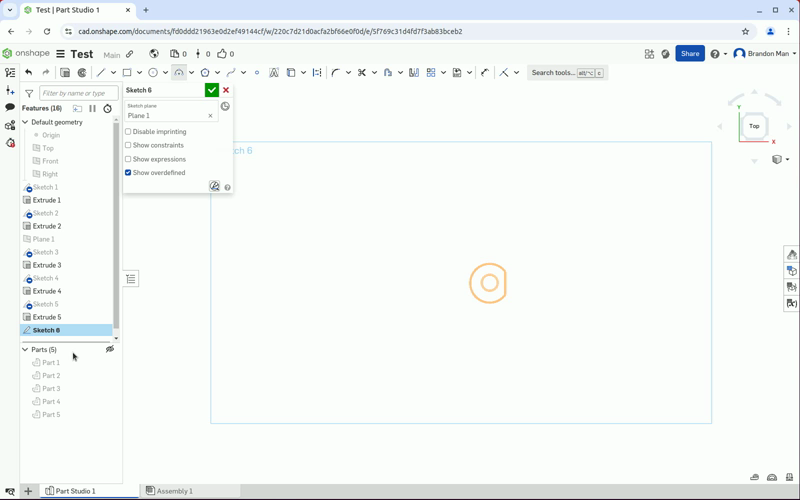
mouse_move(505, 294)
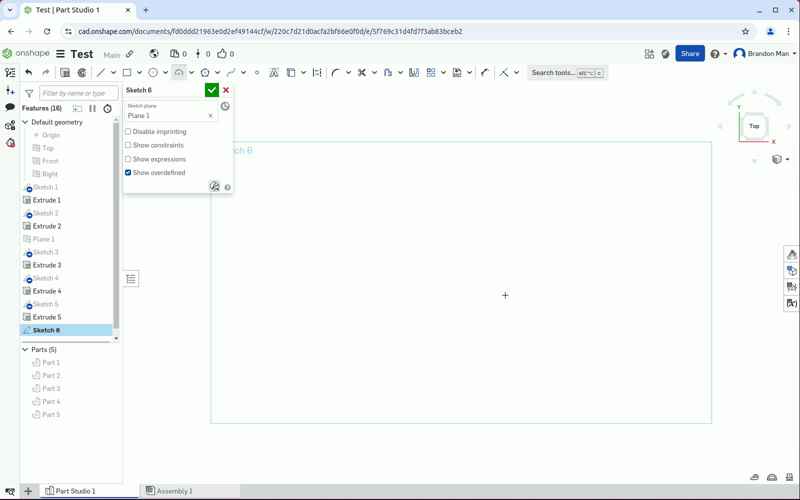
click(505, 294)
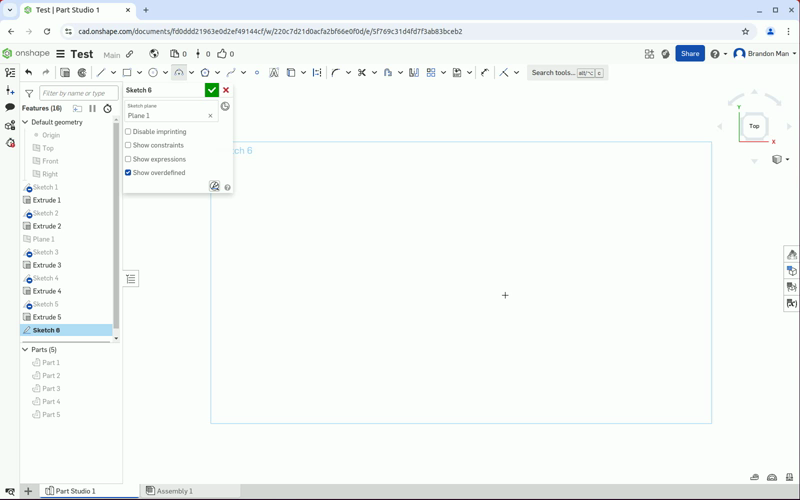
key_up(shift)
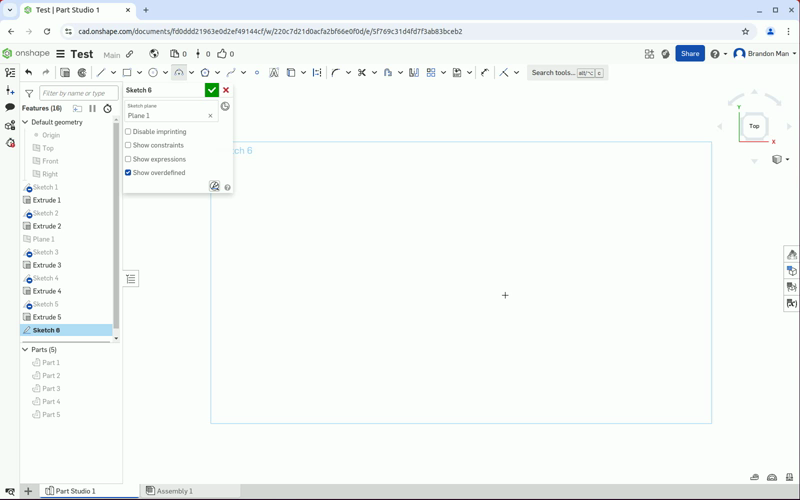
key_down(shift)
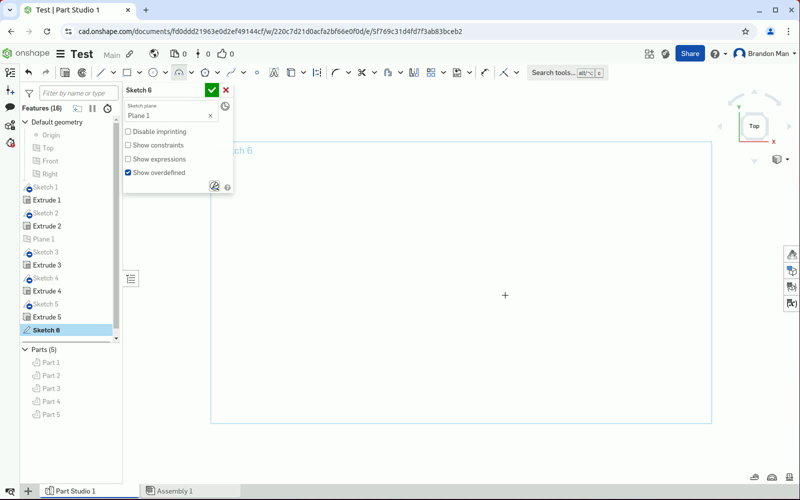
mouse_move(505, 271)
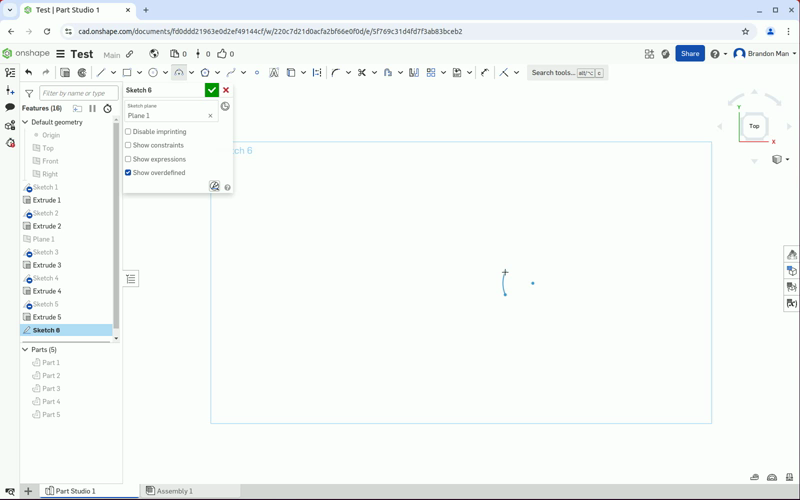
click(505, 271)
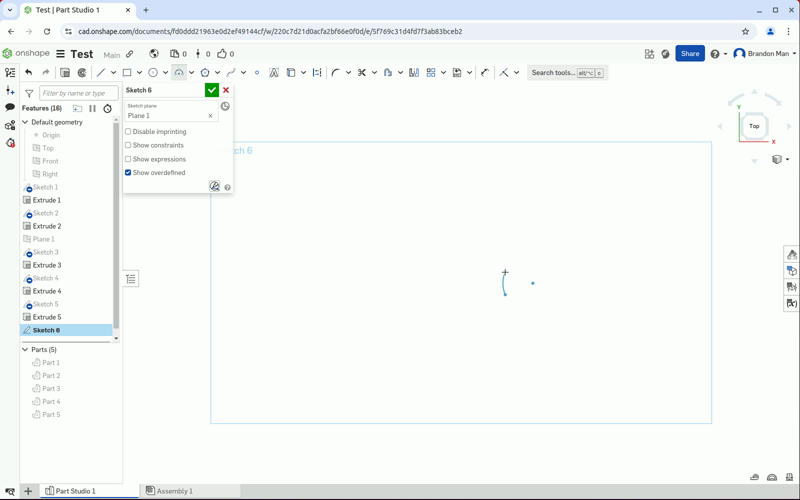
mouse_move(509, 282)
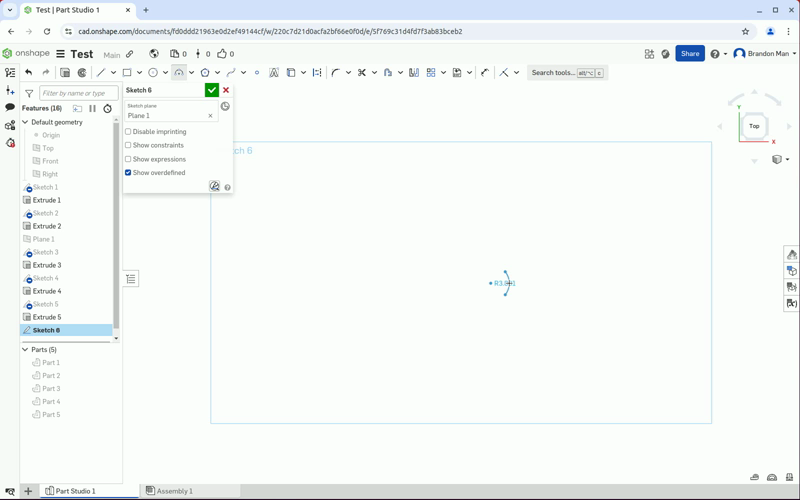
click(509, 282)
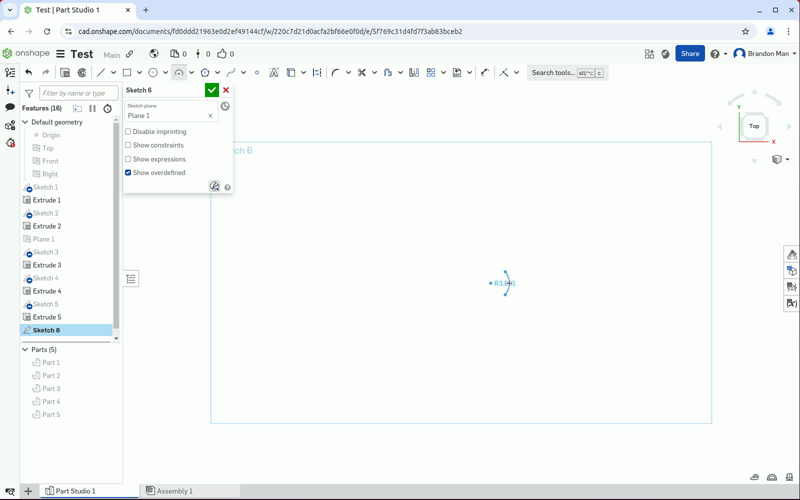
key_up(shift)
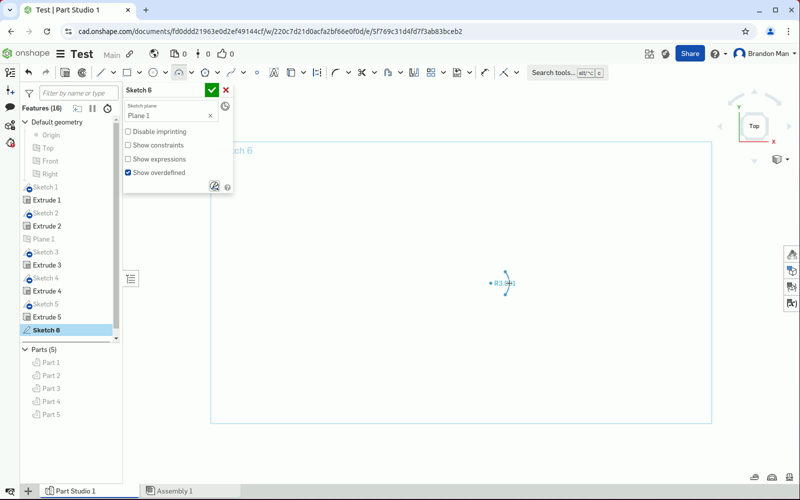
key(esc)
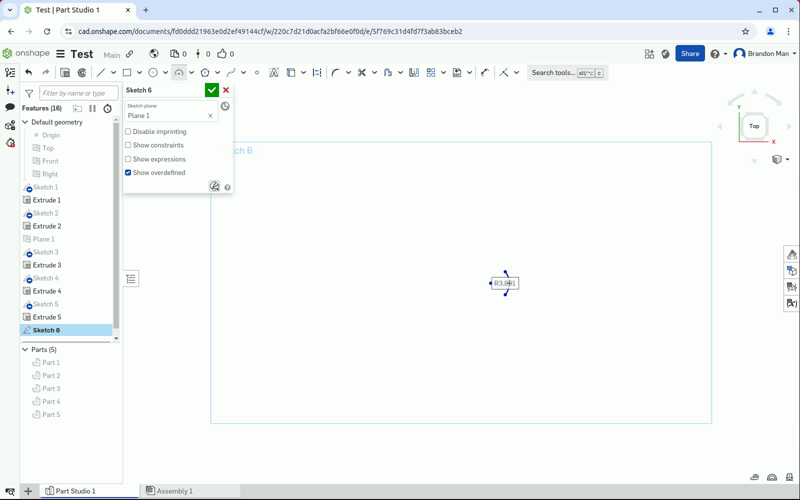
key(l)
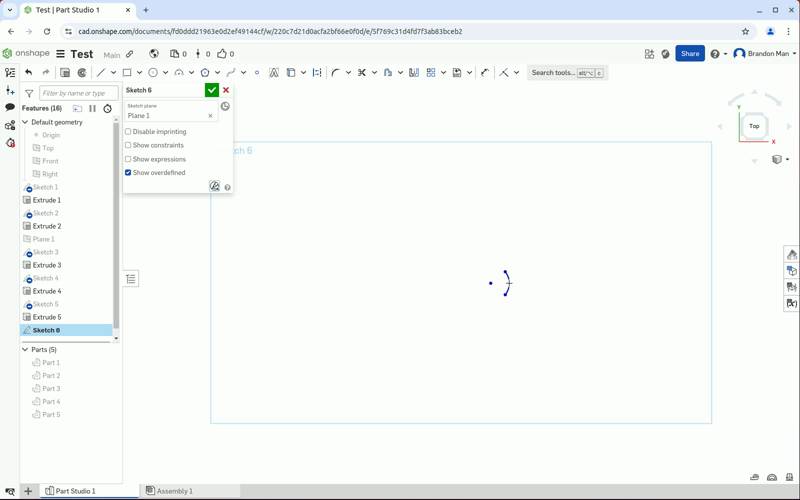
mouse_move(505, 271)
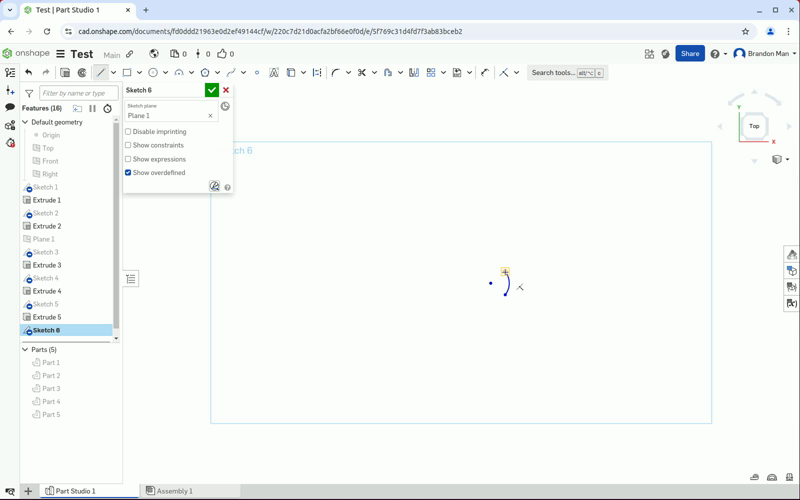
click(505, 271)
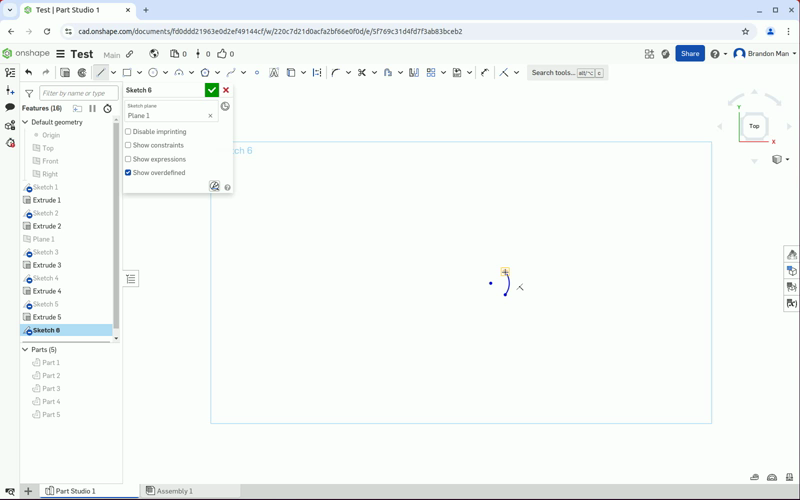
mouse_move(535, 271)
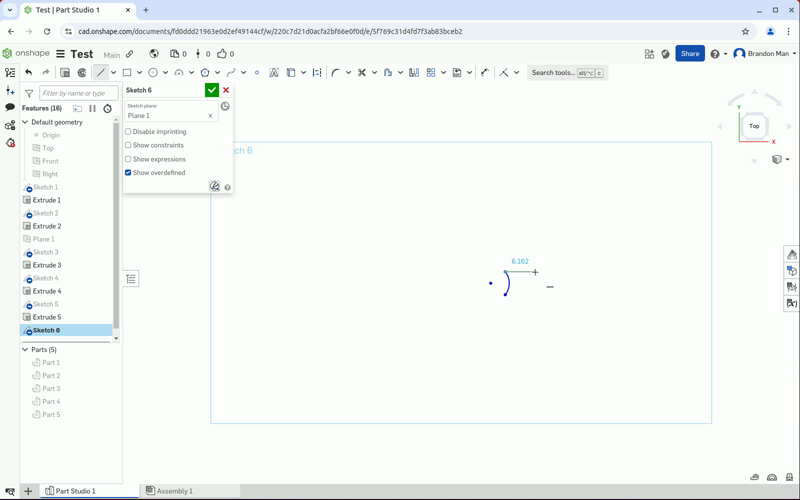
key_down(shift)
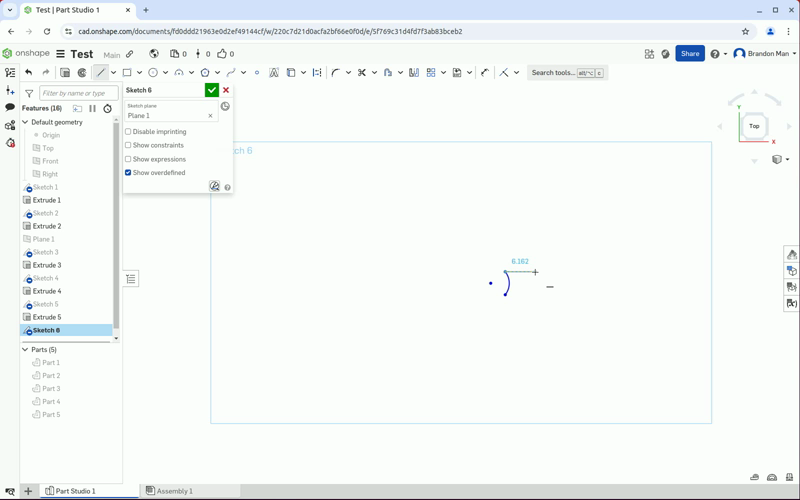
mouse_move(505, 294)
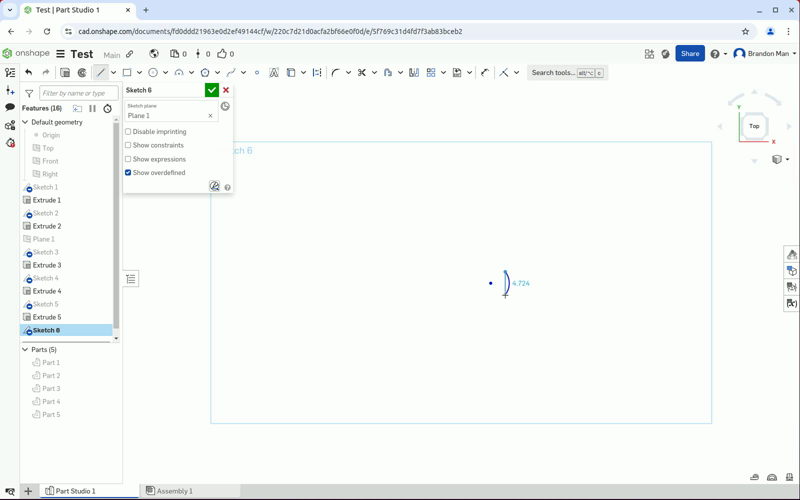
key_up(shift)
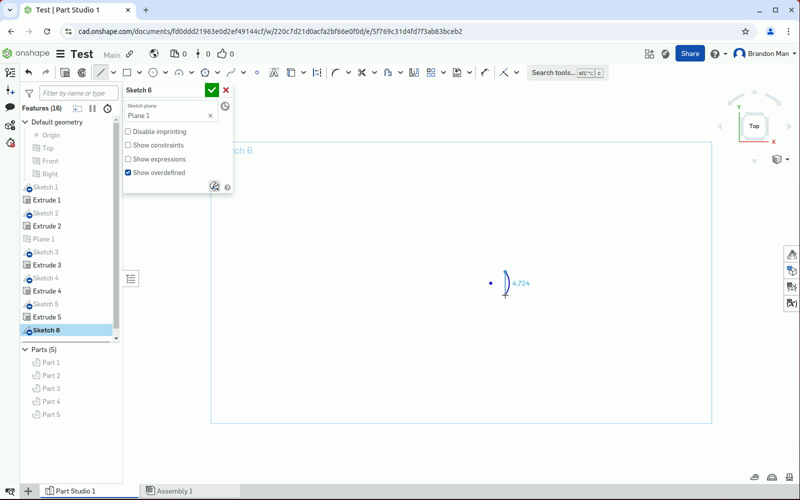
click(505, 294)
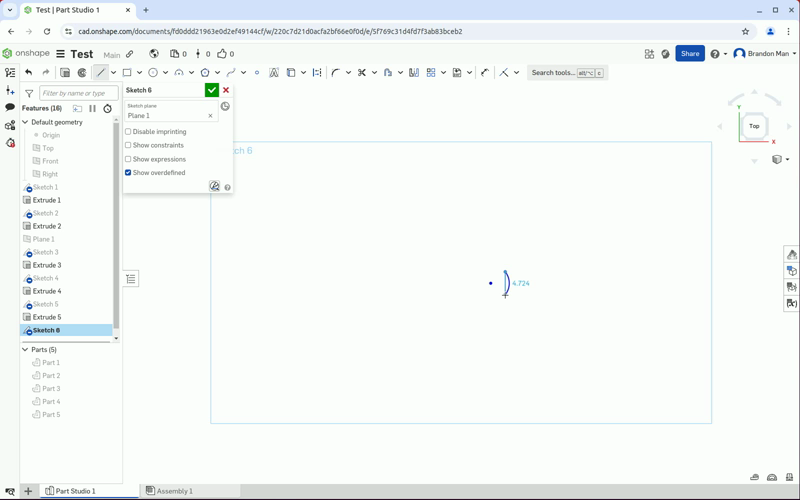
key(esc)
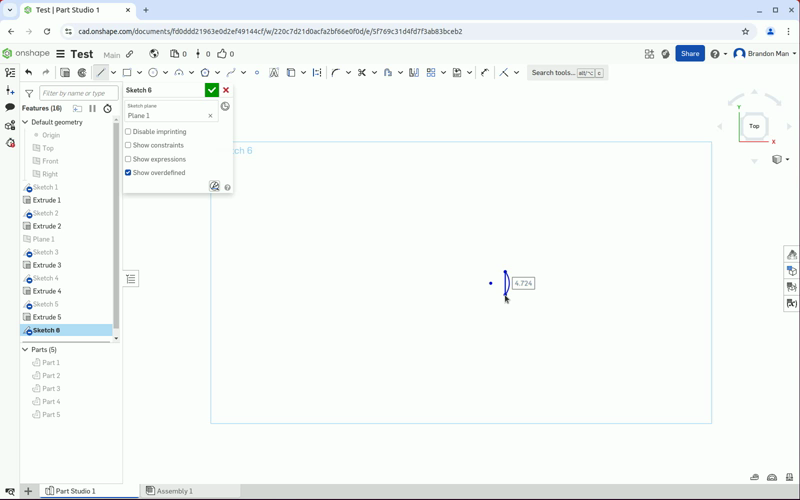
mouse_move(506, 290)
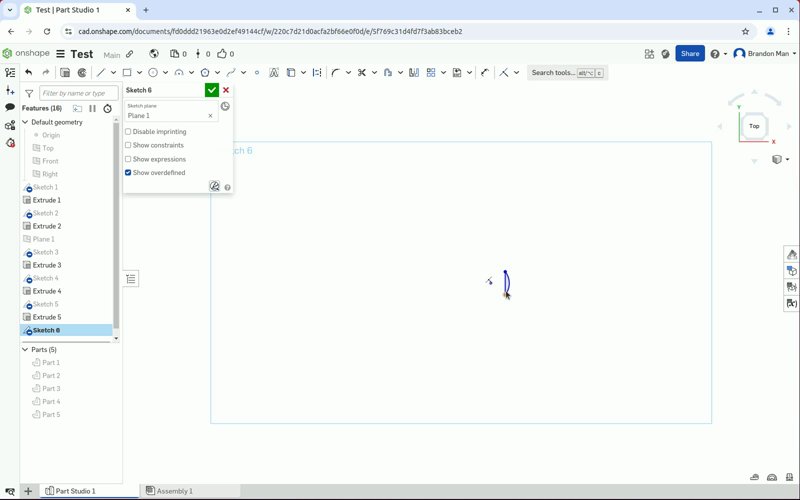
scroll(6)
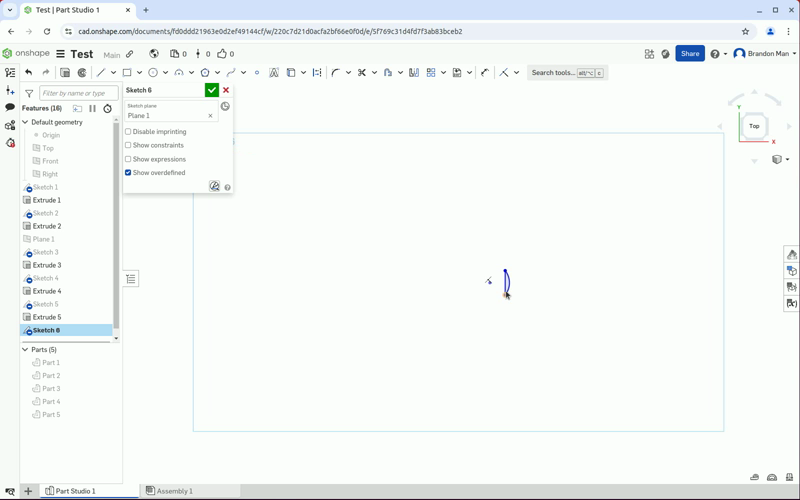
scroll(6)
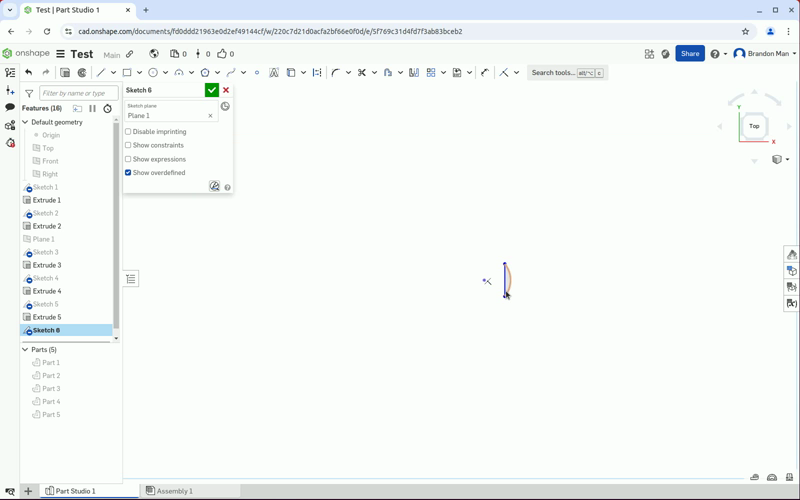
scroll(6)
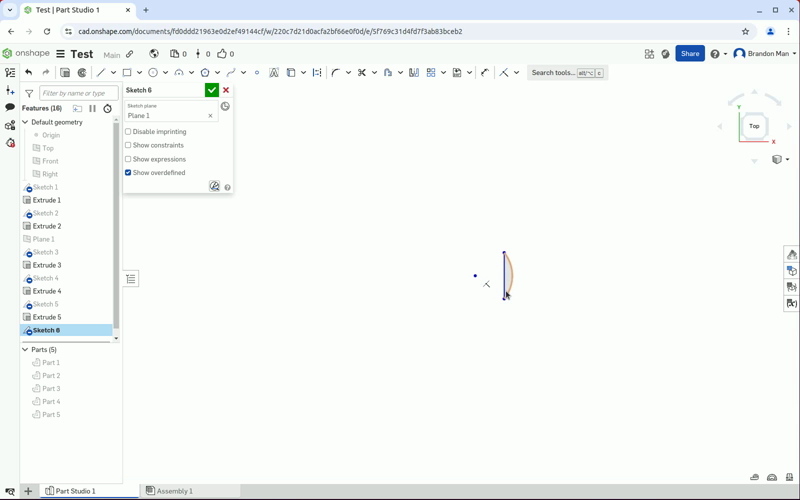
scroll(6)
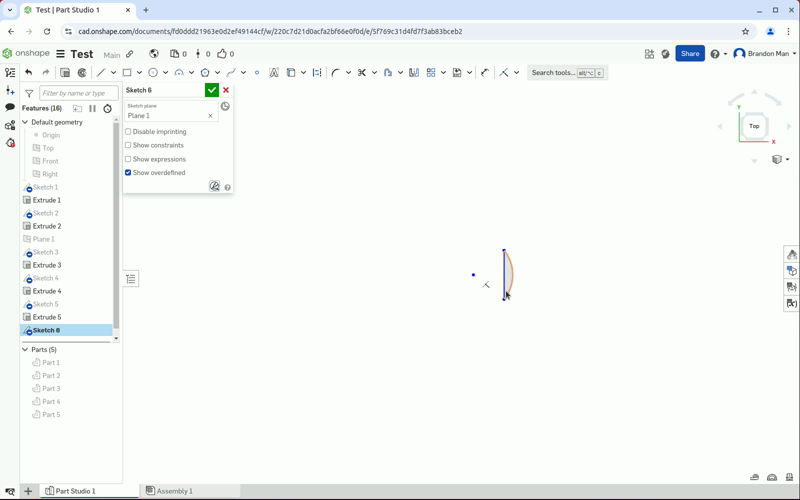
scroll(6)
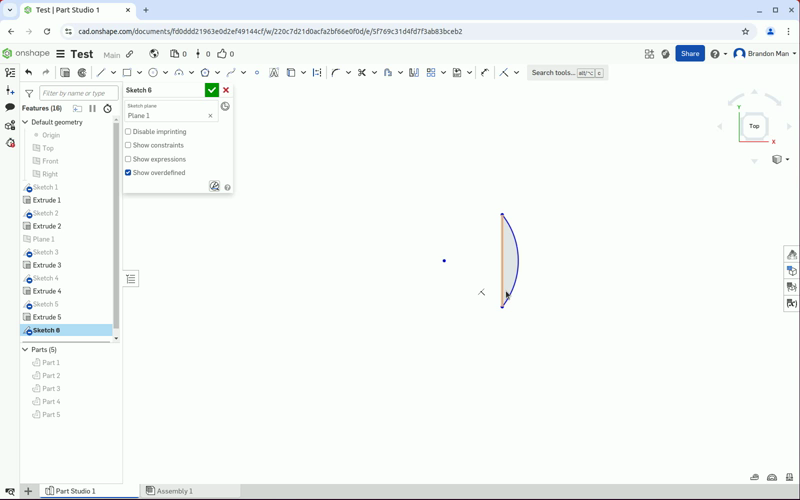
scroll(6)
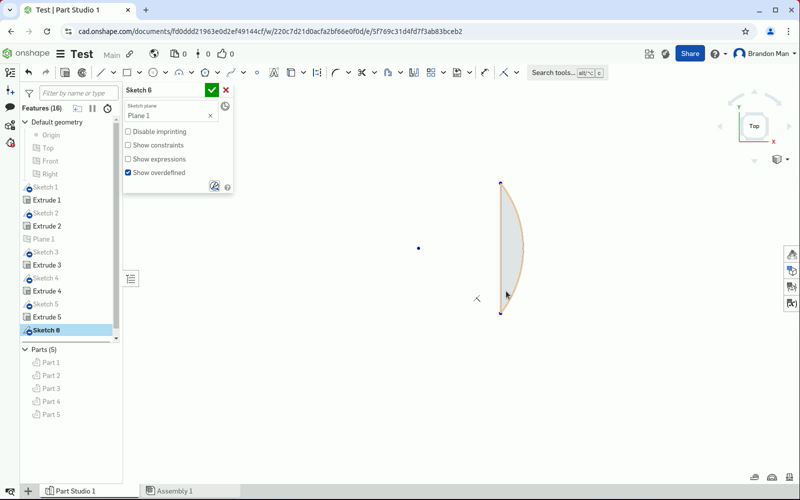
scroll(6)
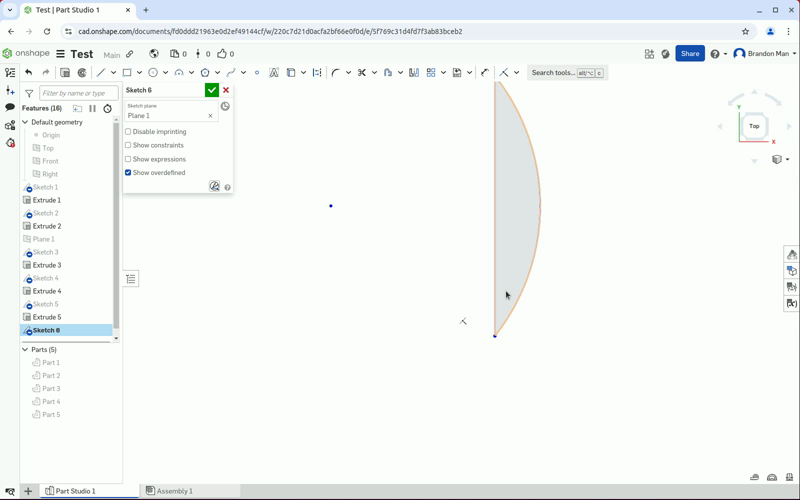
click(506, 290)
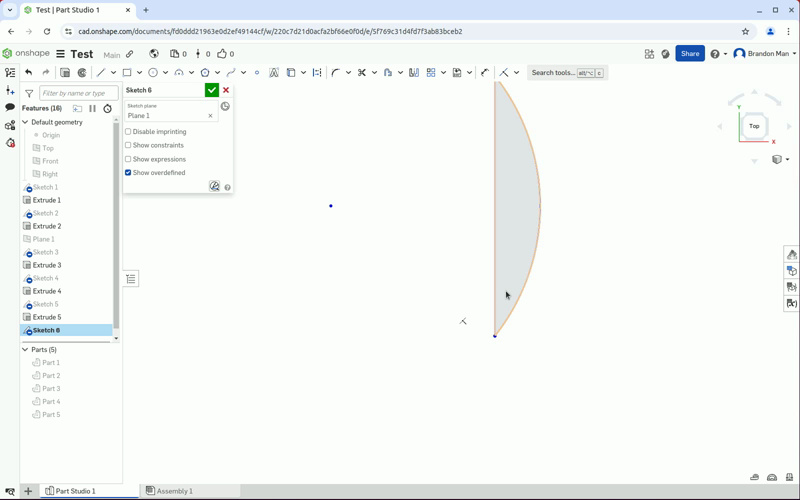
scroll(-6)
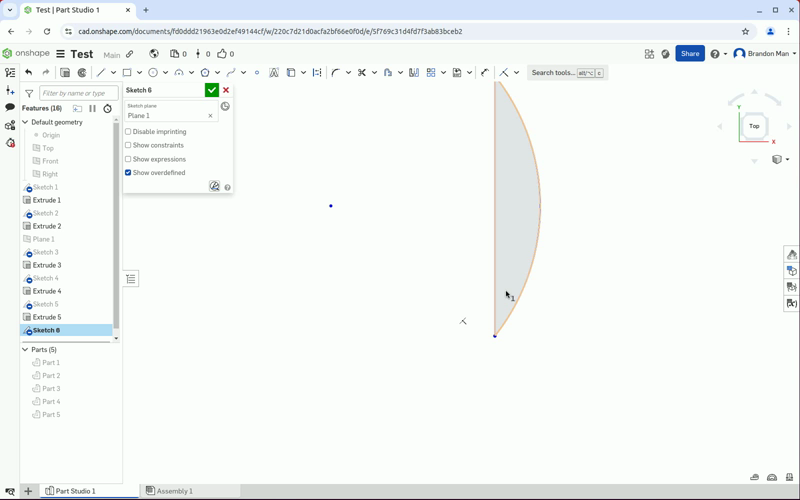
scroll(-6)
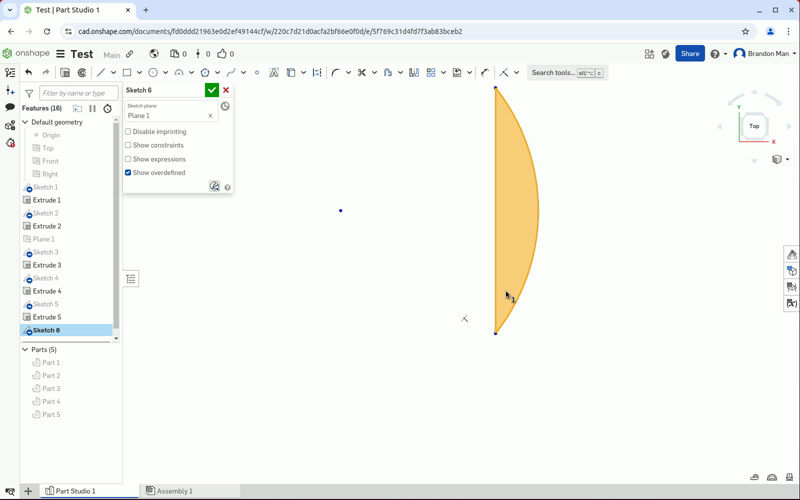
scroll(-6)
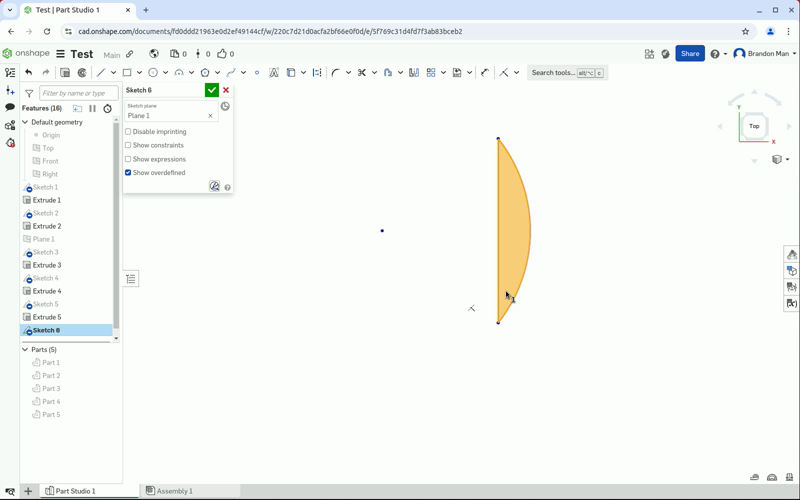
scroll(-6)
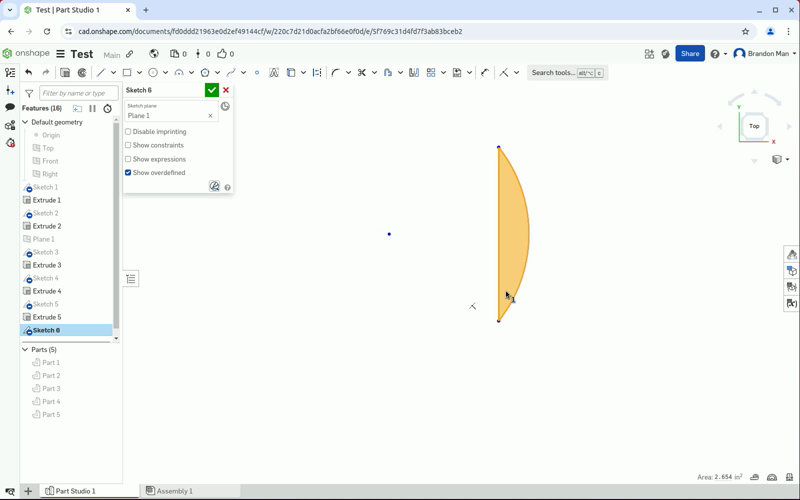
scroll(-6)
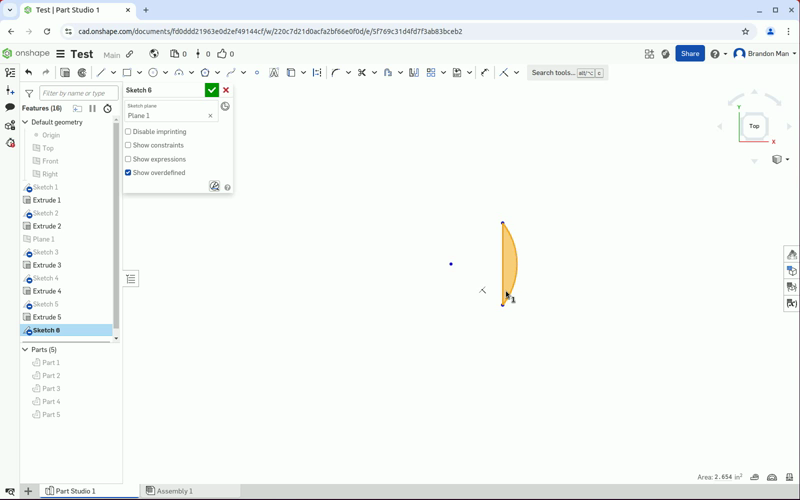
scroll(-6)
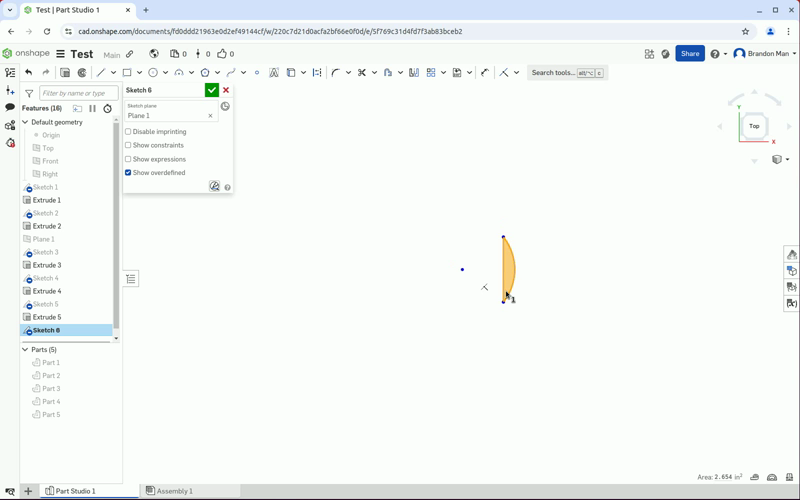
scroll(-6)
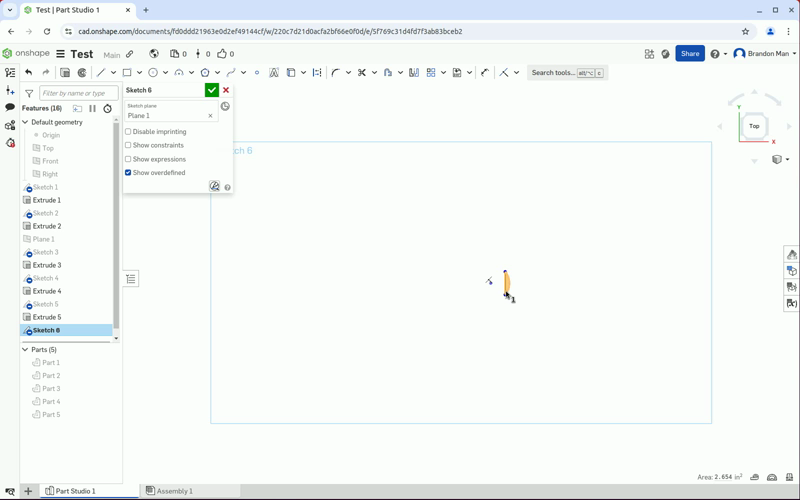
mouse_move(73, 352)
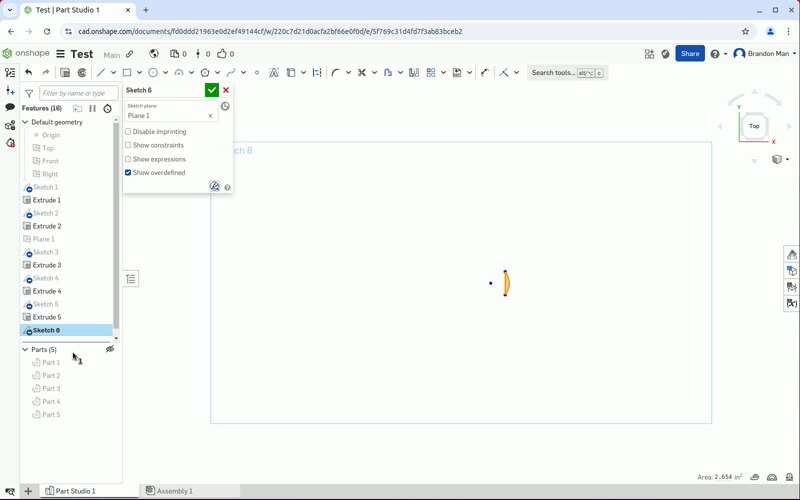
key(shift+y)
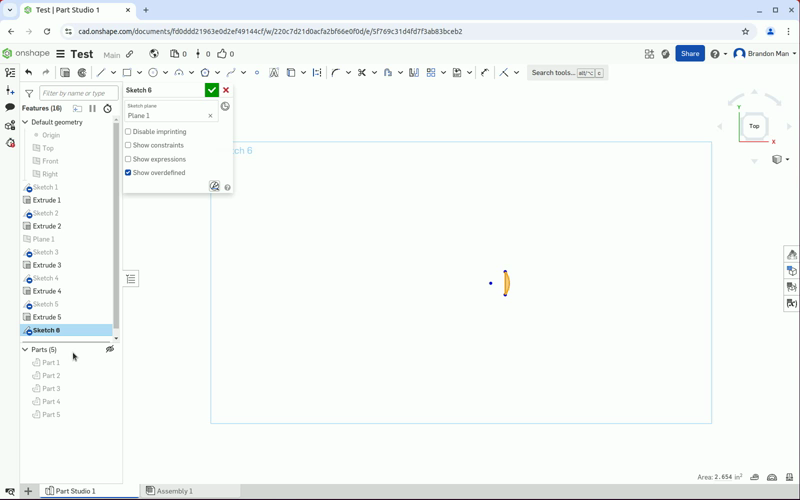
key(shift+e)
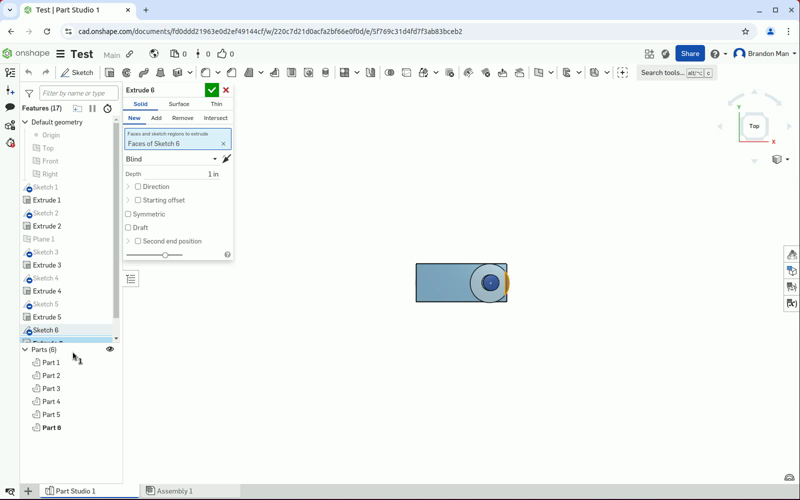
mouse_move(143, 106)
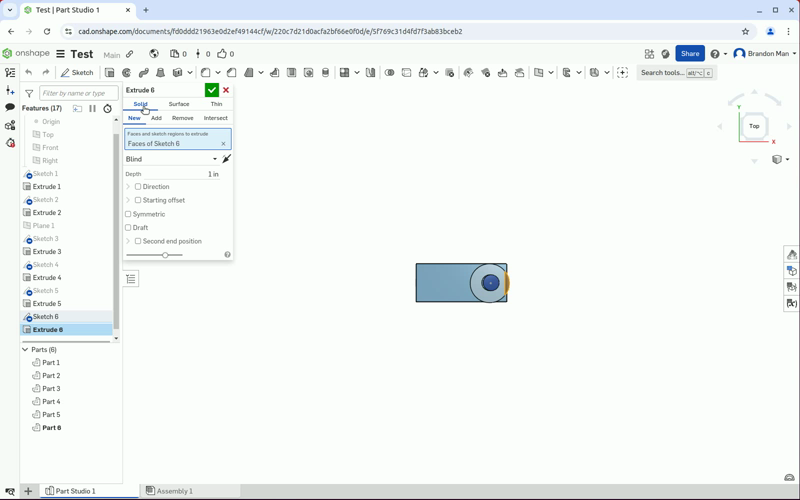
click(143, 106)
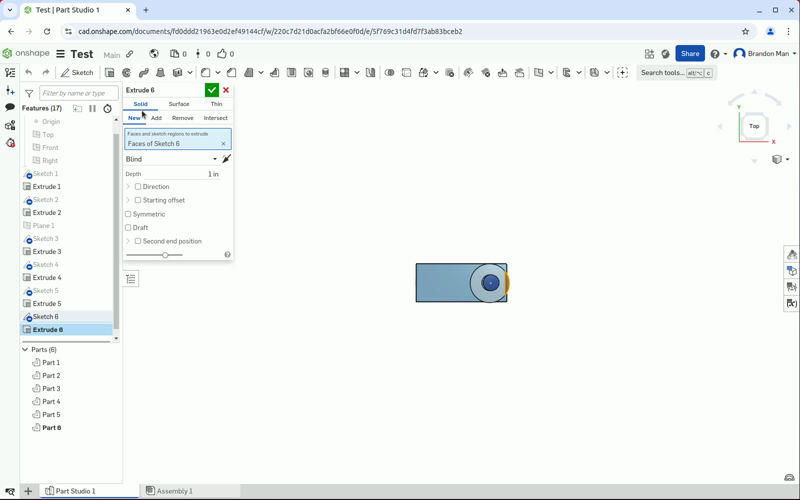
mouse_move(137, 120)
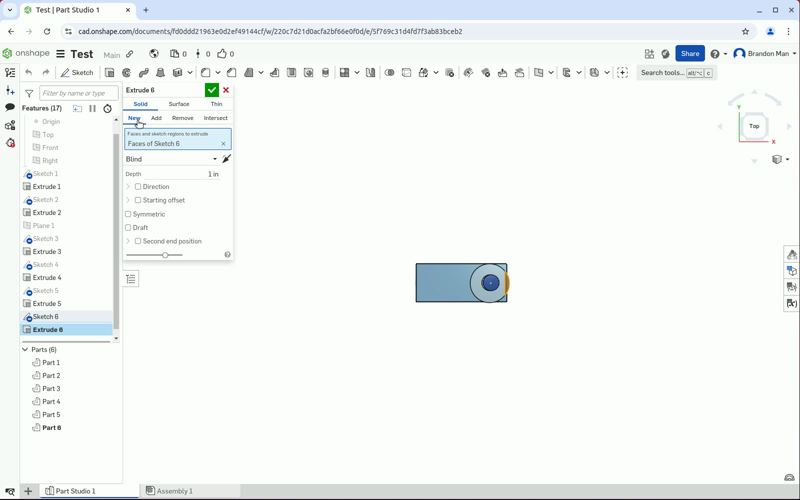
click(137, 120)
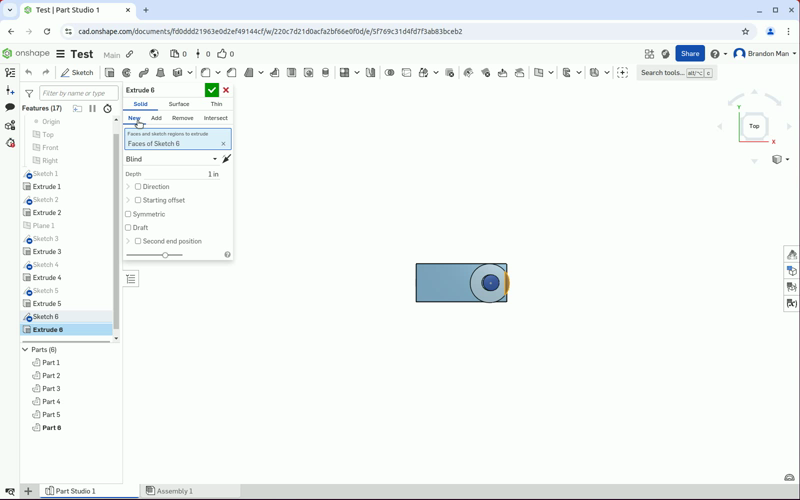
key(tab, 4)
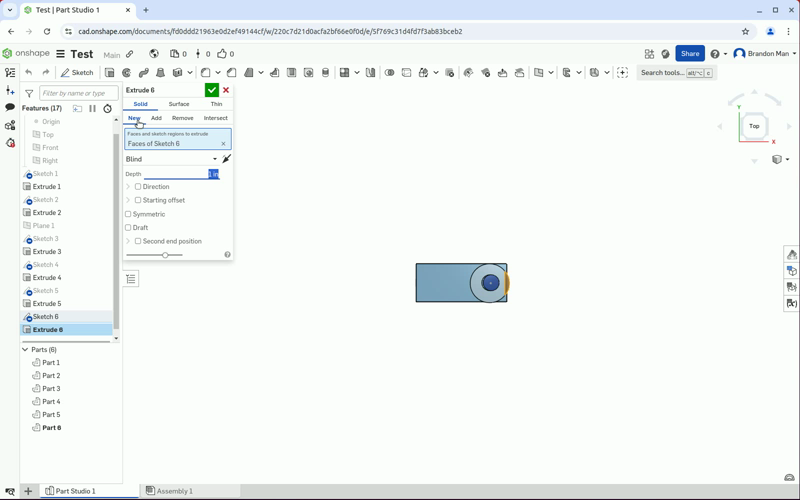
text(0.481)
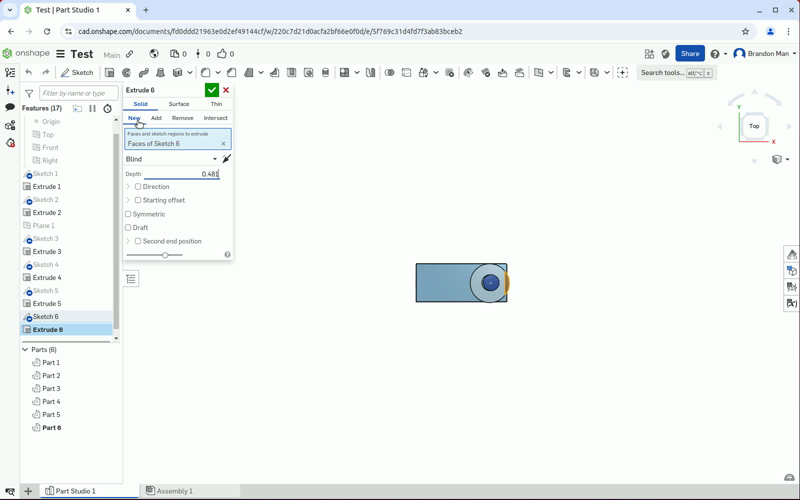
key(enter)
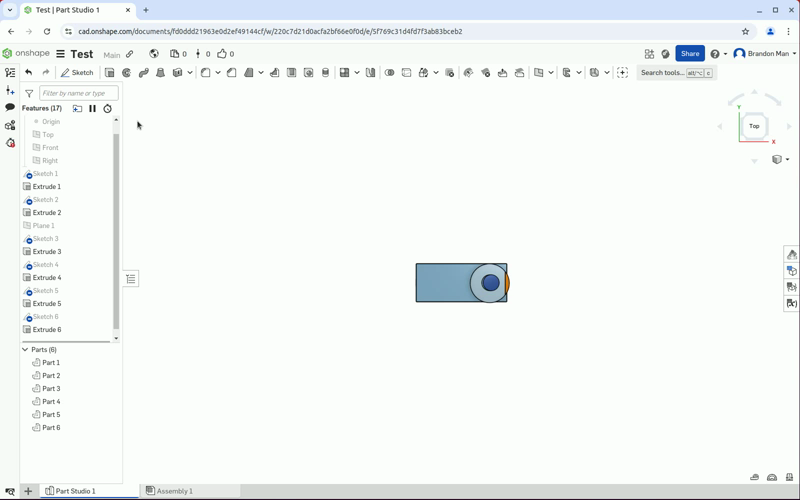
key(shift+h)
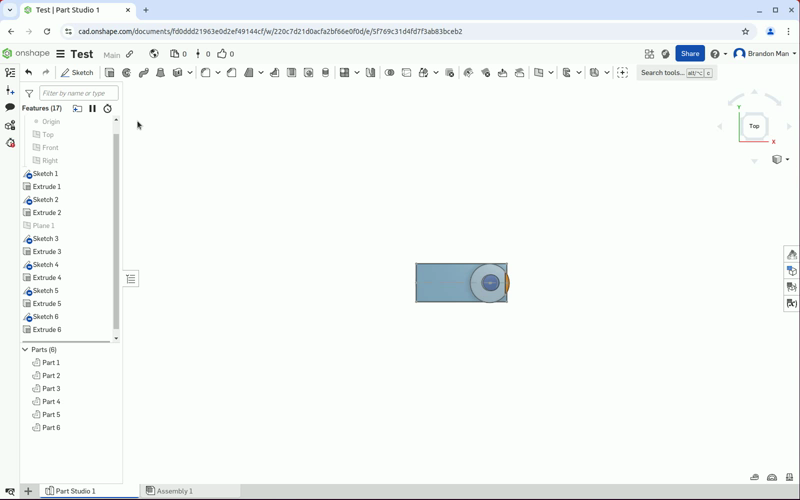
key(shift+h)
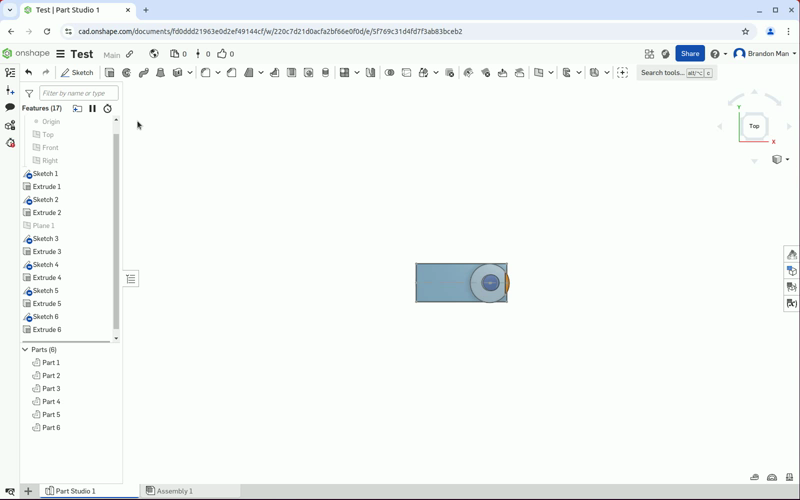
key(shift+7)
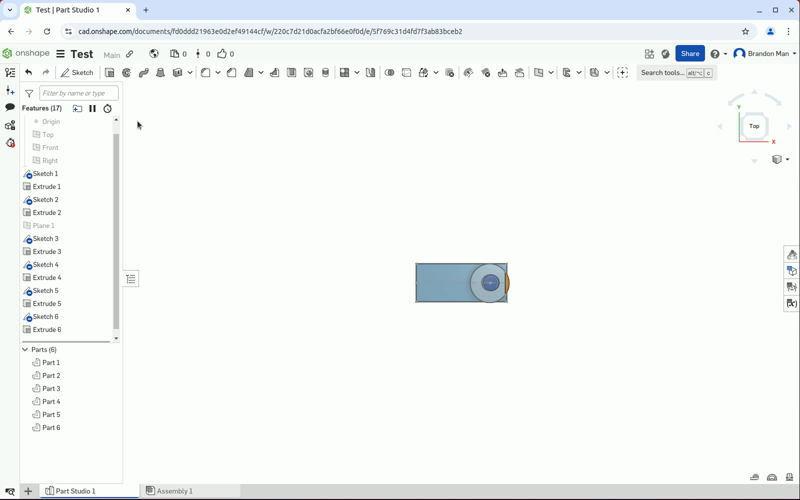
key(up, 3)
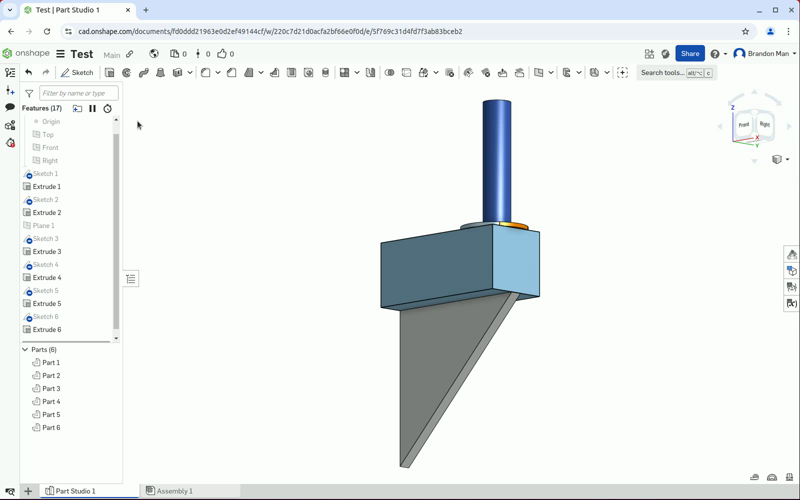
key(left, 3)
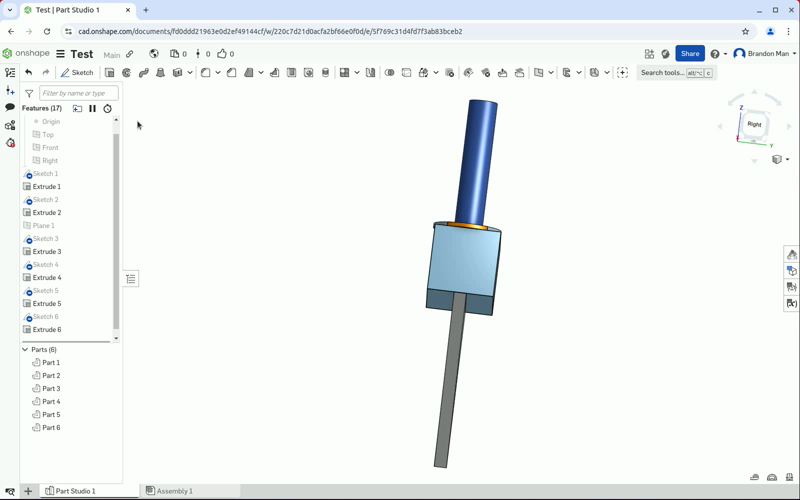
key(right, 3)
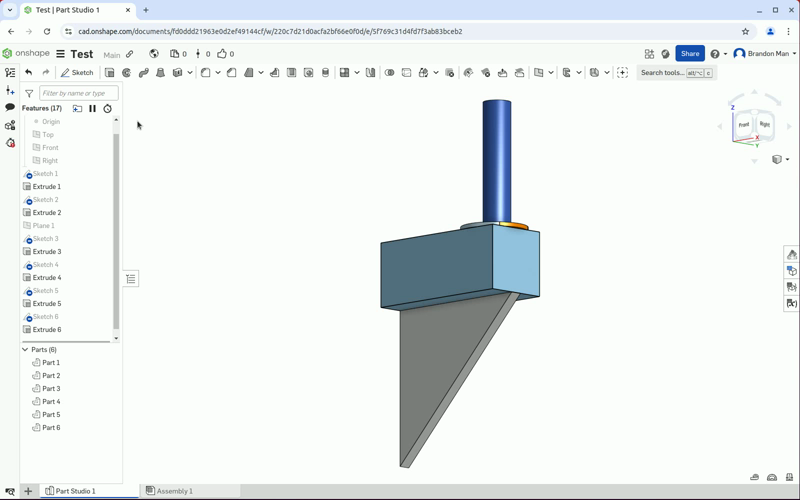
key(down, 3)
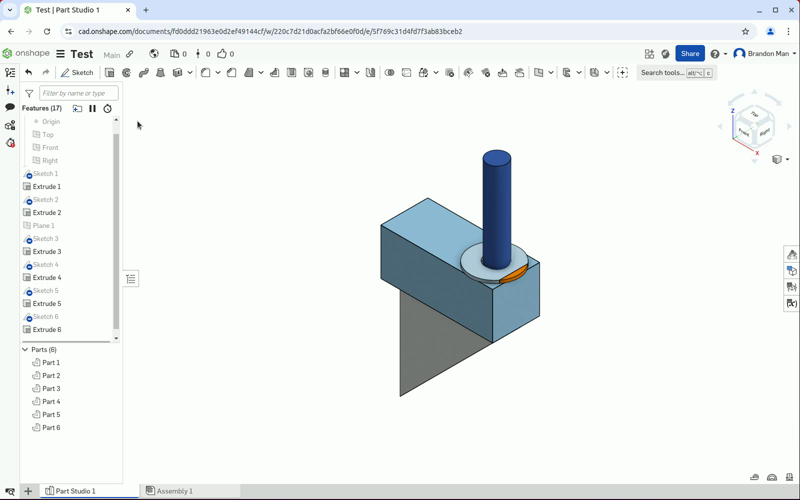
mouse_move(69, 176)
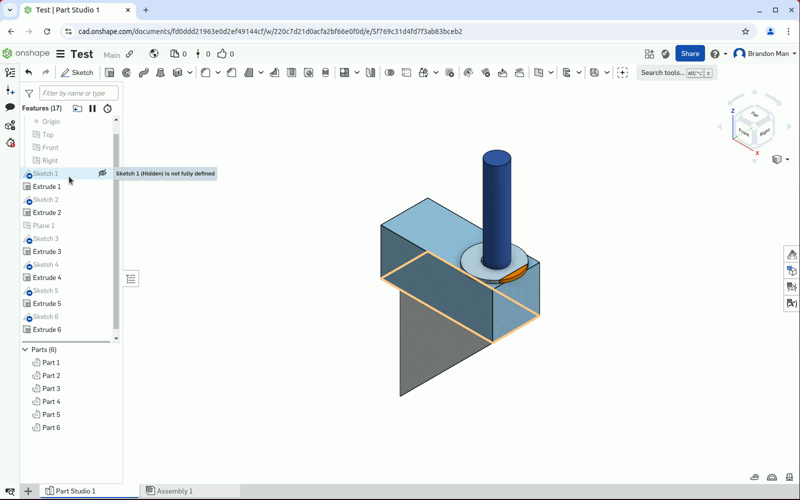
click(69, 176)